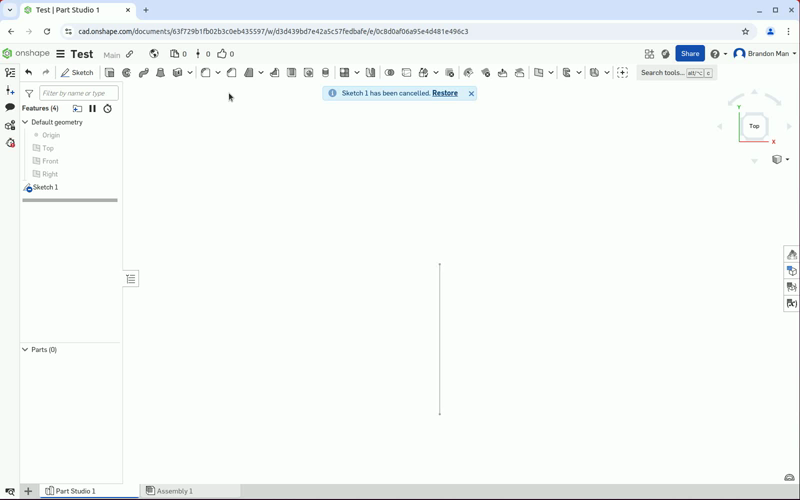
key(shift+h)
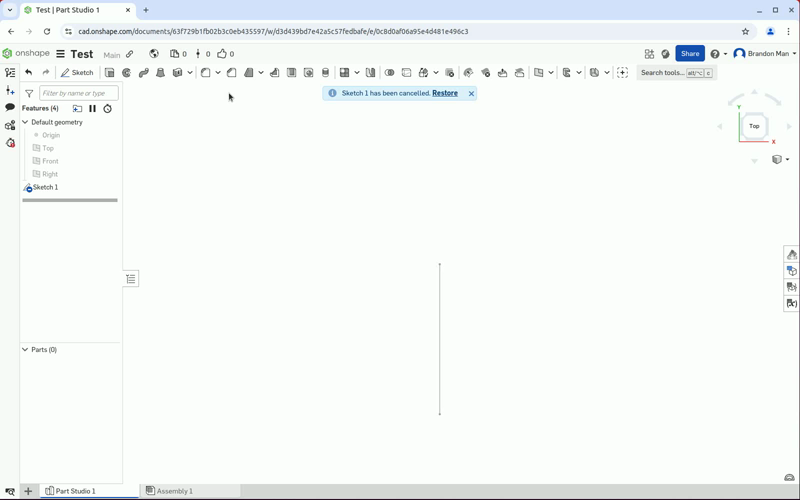
key(shift+s)
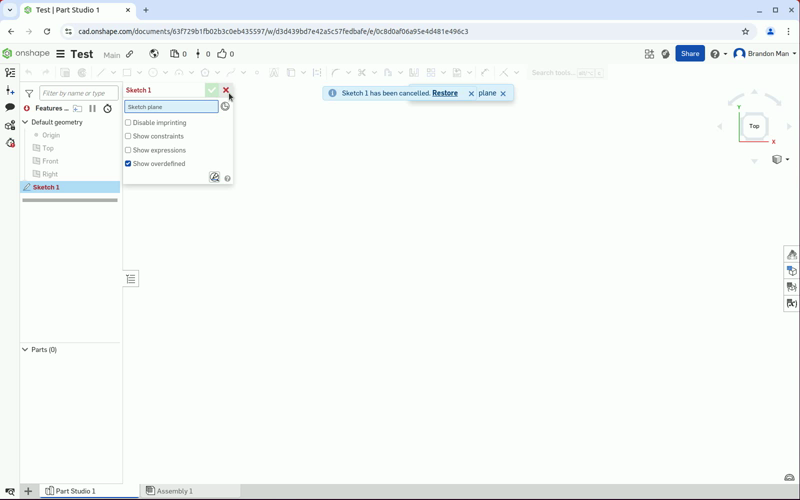
mouse_move(73, 150)
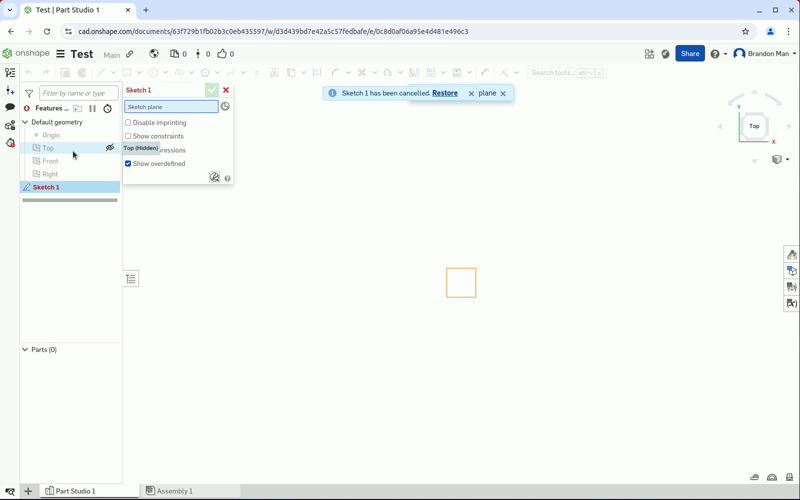
click(73, 150)
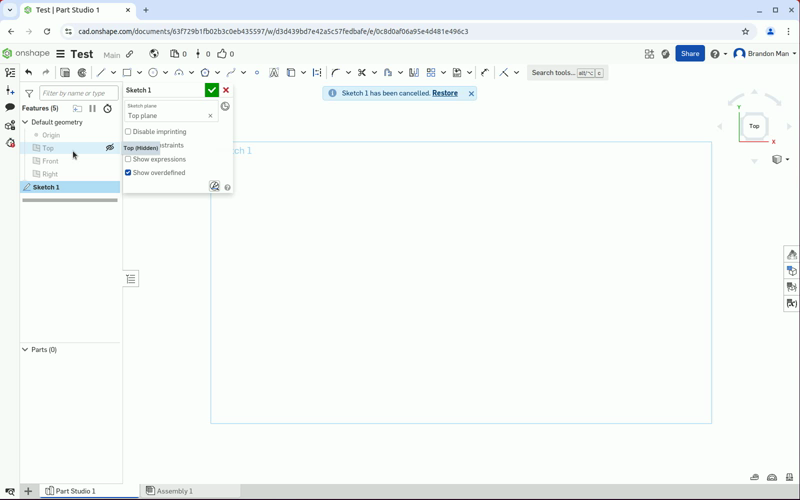
mouse_move(73, 352)
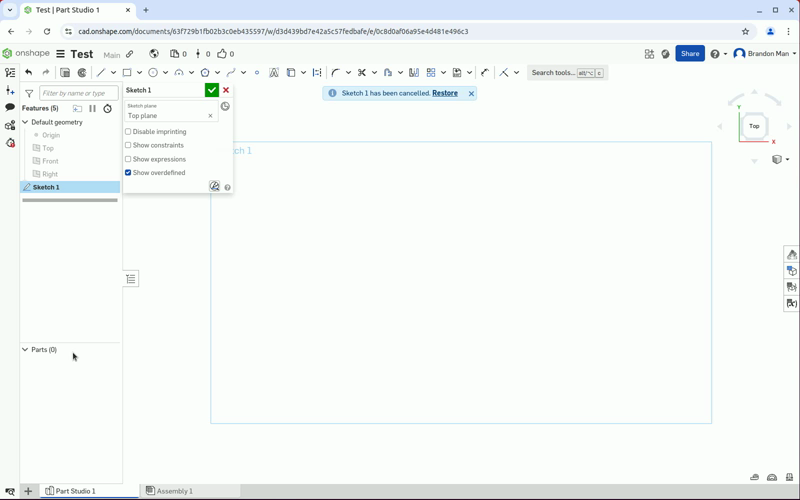
key(y)
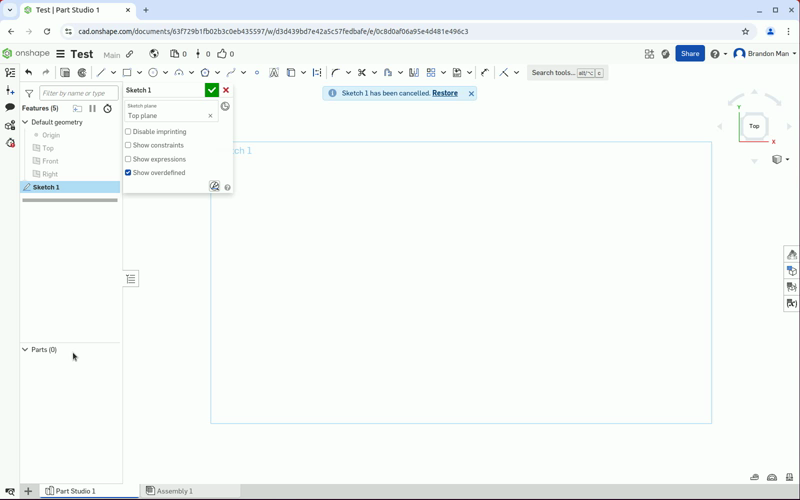
key(l)
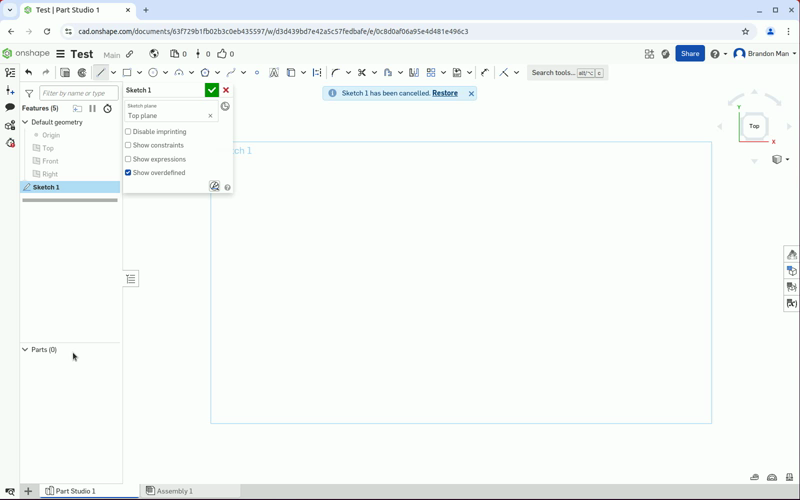
key_down(shift)
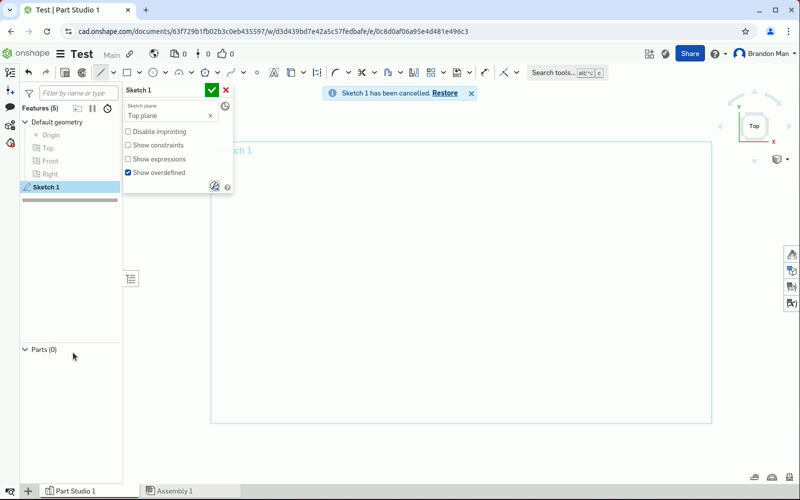
mouse_move(376, 339)
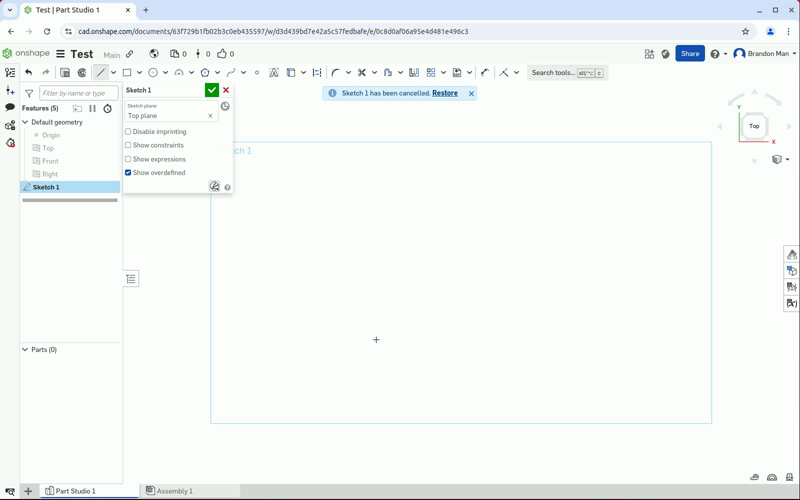
click(376, 339)
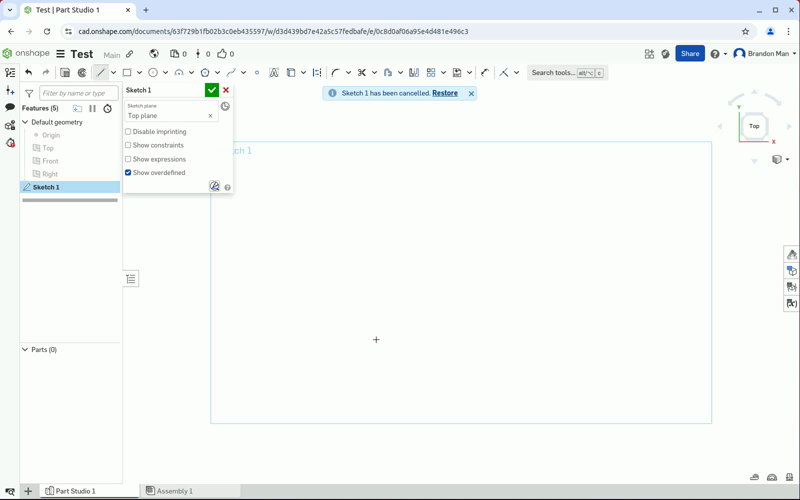
key_up(shift)
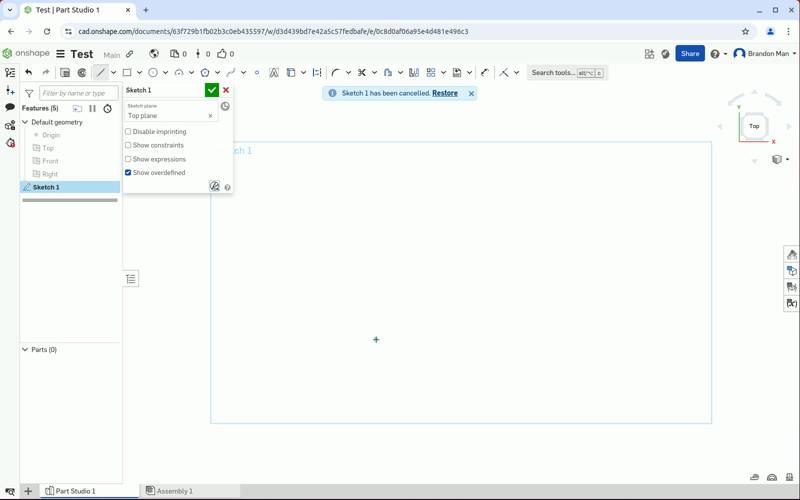
key_down(shift)
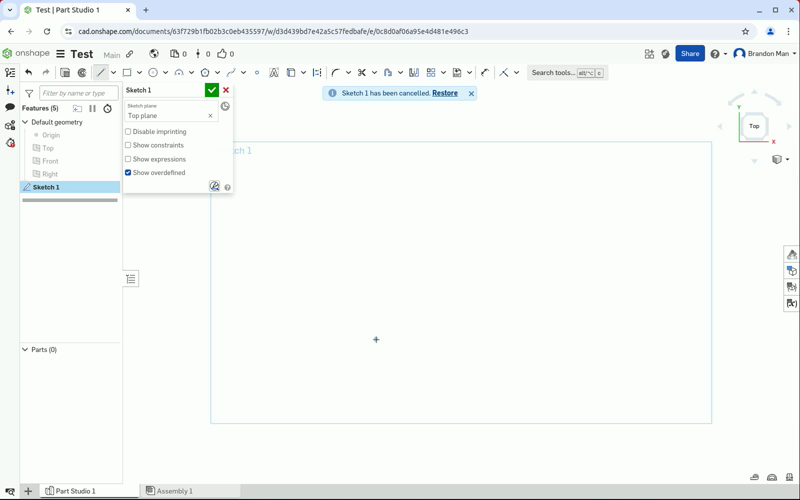
mouse_move(544, 339)
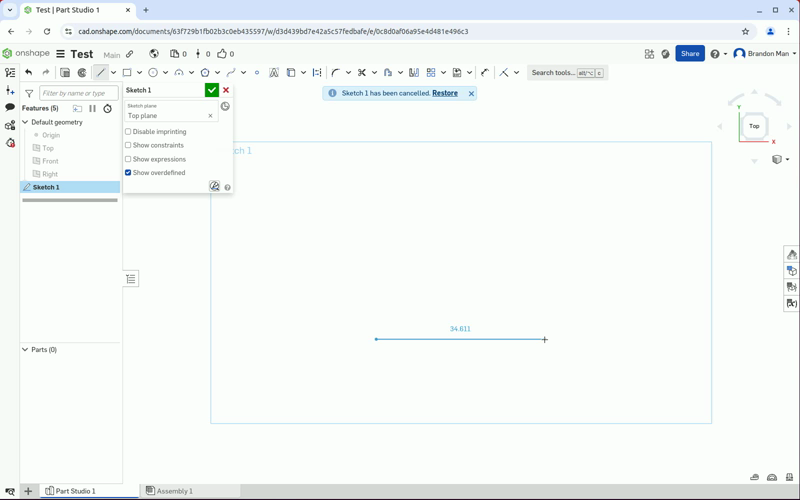
click(544, 339)
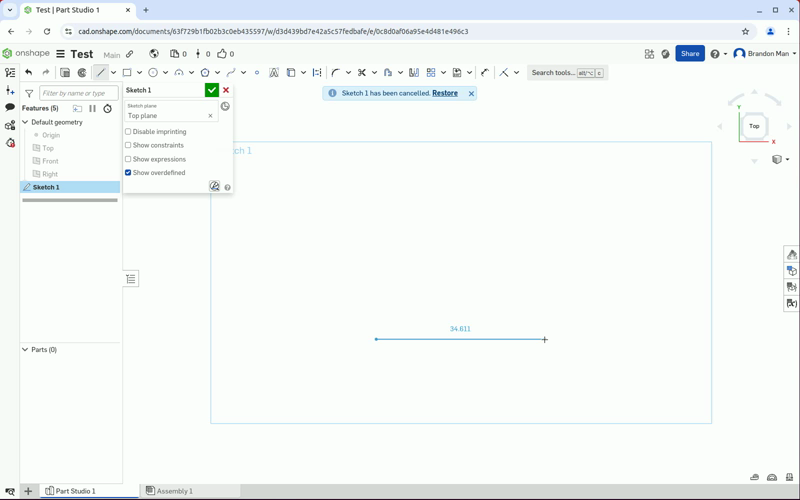
key_up(shift)
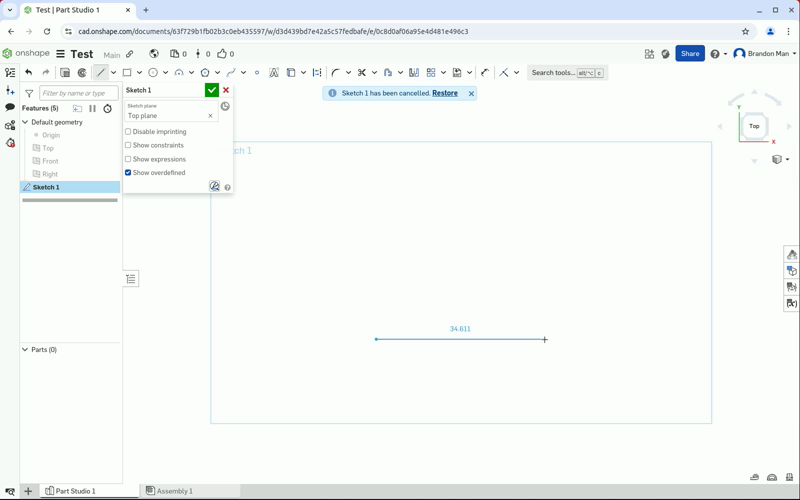
key_down(shift)
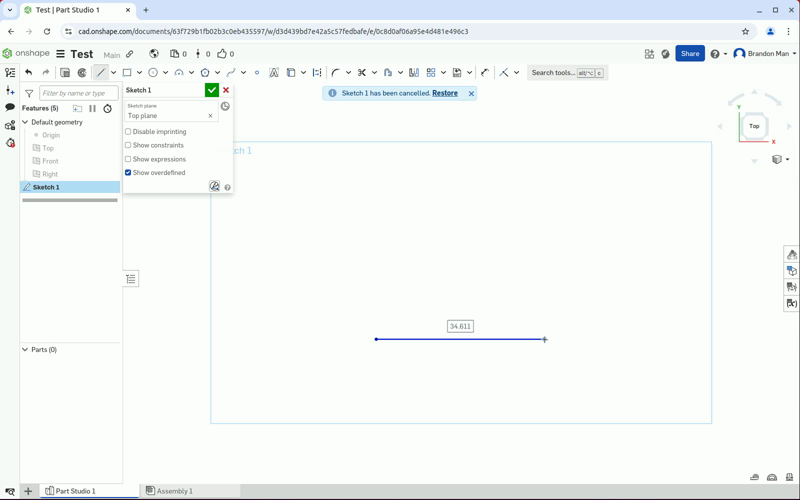
mouse_move(544, 227)
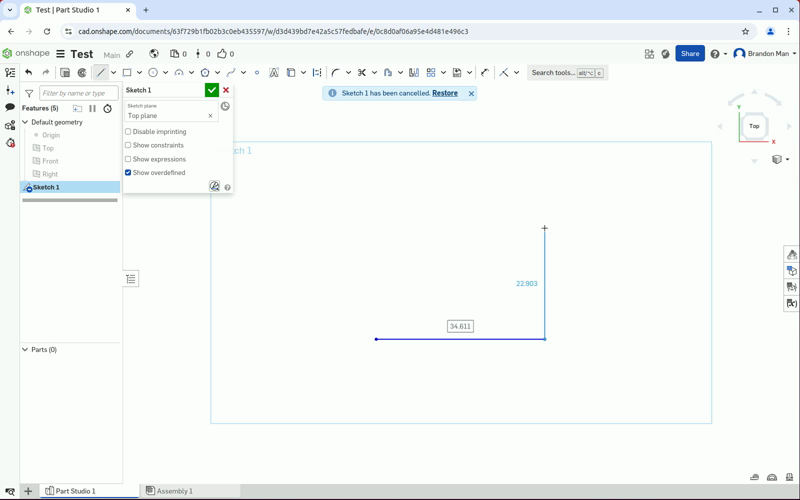
click(544, 227)
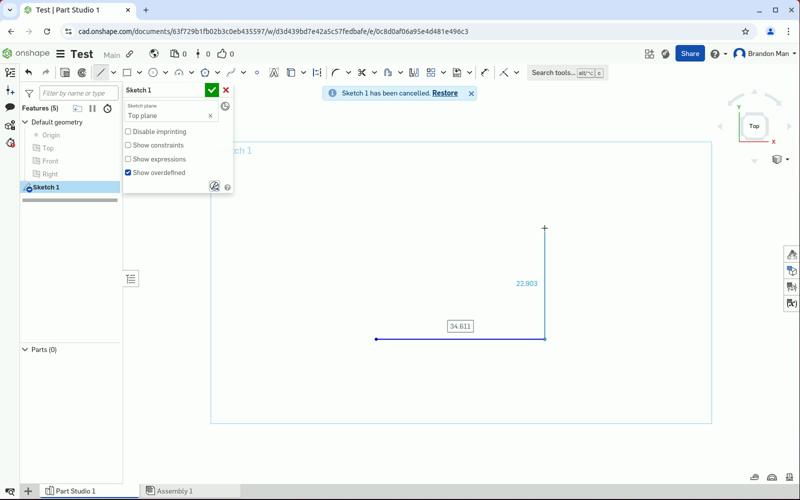
key_up(shift)
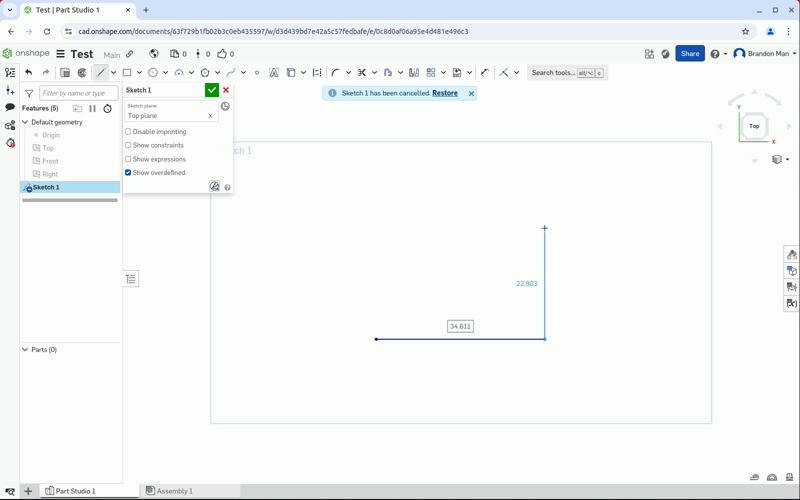
key_down(shift)
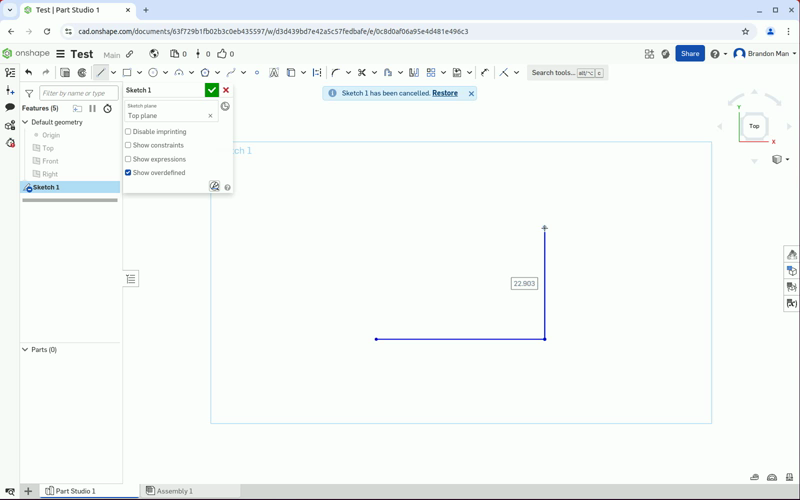
mouse_move(376, 227)
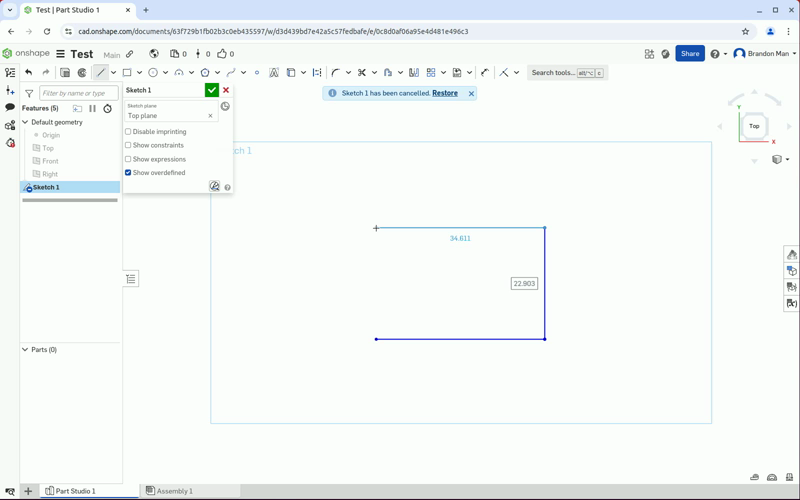
click(376, 227)
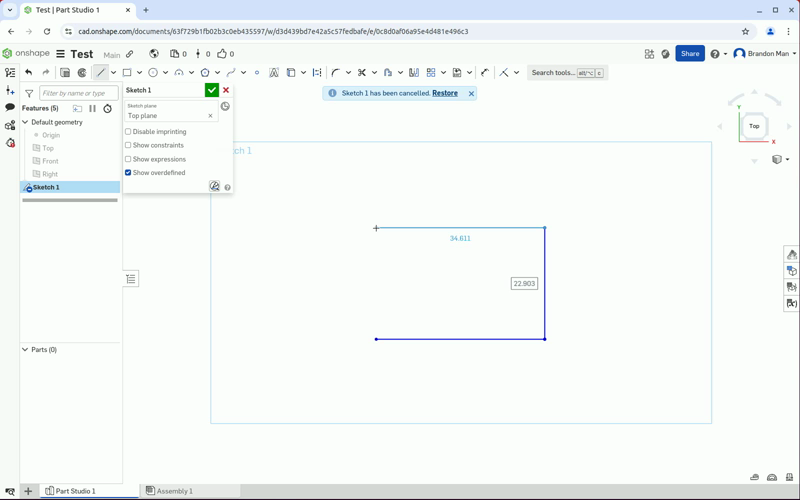
key_up(shift)
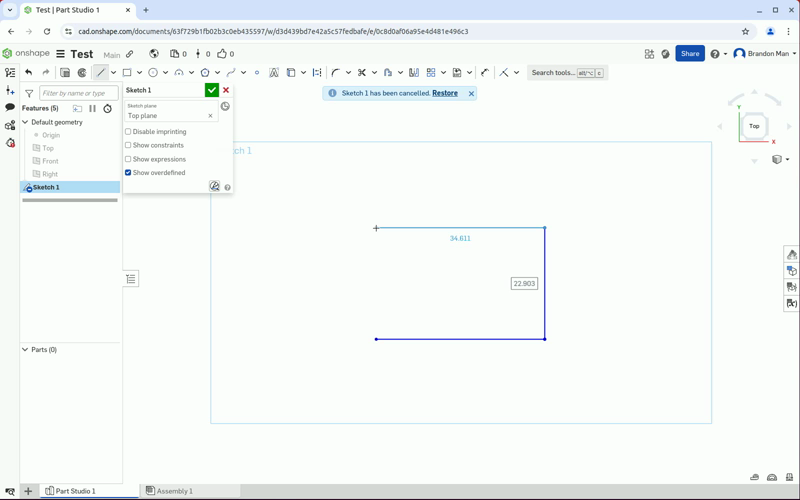
key_down(shift)
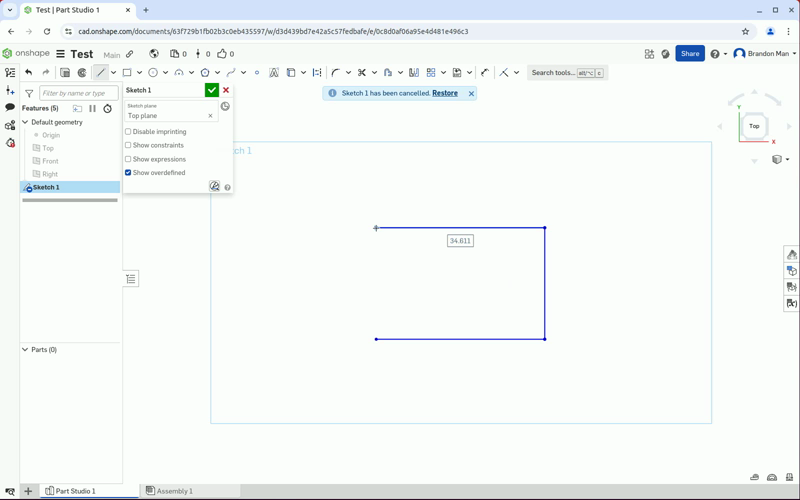
mouse_move(376, 339)
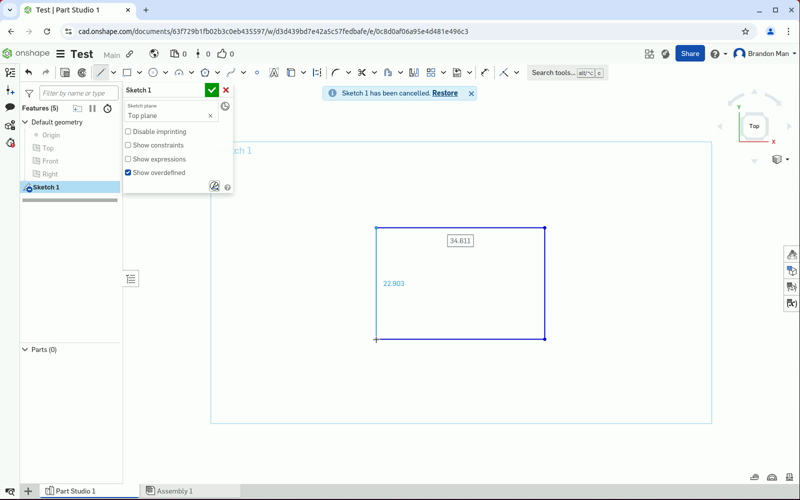
key_up(shift)
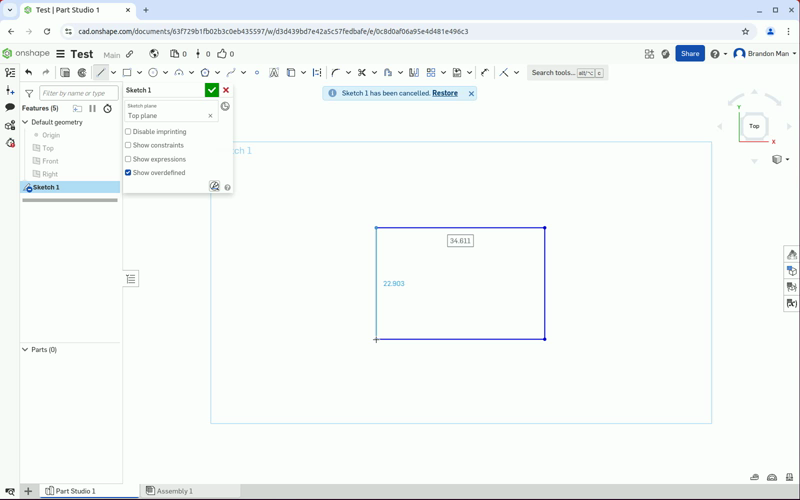
click(376, 339)
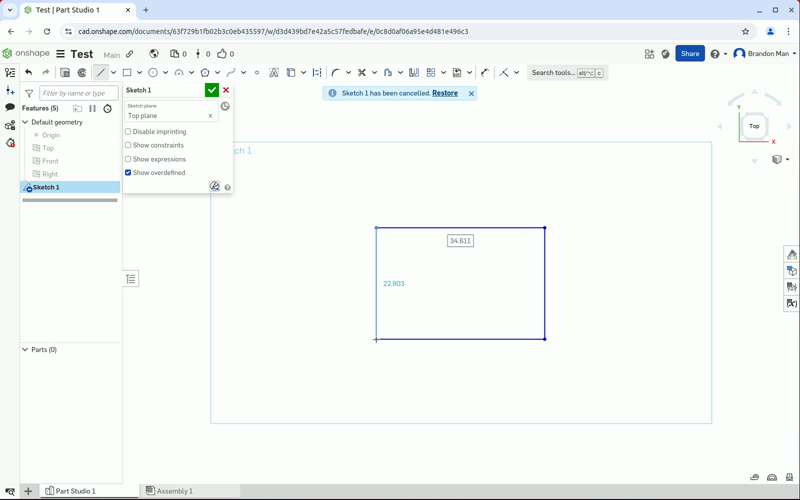
key(esc)
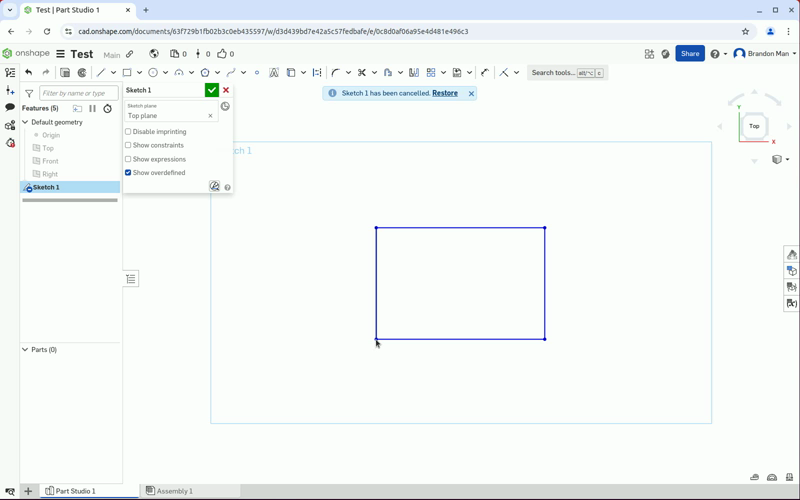
key(c)
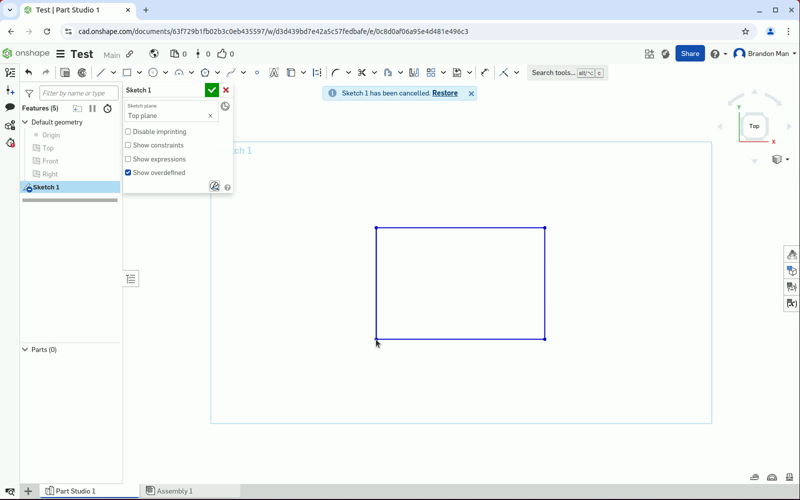
key_down(shift)
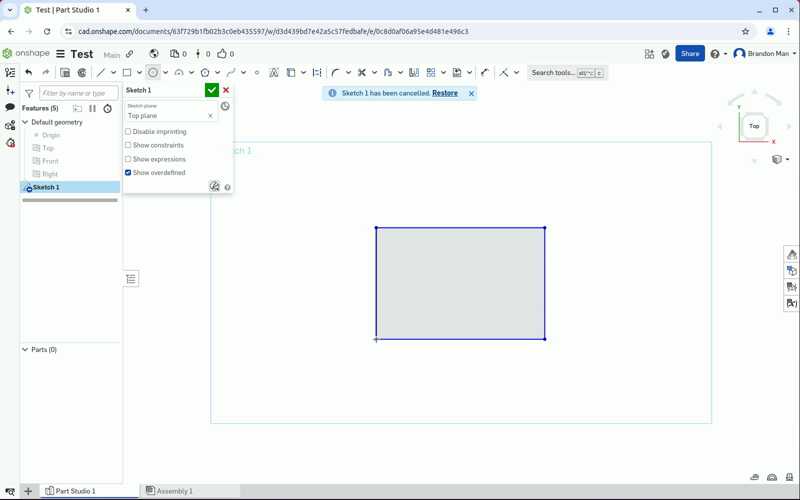
mouse_move(461, 282)
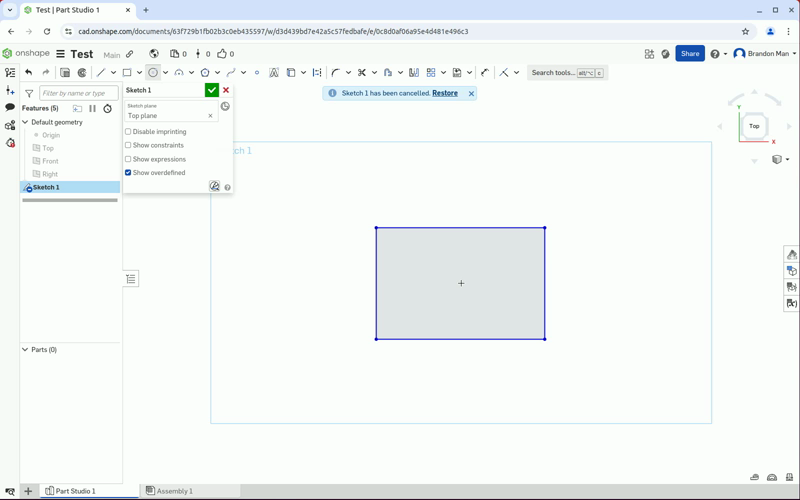
click(461, 282)
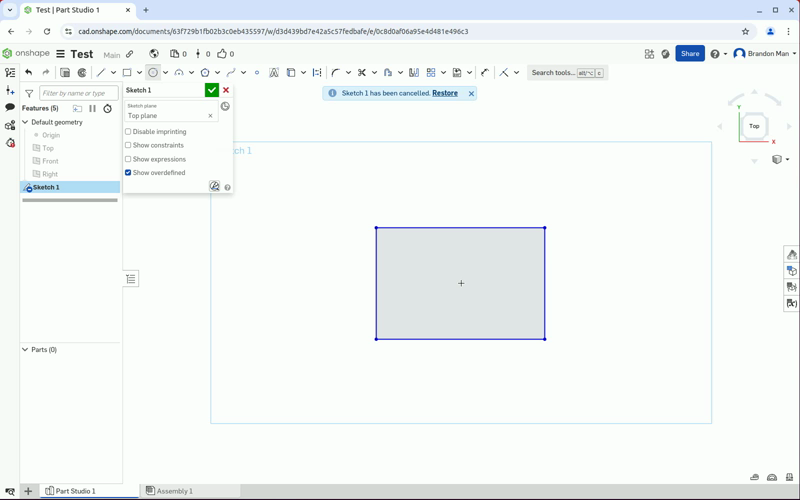
key_up(shift)
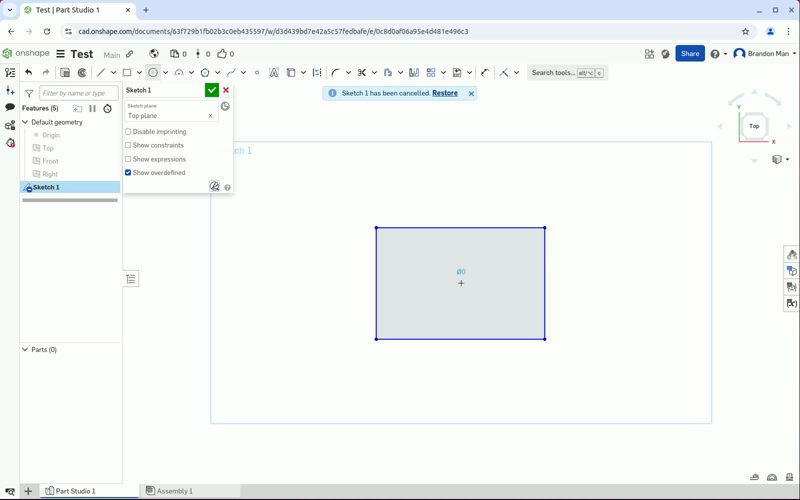
mouse_move(489, 282)
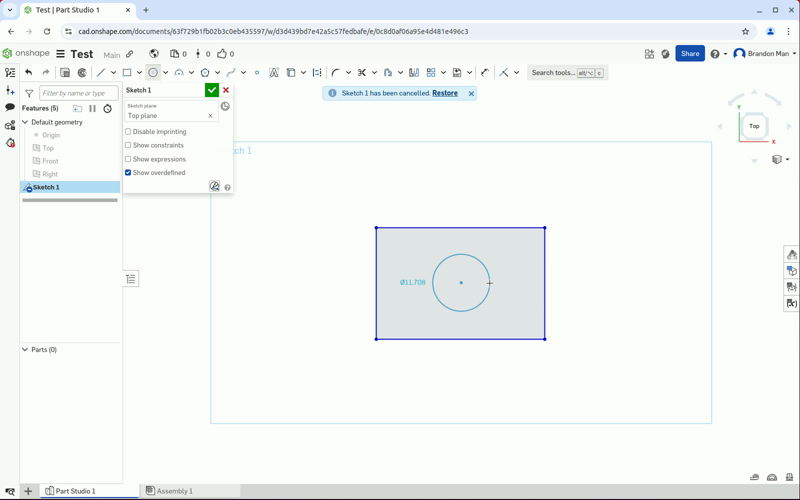
click(489, 282)
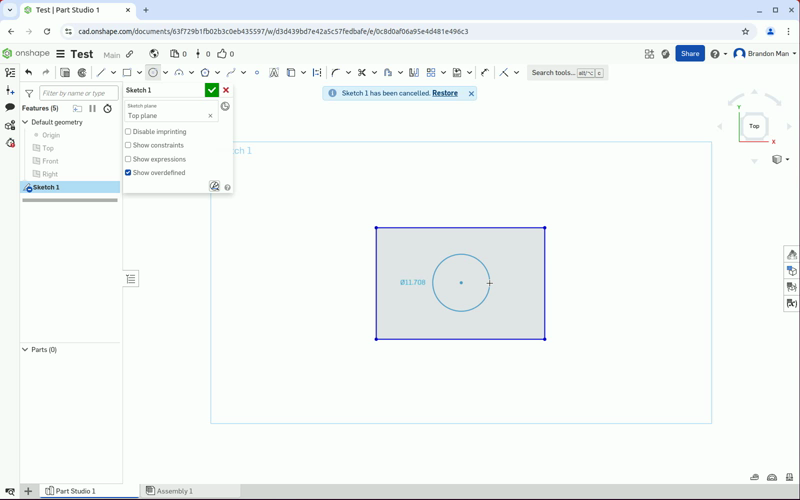
key(esc)
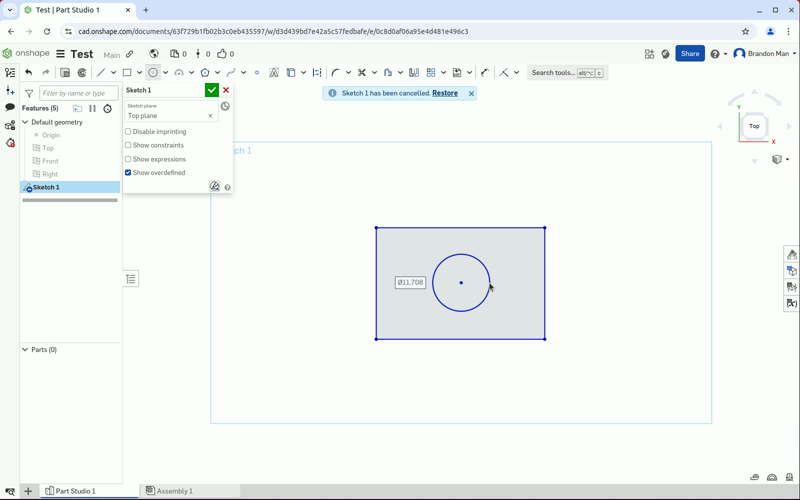
mouse_move(514, 290)
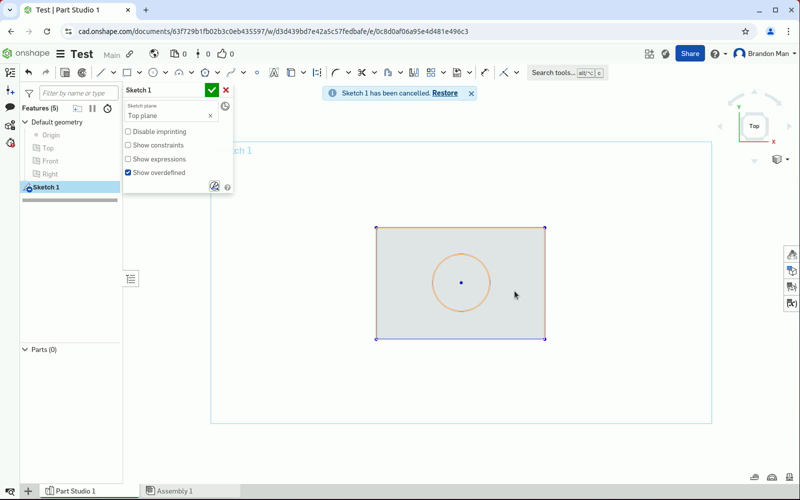
click(514, 290)
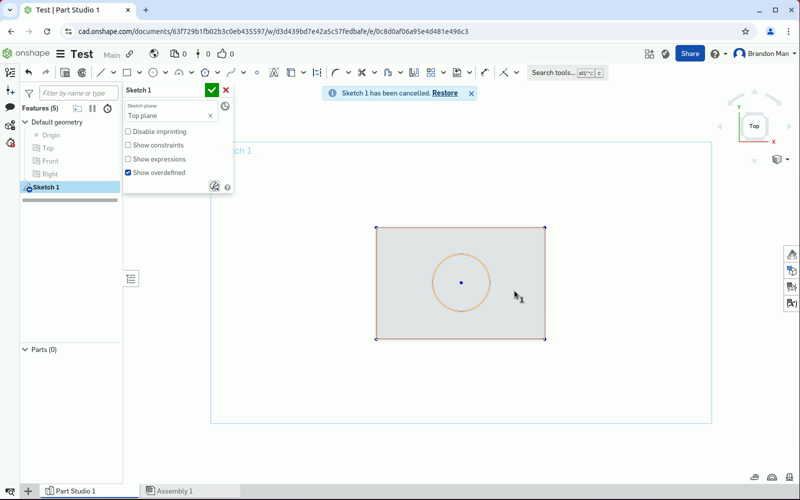
mouse_move(73, 352)
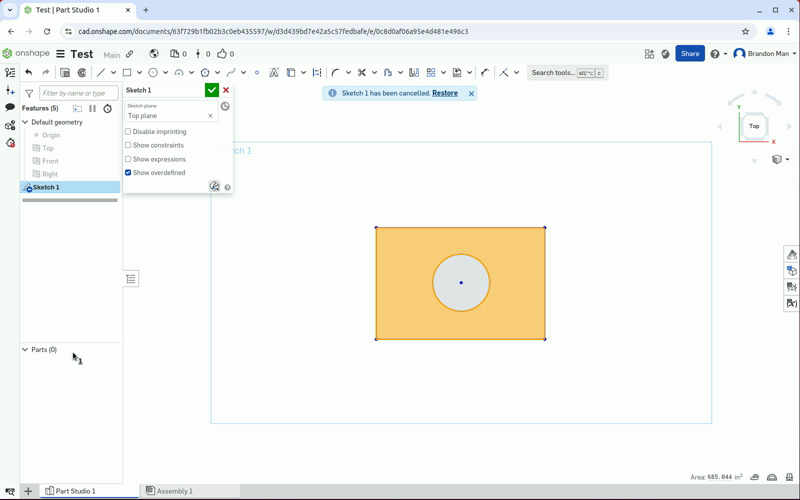
key(shift+y)
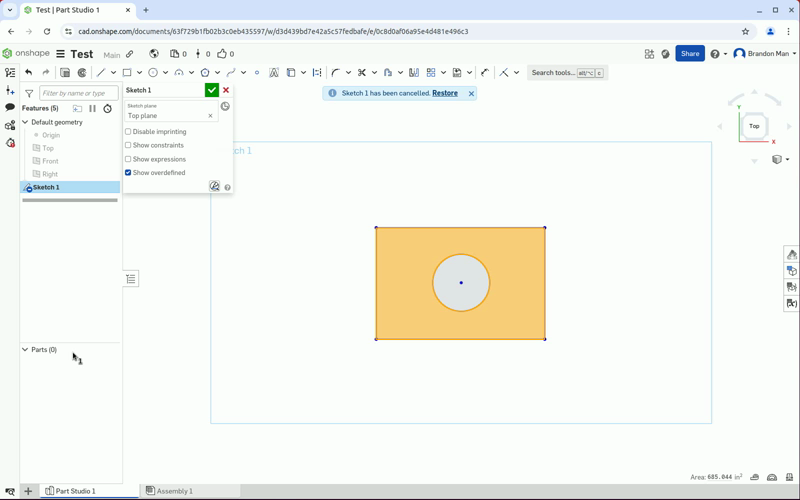
key(shift+e)
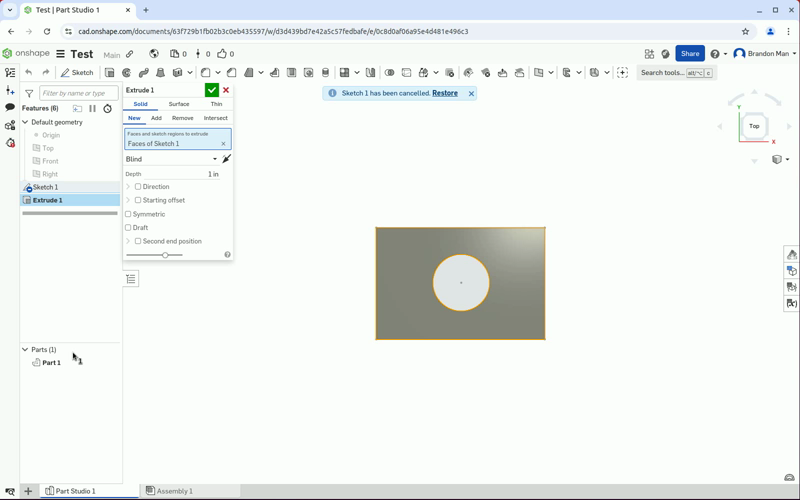
mouse_move(143, 106)
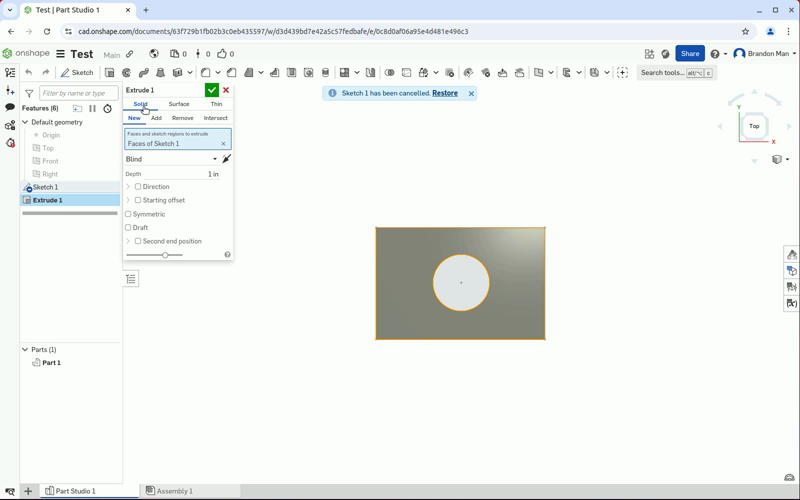
click(143, 106)
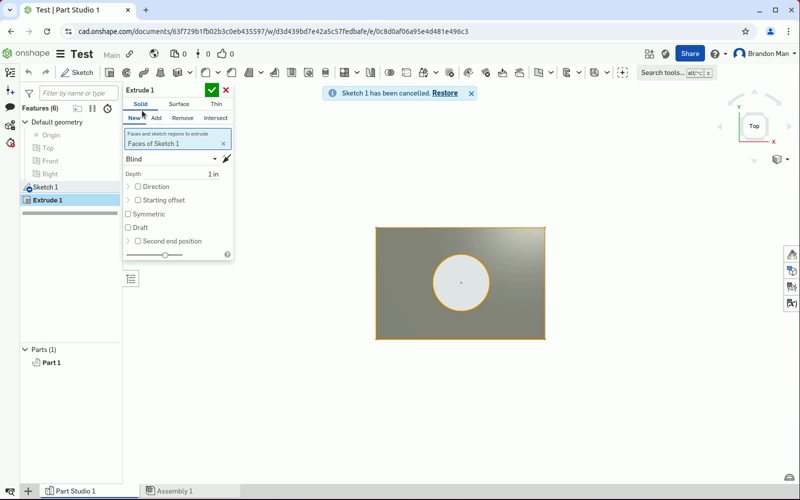
mouse_move(137, 120)
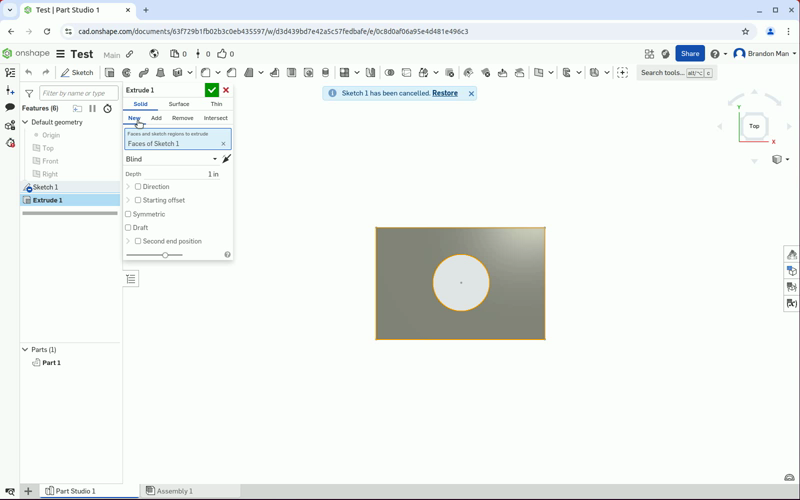
click(137, 120)
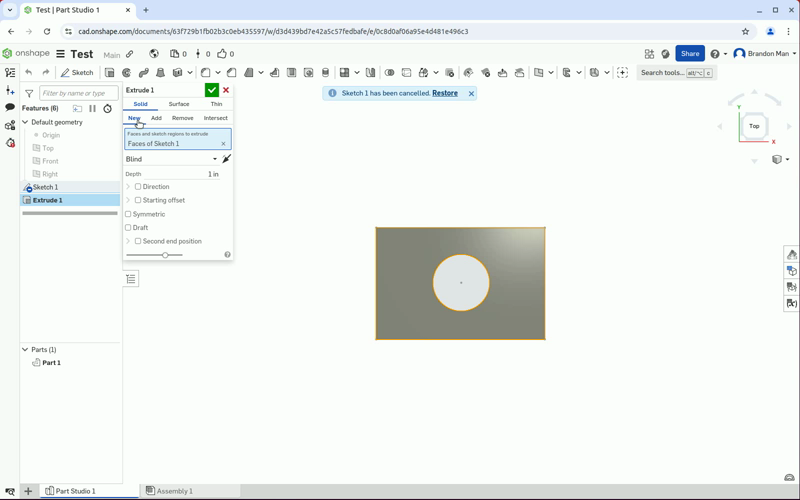
key(tab, 4)
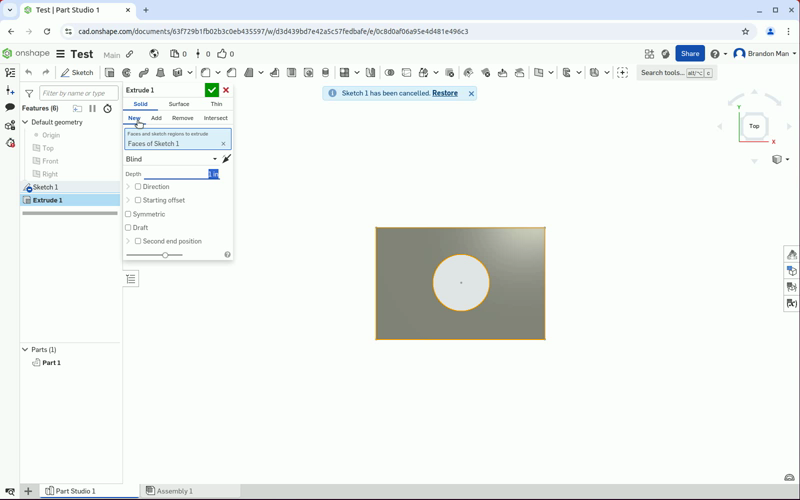
text(5.777)
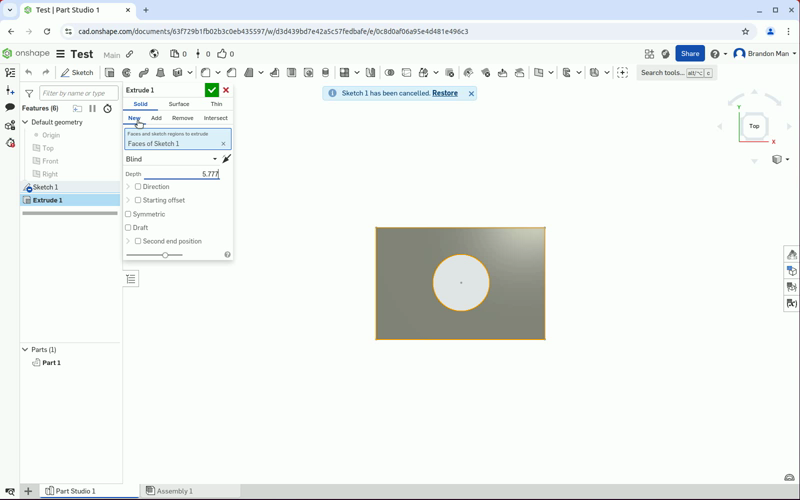
key(enter)
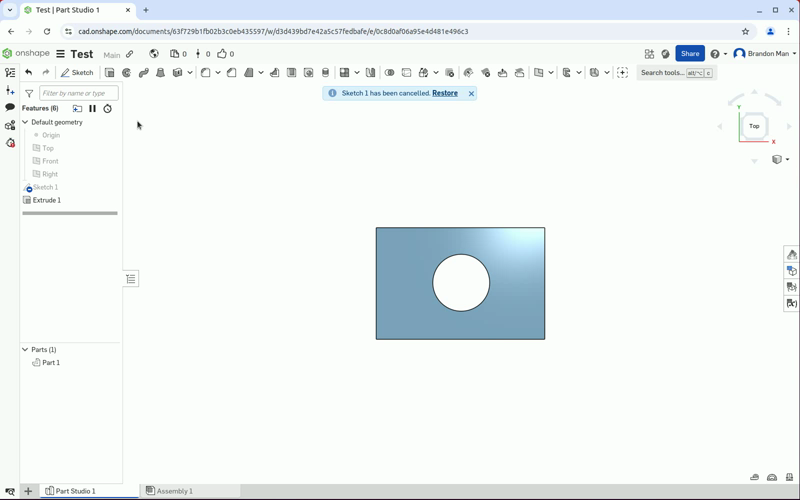
key(shift+h)
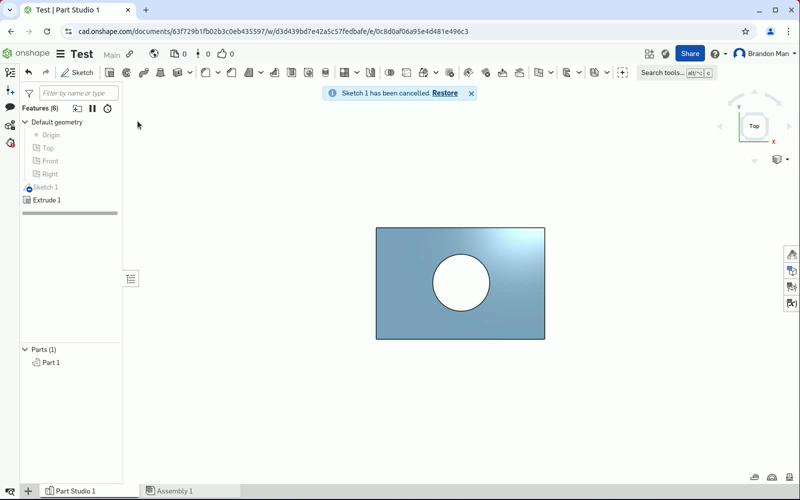
key(shift+h)
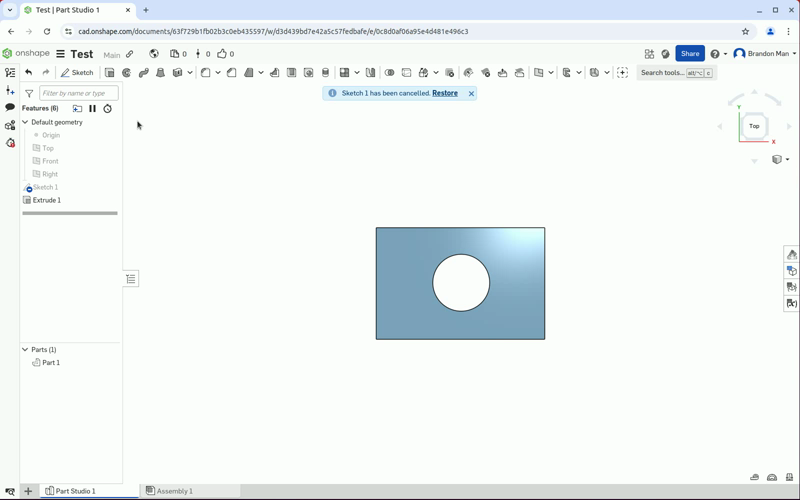
mouse_move(73, 189)
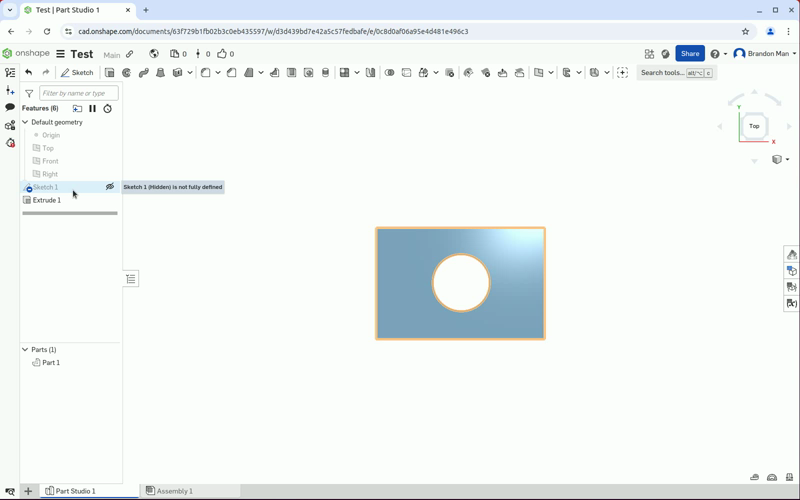
click(73, 189)
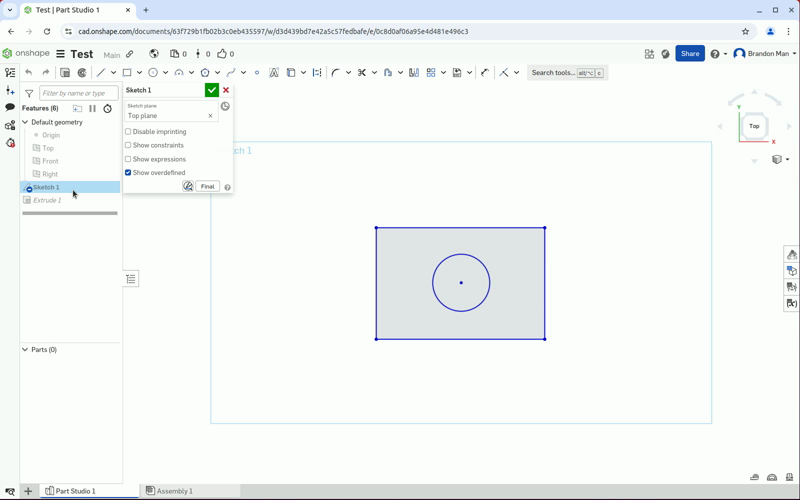
mouse_move(229, 92)
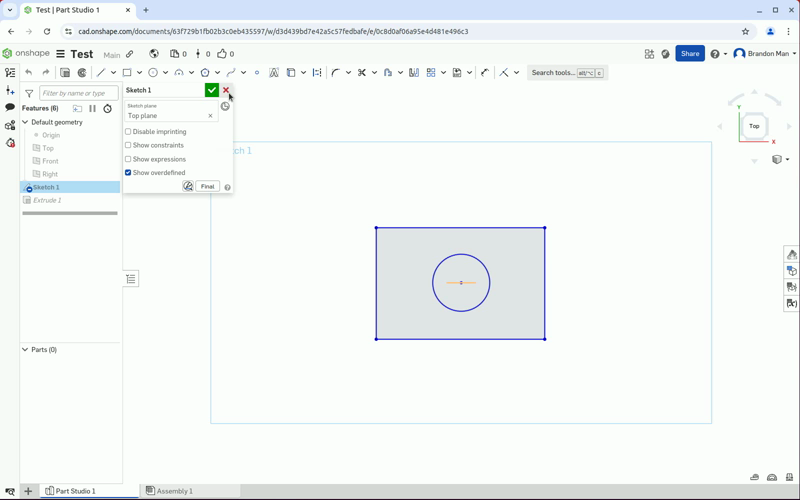
click(229, 92)
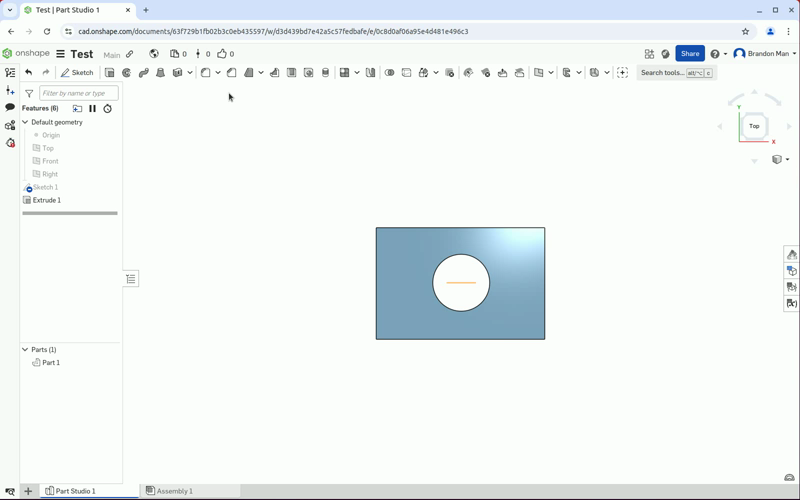
mouse_move(541, 75)
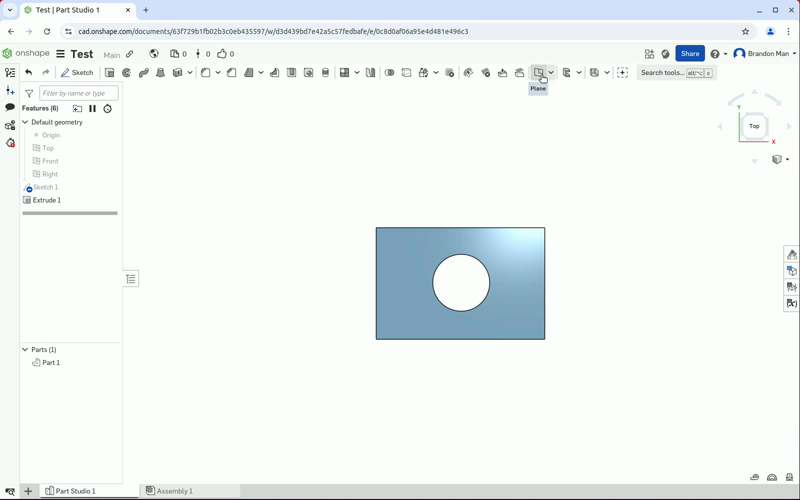
click(541, 75)
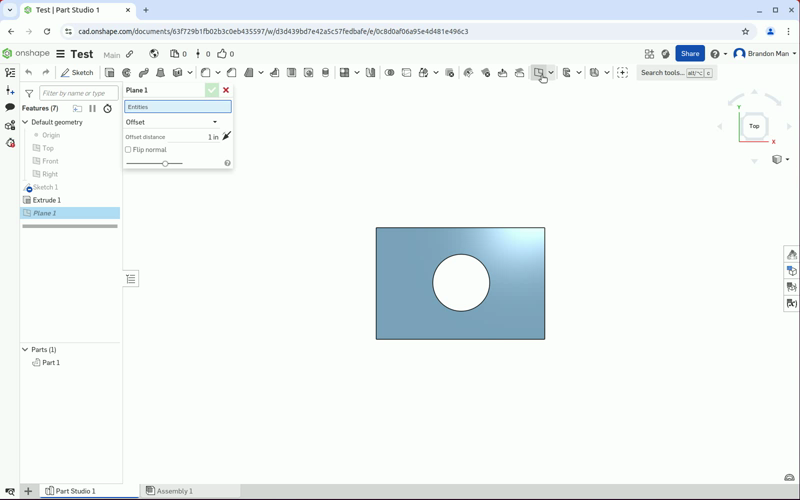
mouse_move(73, 150)
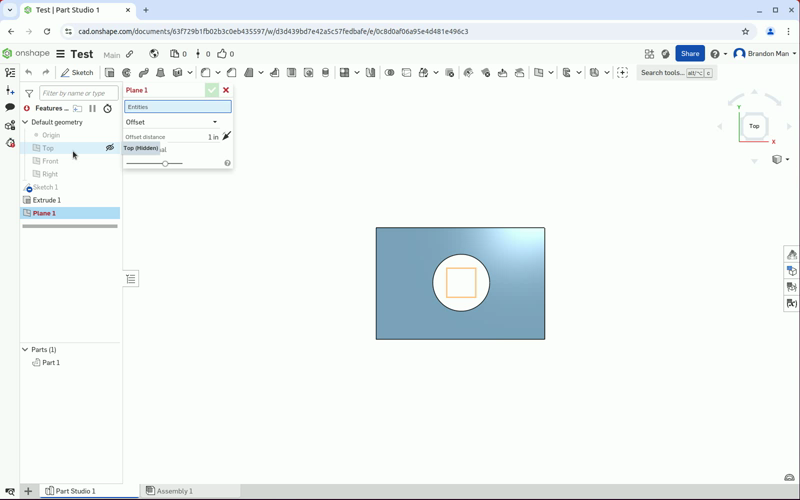
click(73, 150)
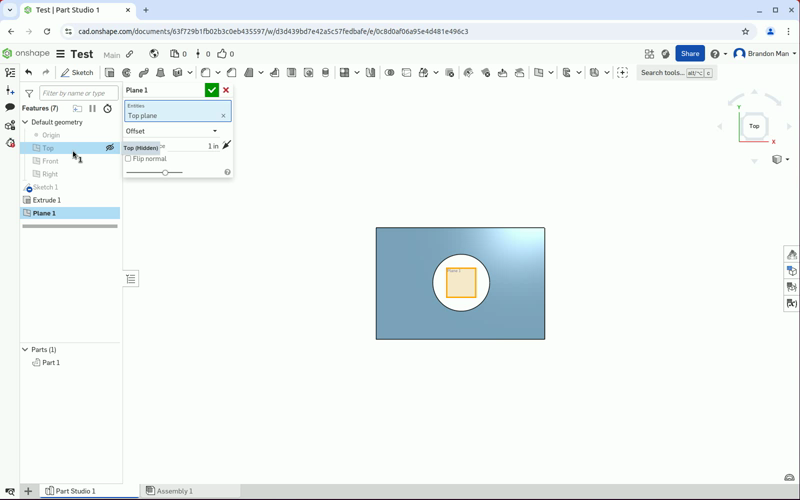
key(tab, 2)
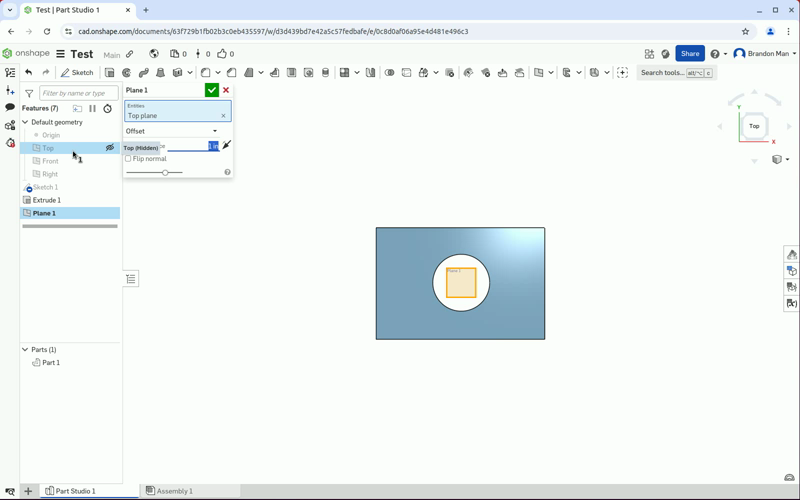
text(5.792)
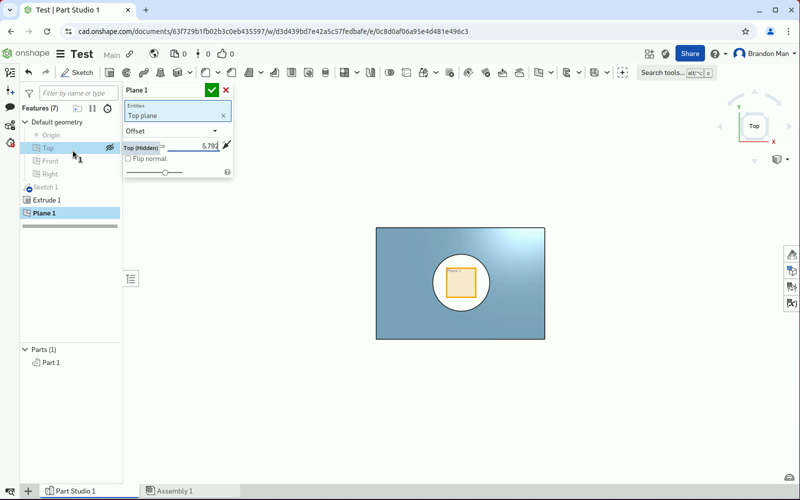
key(enter, 2)
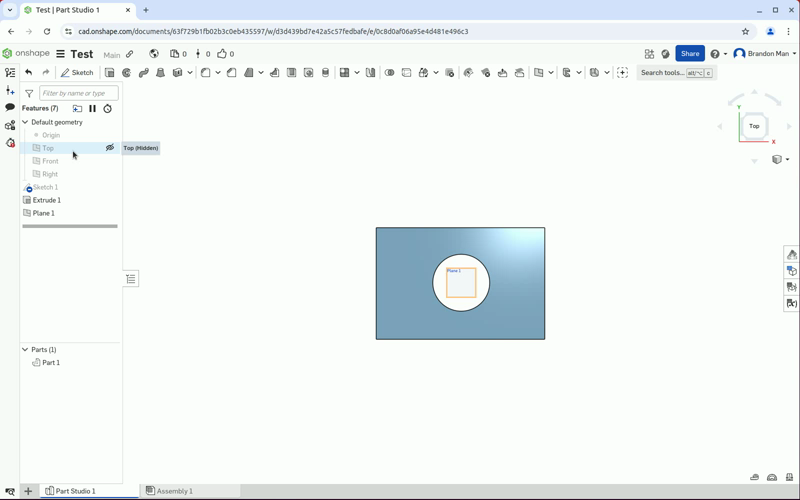
key(shift+s)
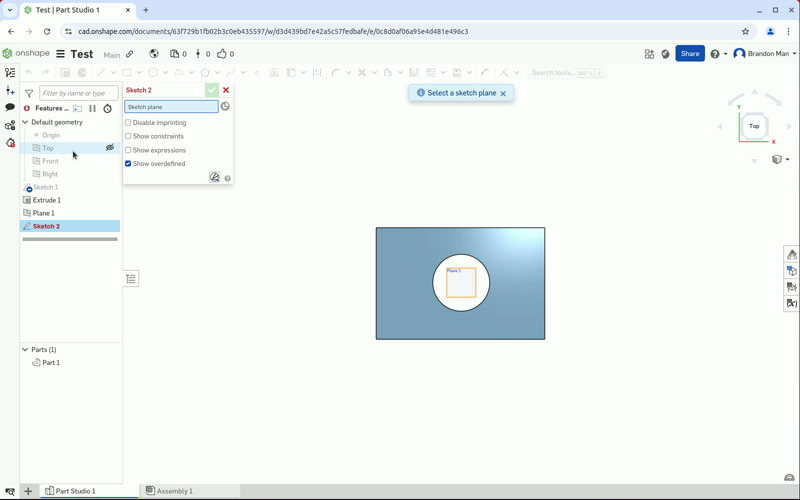
mouse_move(73, 215)
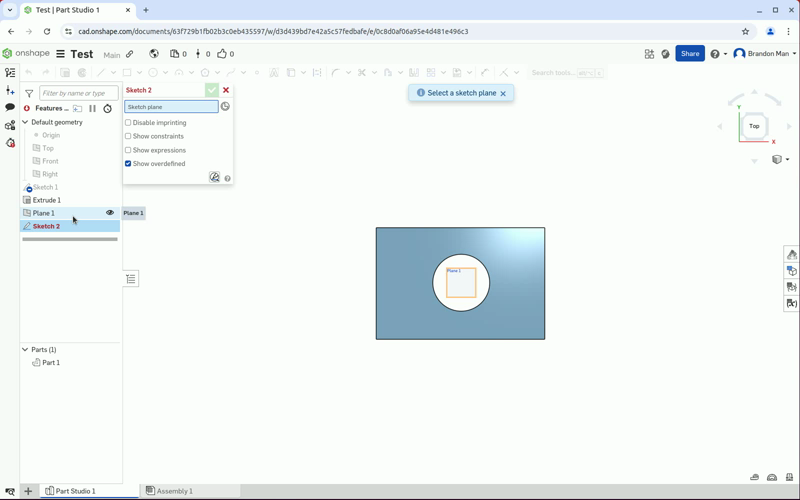
click(73, 215)
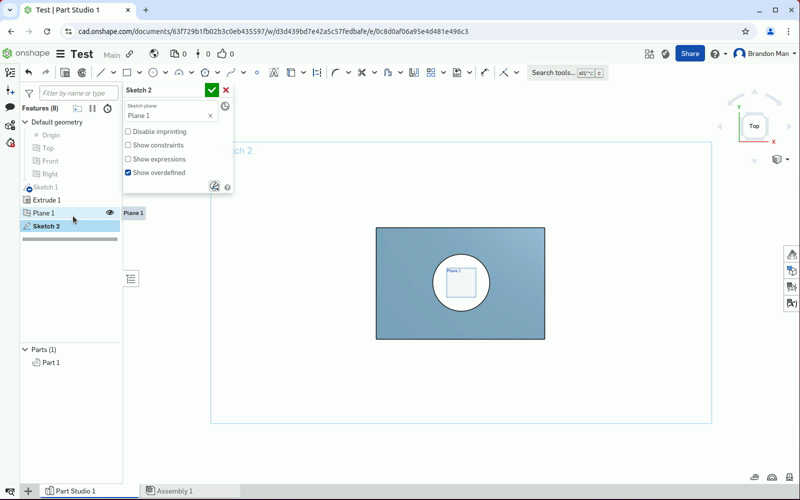
mouse_move(73, 352)
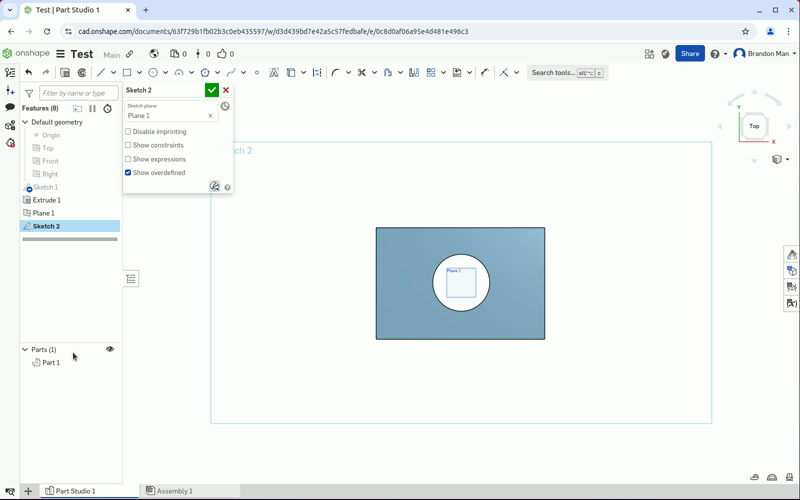
key(y)
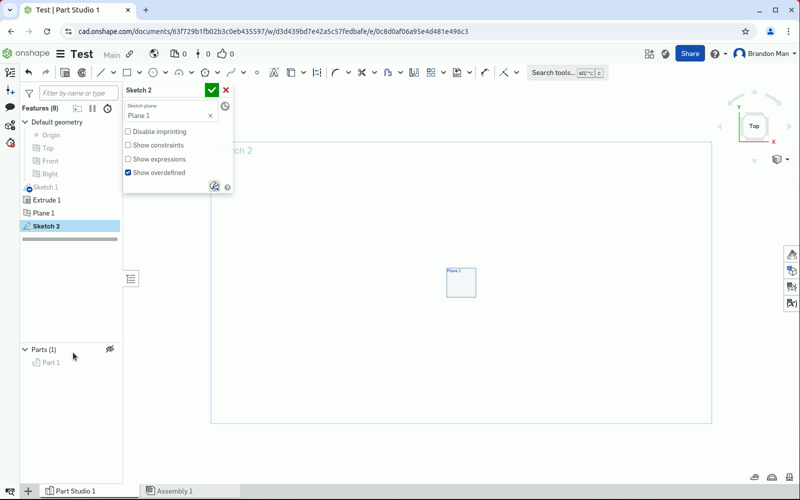
key(l)
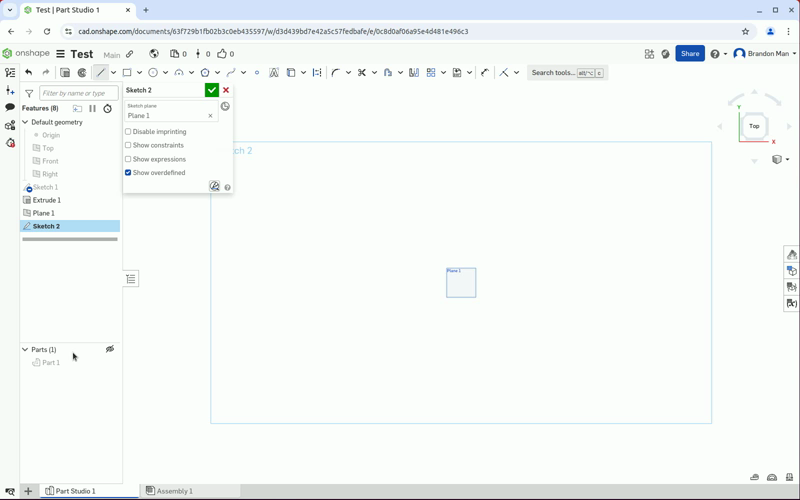
key_down(shift)
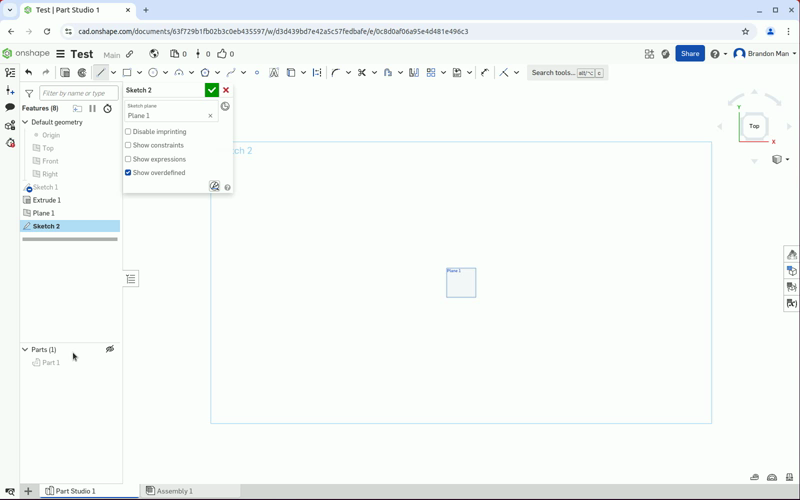
mouse_move(398, 339)
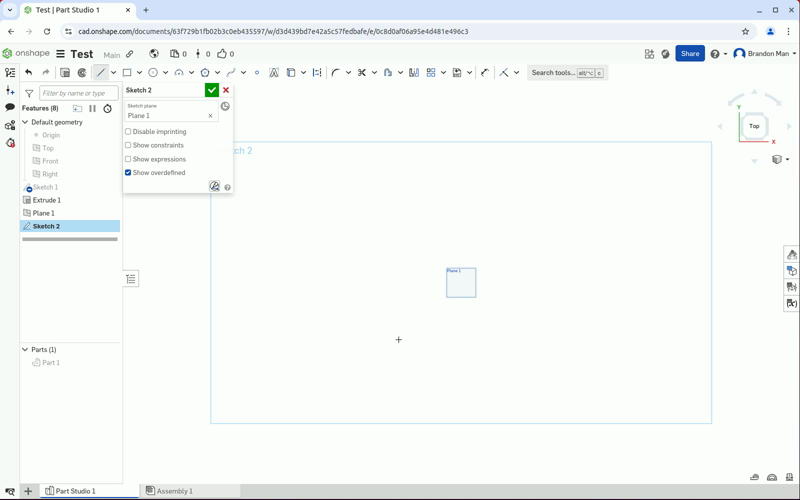
click(398, 339)
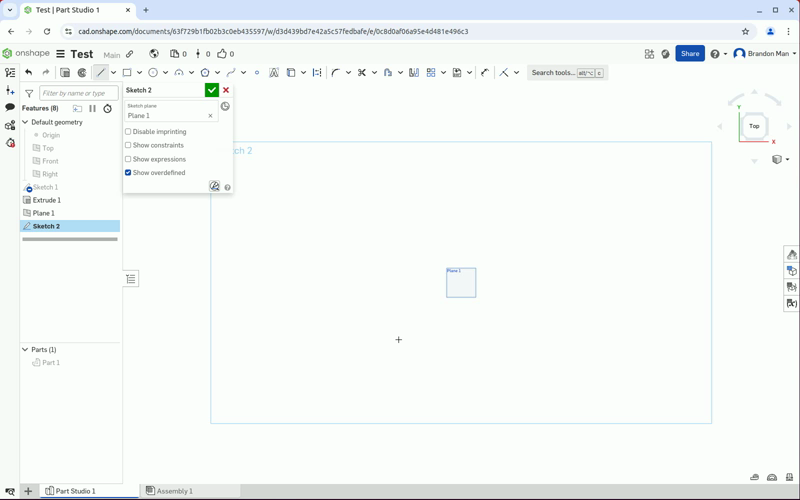
key_up(shift)
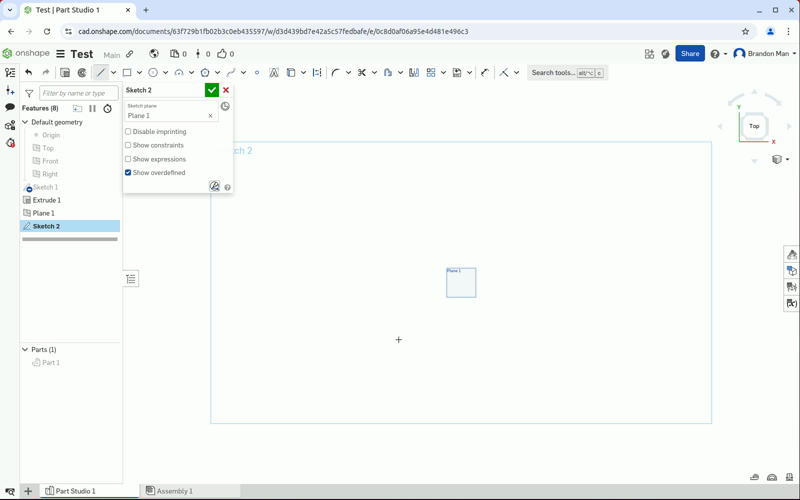
key_down(shift)
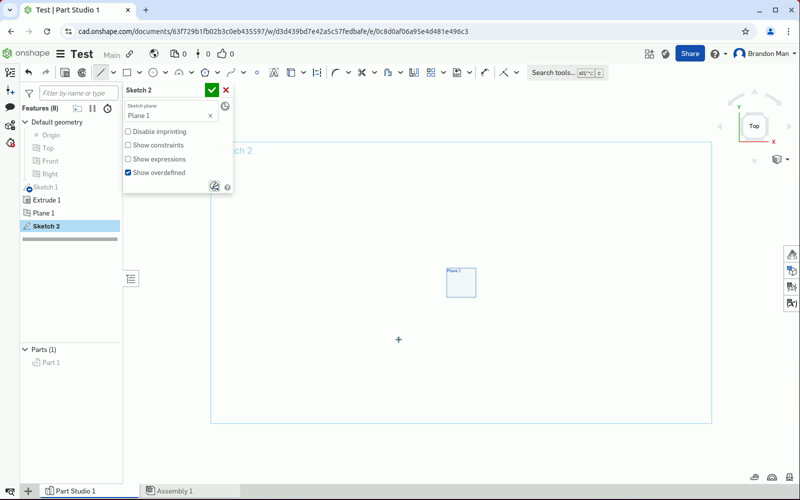
mouse_move(428, 339)
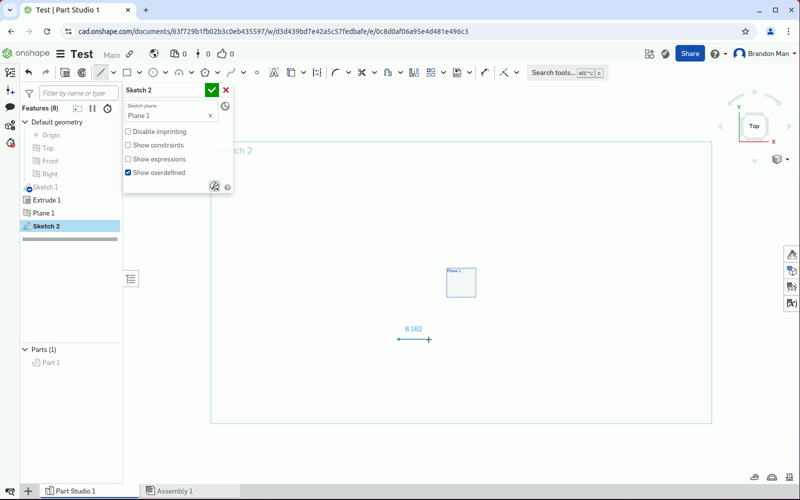
mouse_move(401, 339)
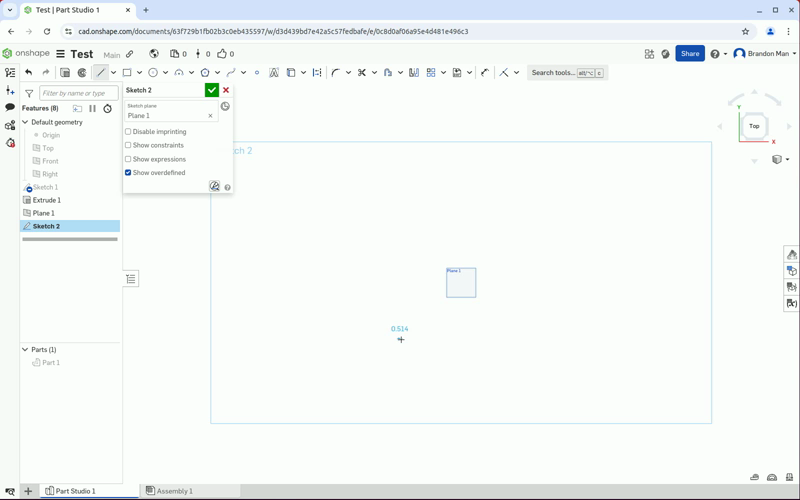
scroll(6)
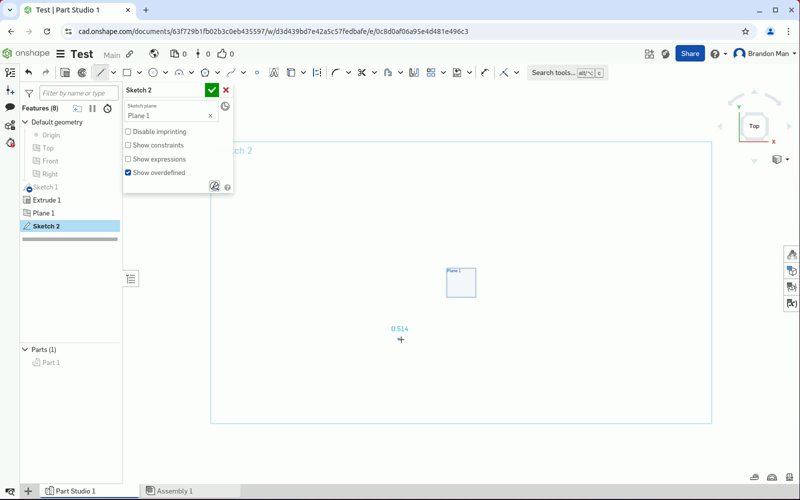
scroll(6)
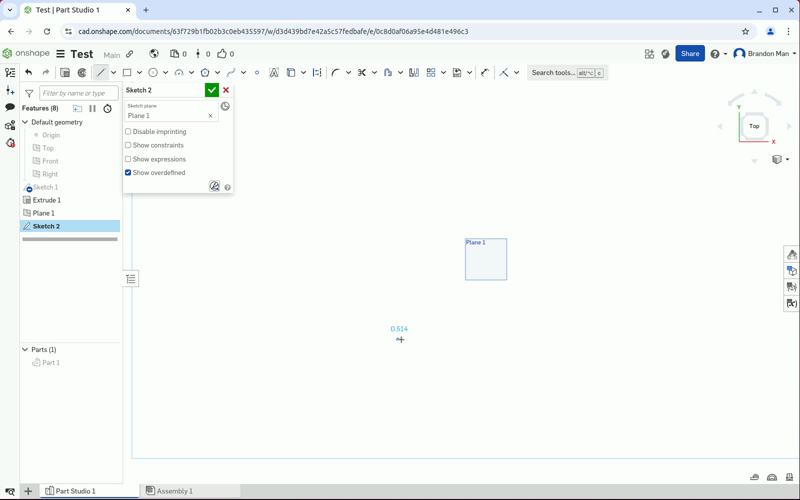
scroll(6)
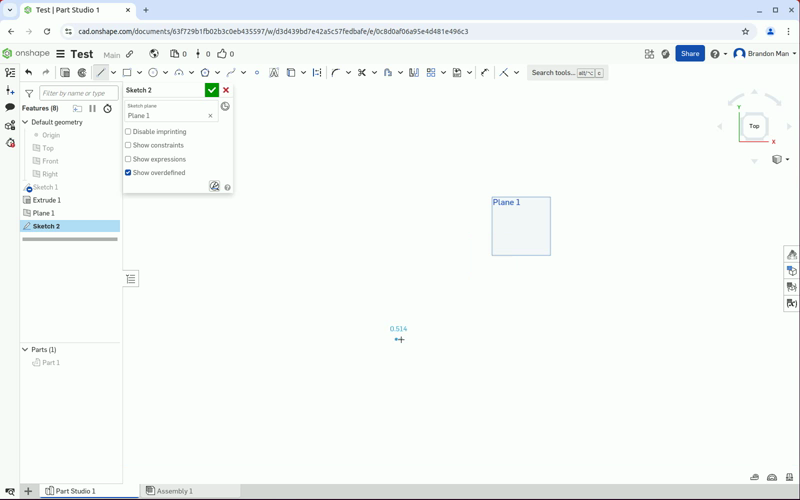
scroll(6)
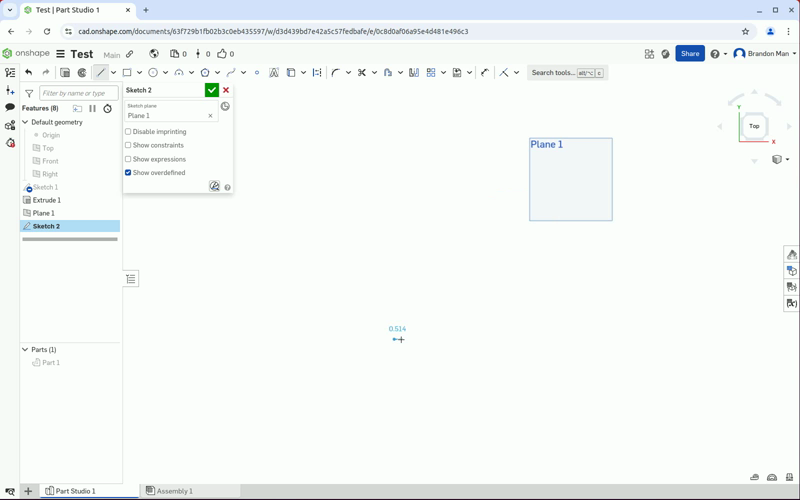
scroll(6)
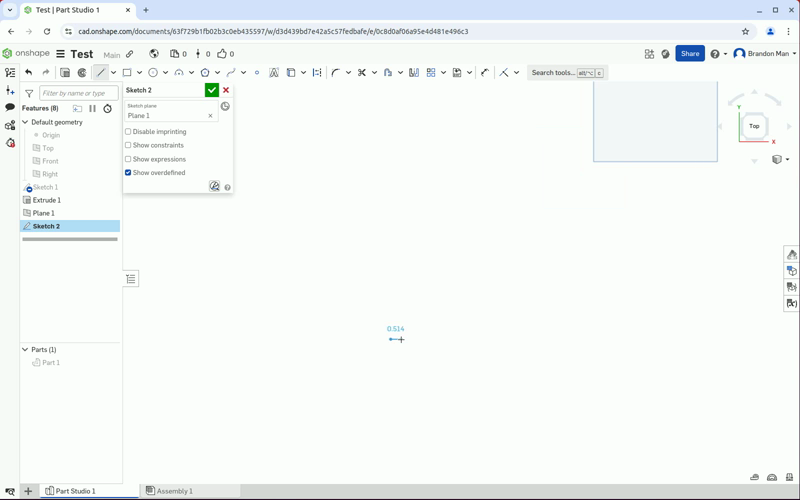
scroll(6)
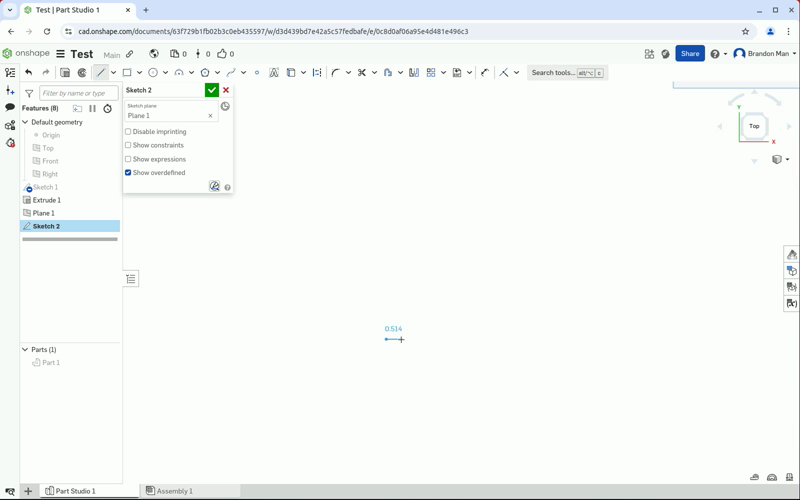
scroll(6)
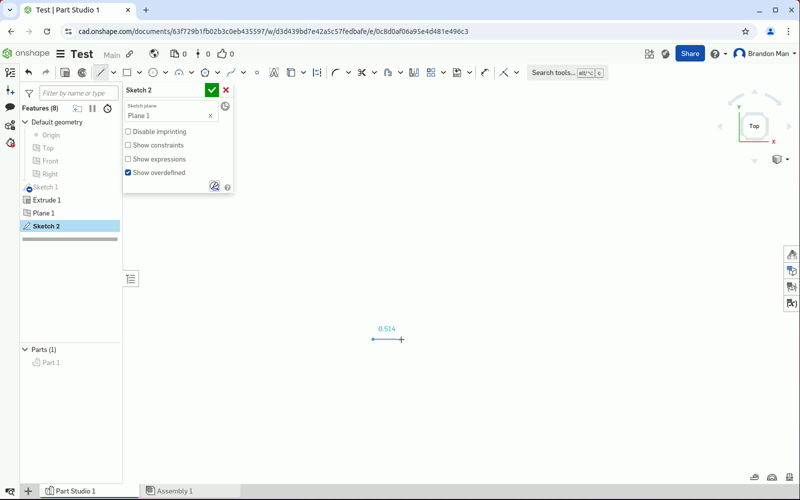
click(401, 339)
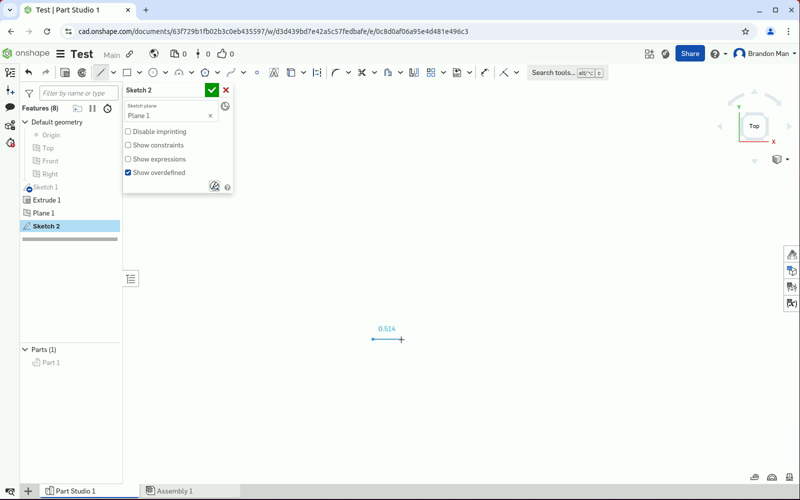
scroll(-6)
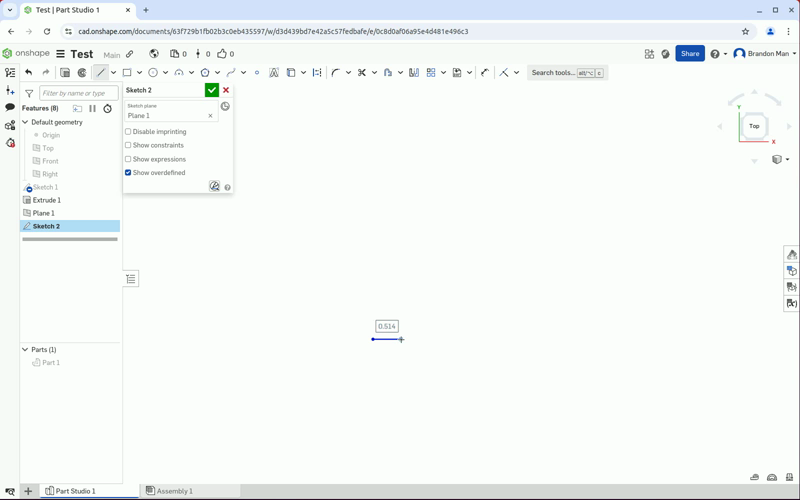
scroll(-6)
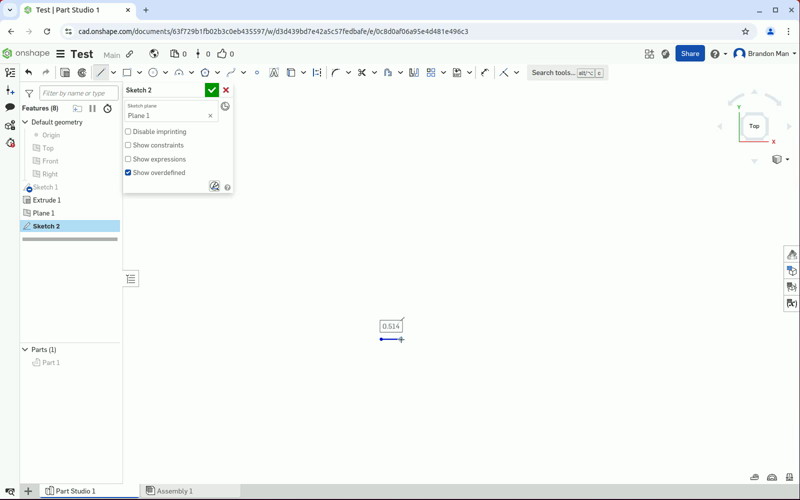
scroll(-6)
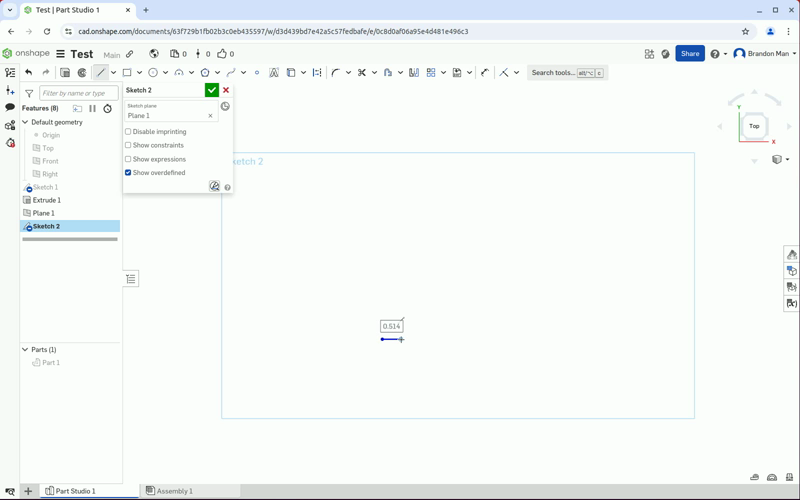
scroll(-6)
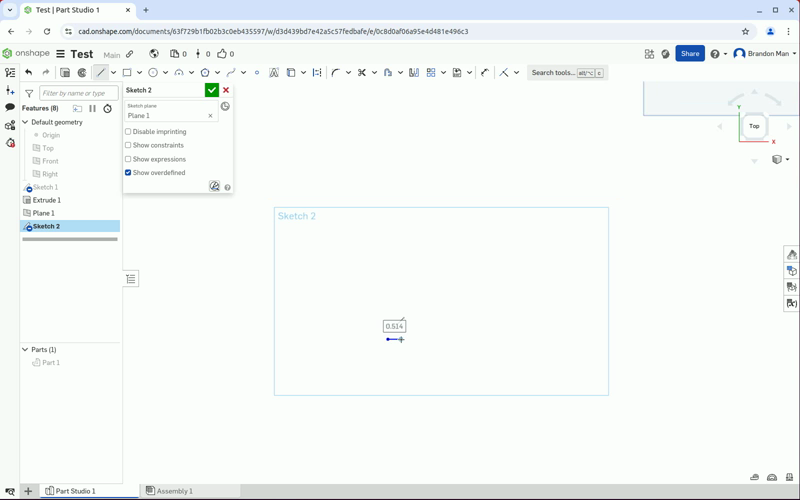
scroll(-6)
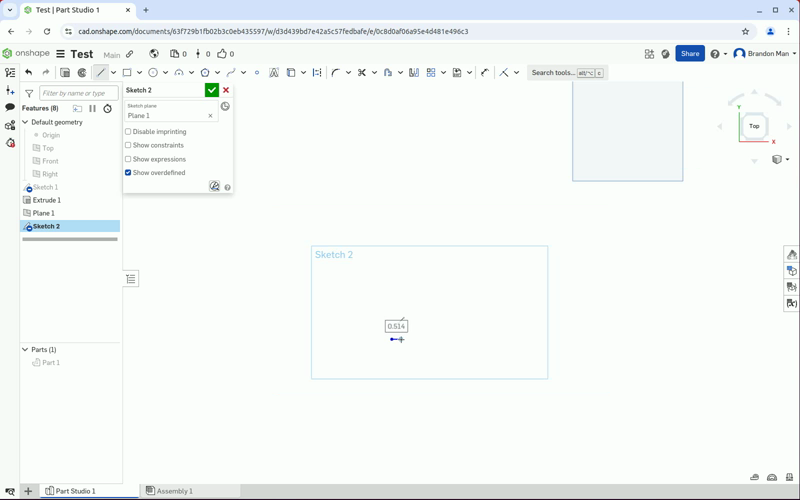
scroll(-6)
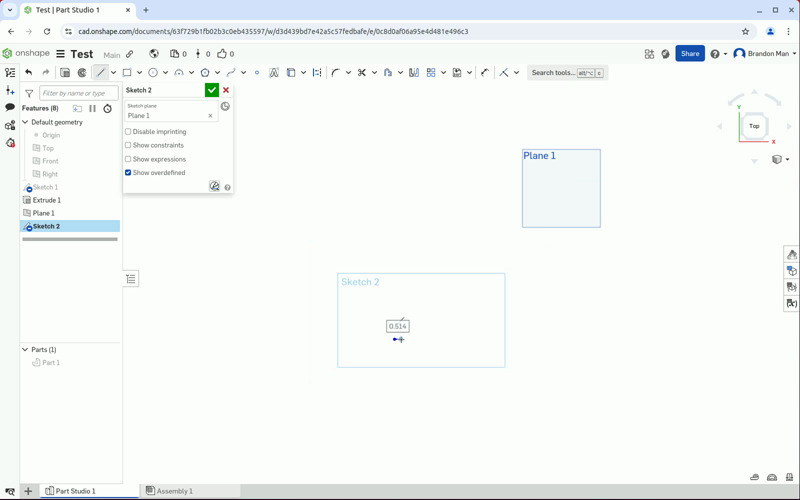
scroll(-6)
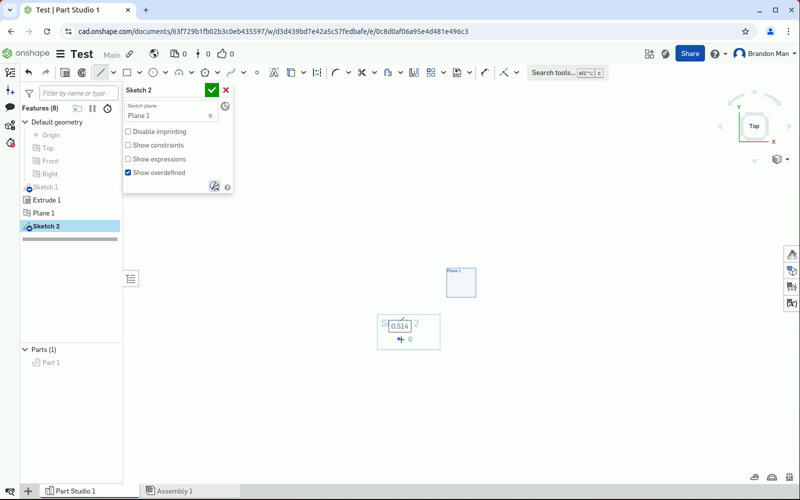
key_up(shift)
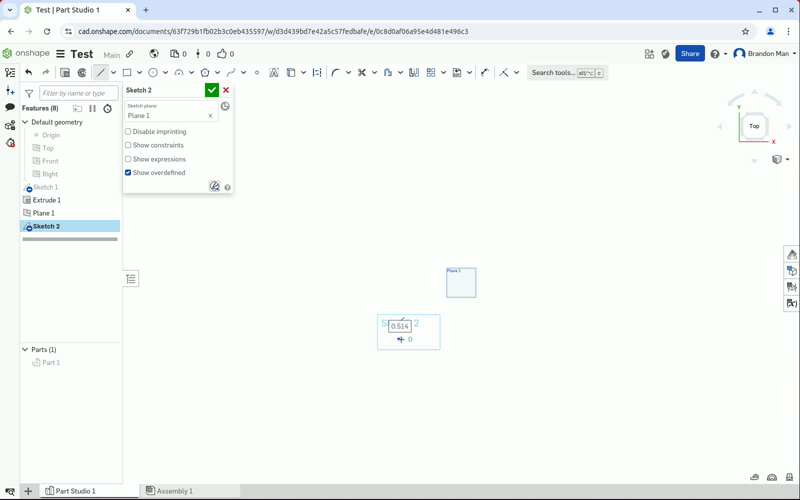
key_down(shift)
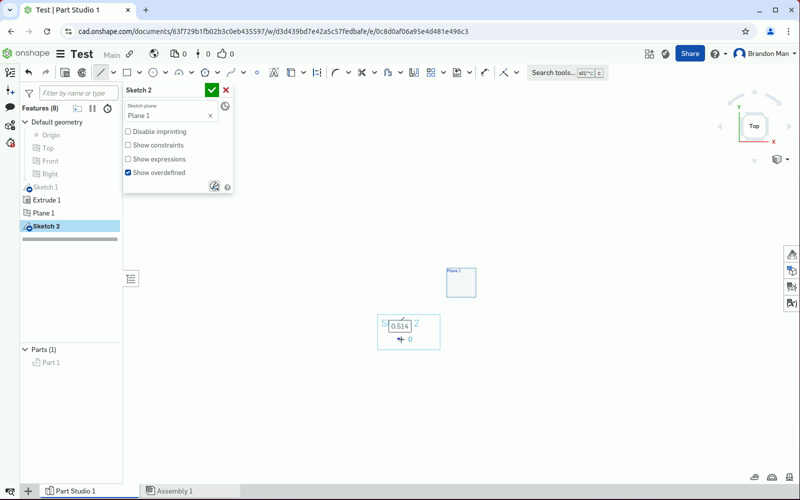
mouse_move(401, 226)
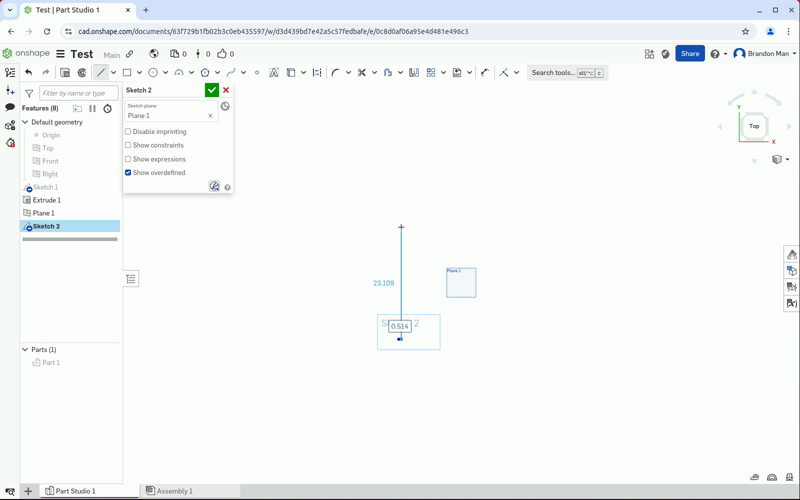
click(401, 226)
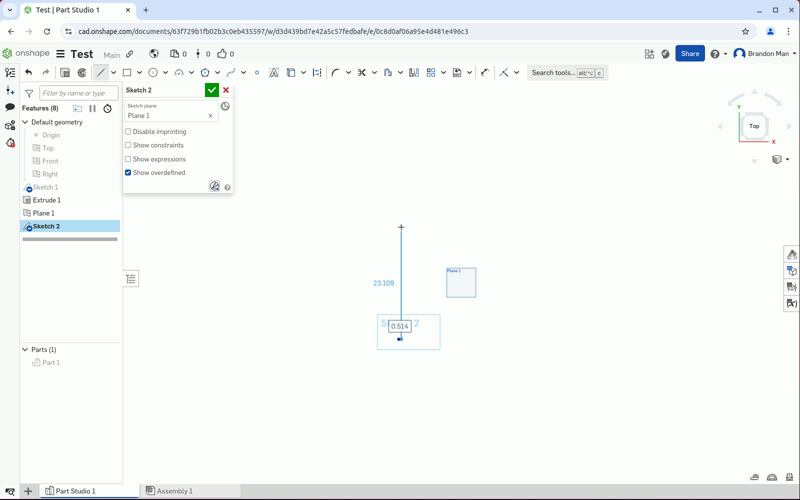
key_up(shift)
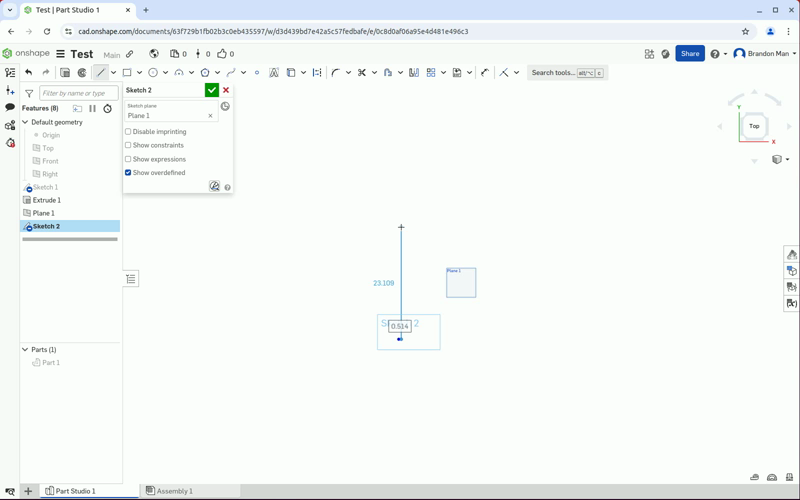
key_down(shift)
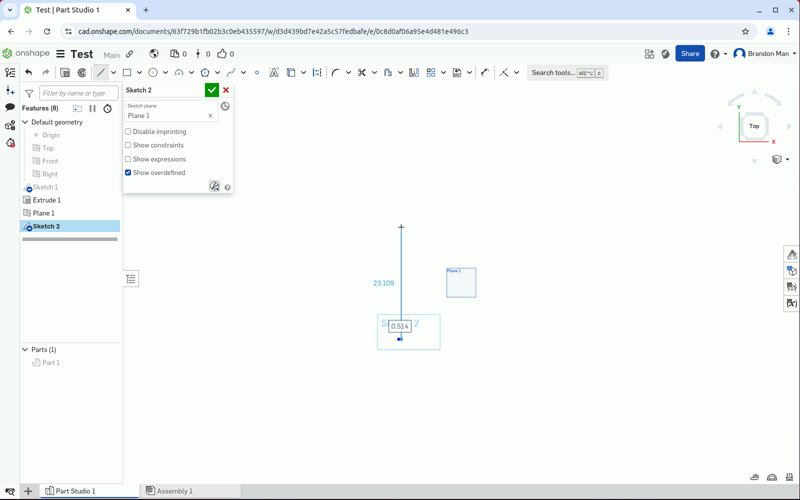
mouse_move(431, 226)
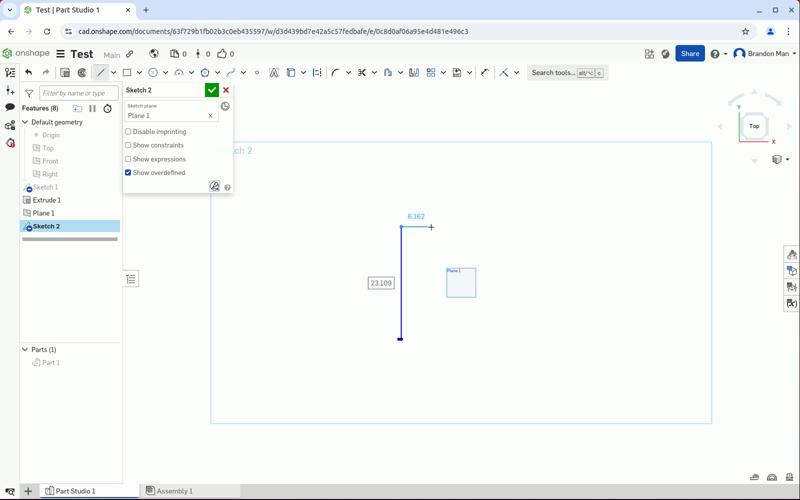
mouse_move(398, 226)
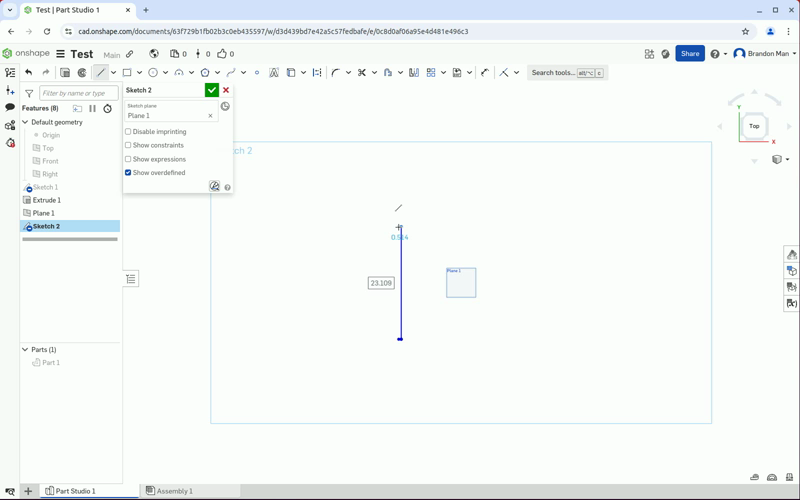
scroll(6)
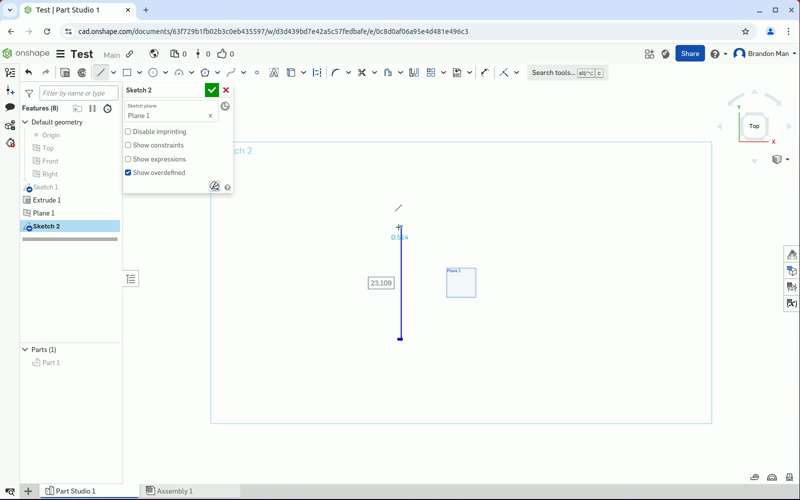
scroll(6)
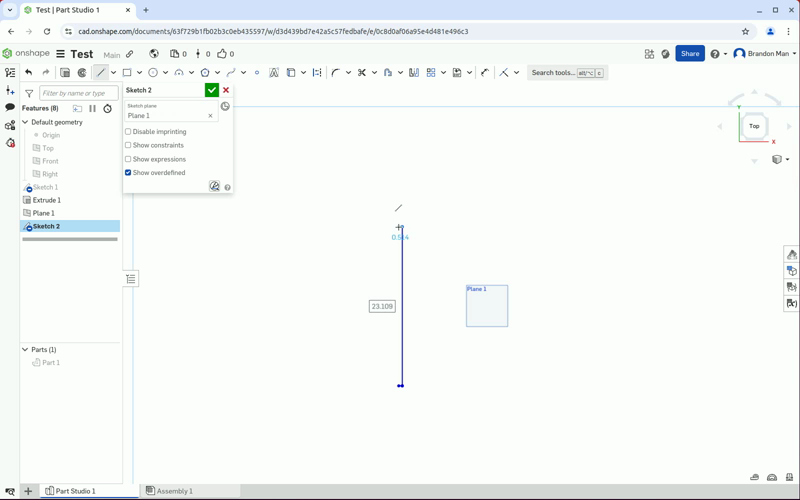
scroll(6)
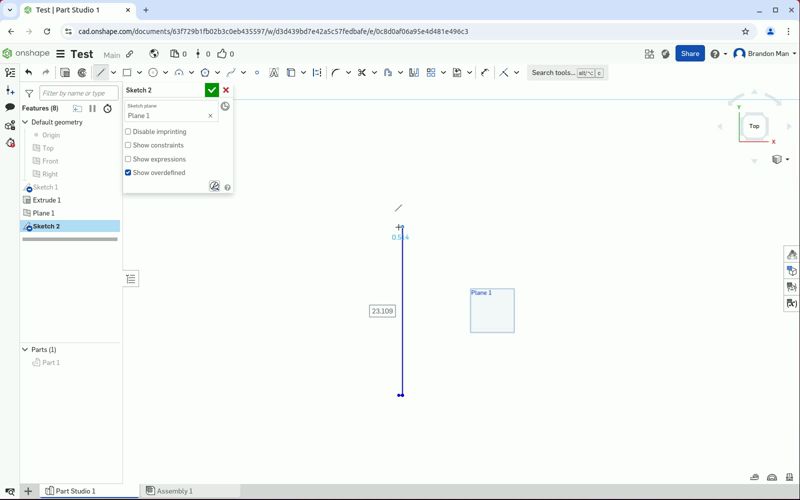
scroll(6)
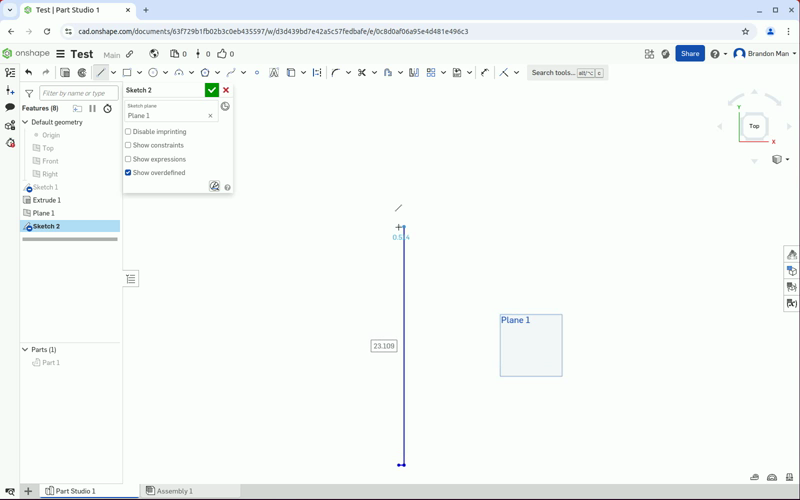
scroll(6)
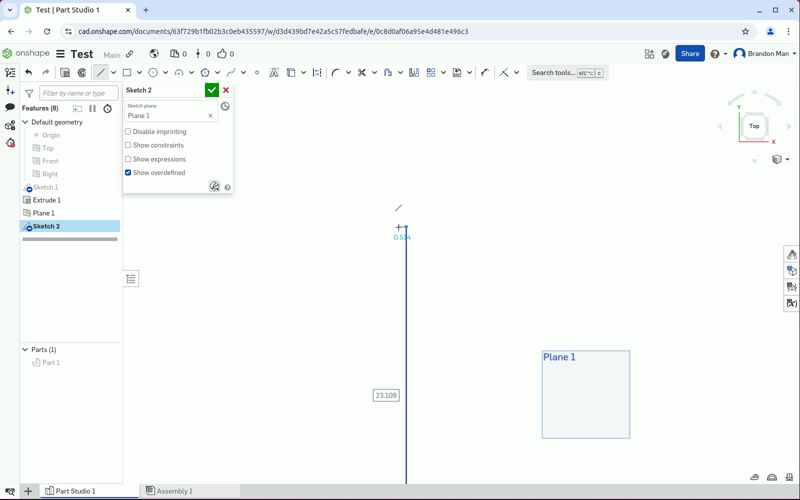
scroll(6)
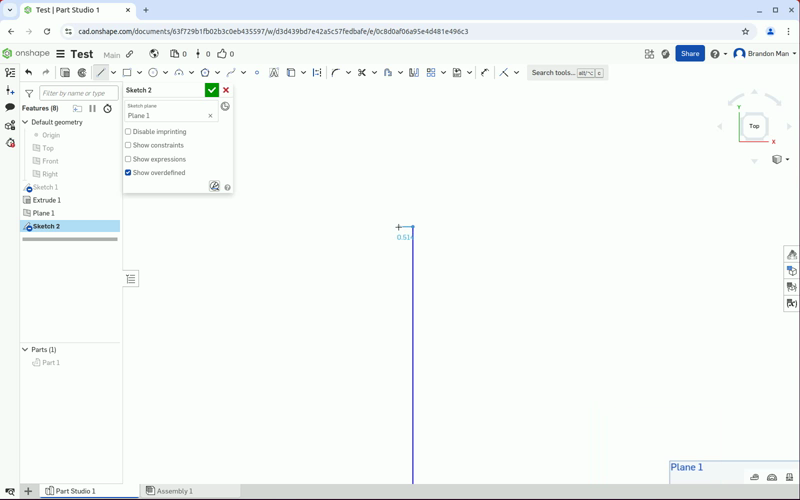
scroll(6)
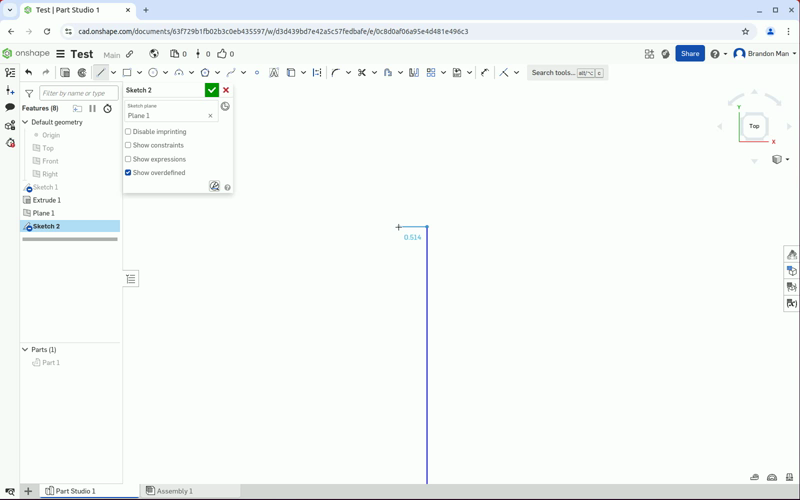
click(398, 226)
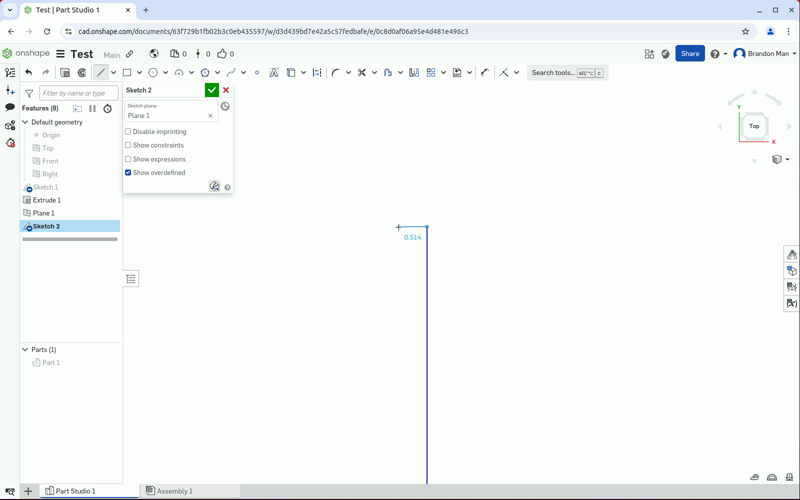
scroll(-6)
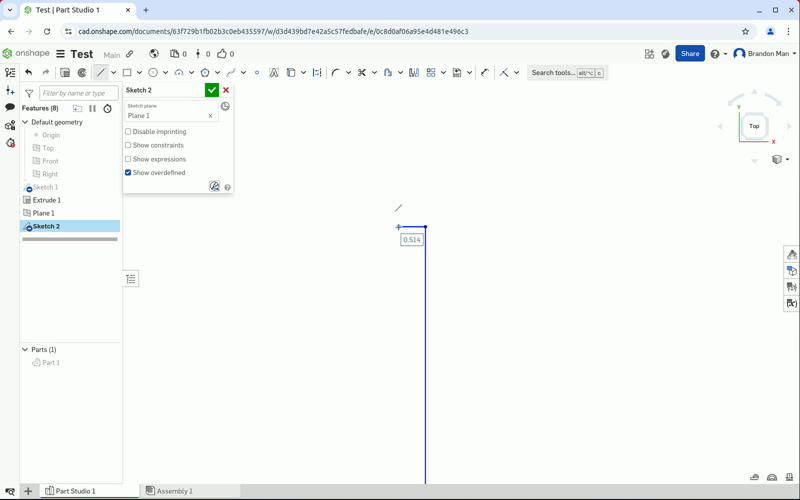
scroll(-6)
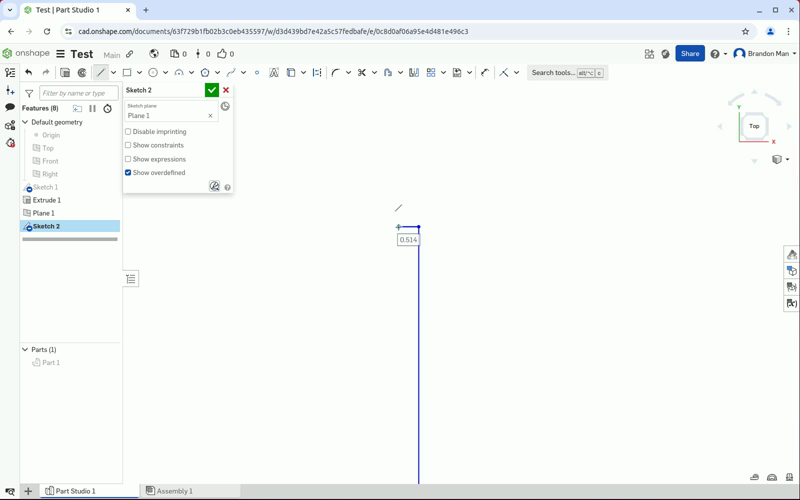
scroll(-6)
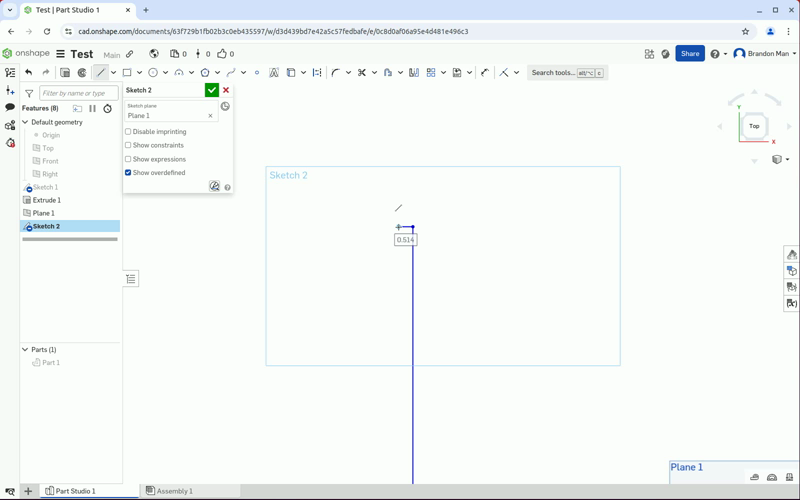
scroll(-6)
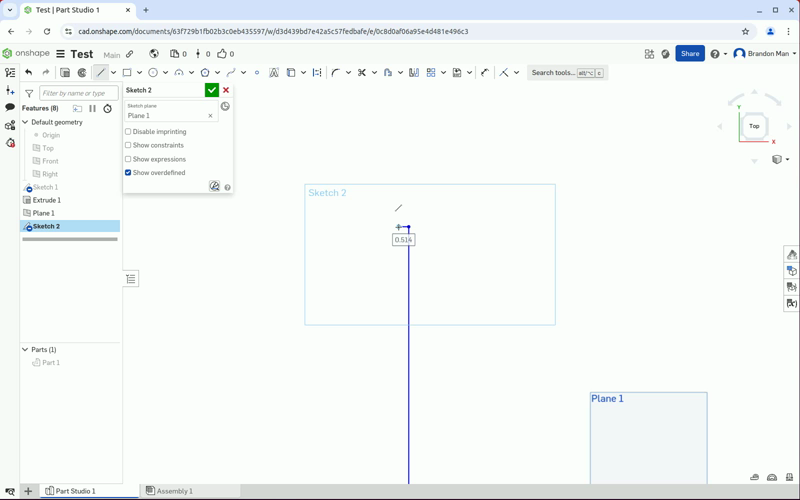
scroll(-6)
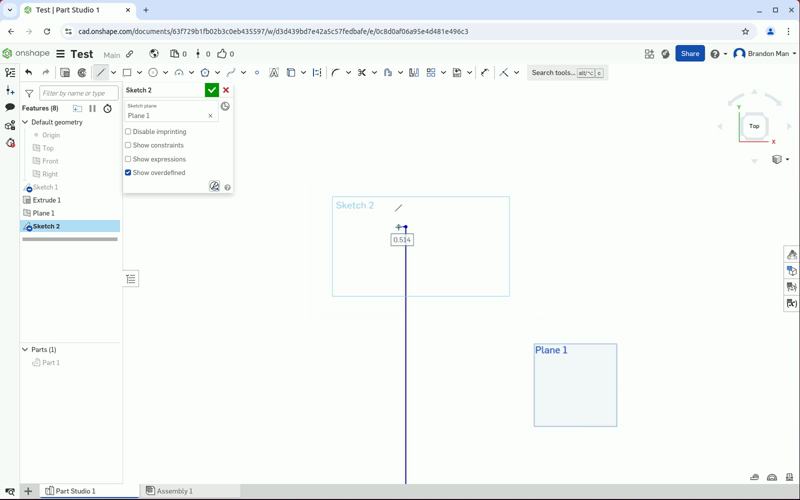
scroll(-6)
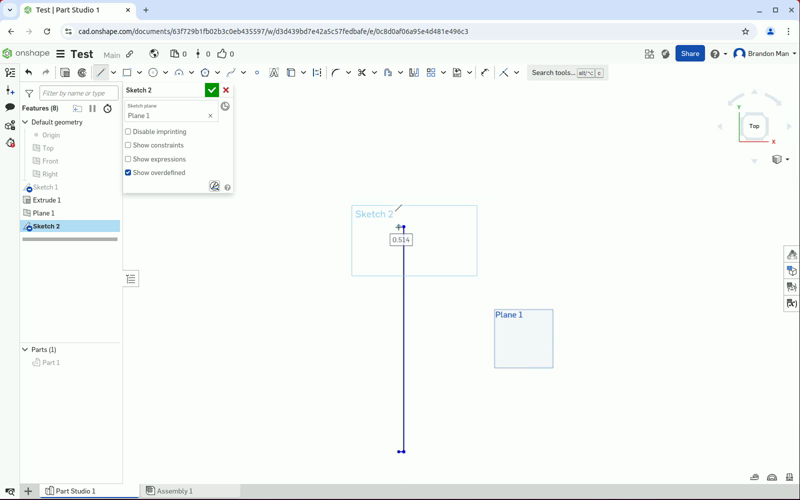
scroll(-6)
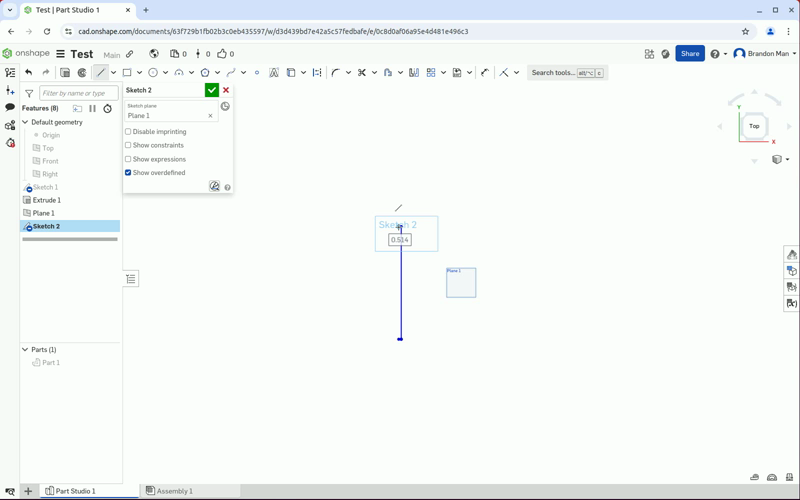
key_up(shift)
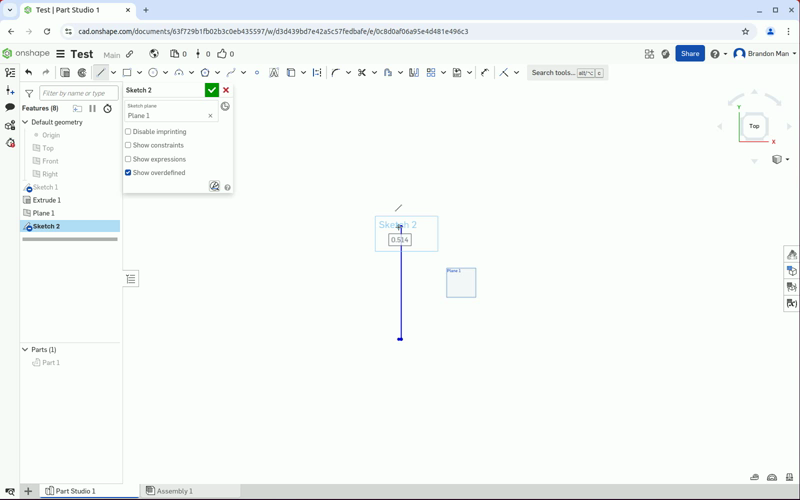
key_down(shift)
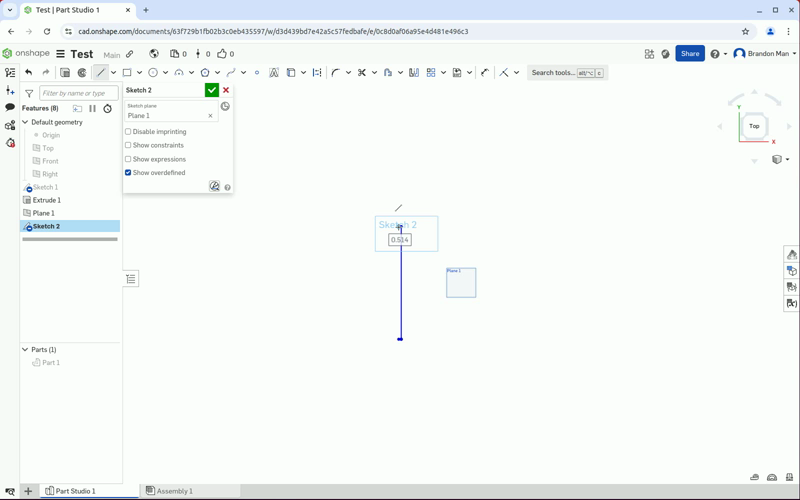
mouse_move(398, 339)
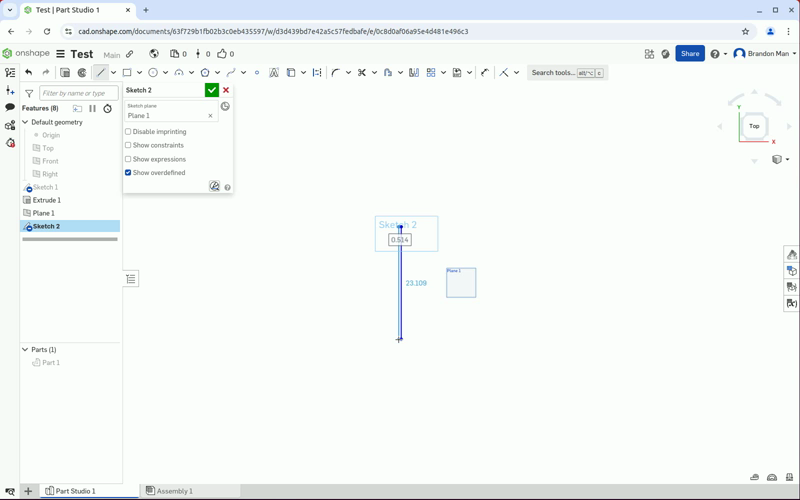
scroll(6)
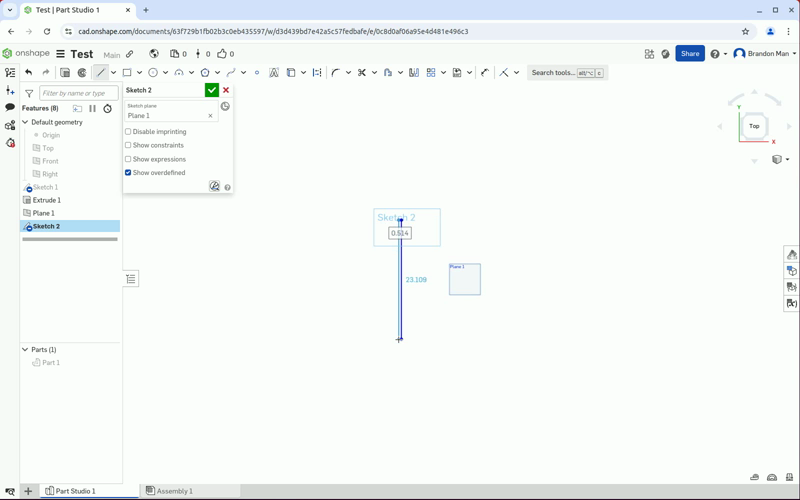
scroll(6)
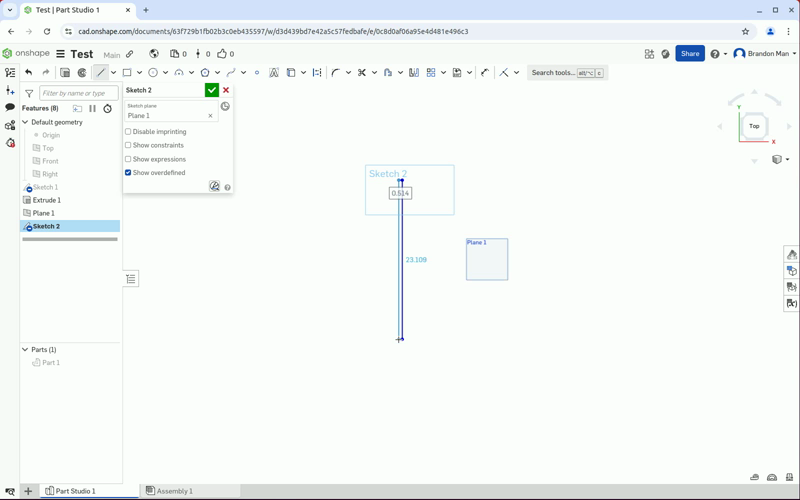
scroll(6)
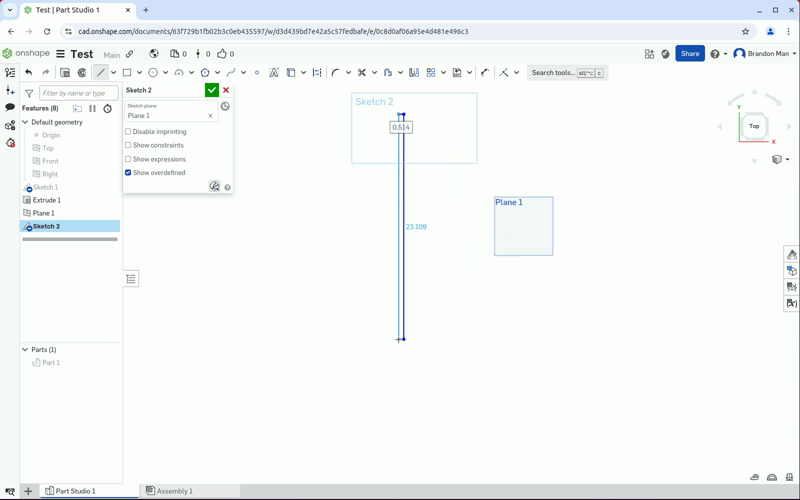
scroll(6)
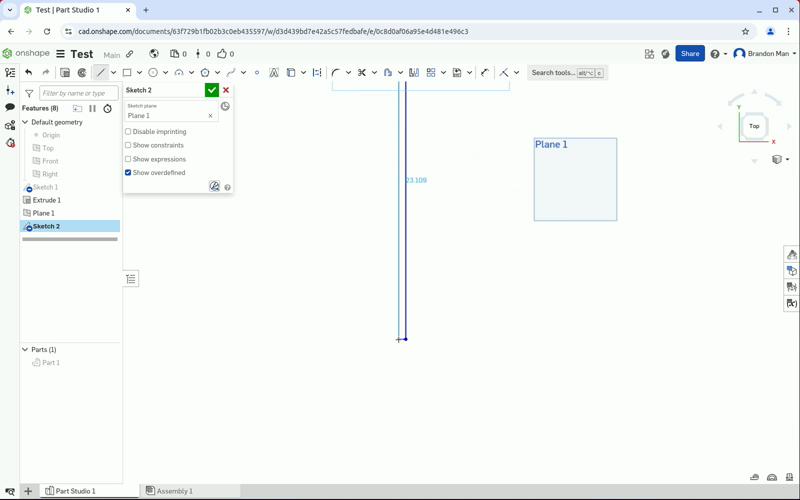
scroll(6)
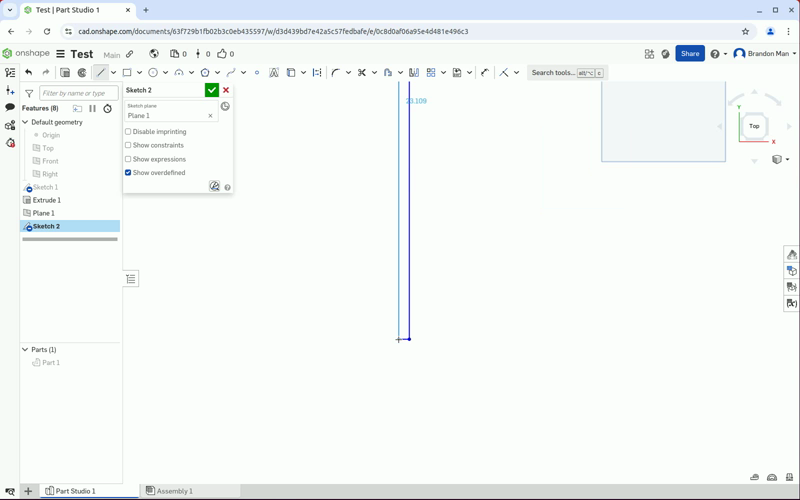
scroll(6)
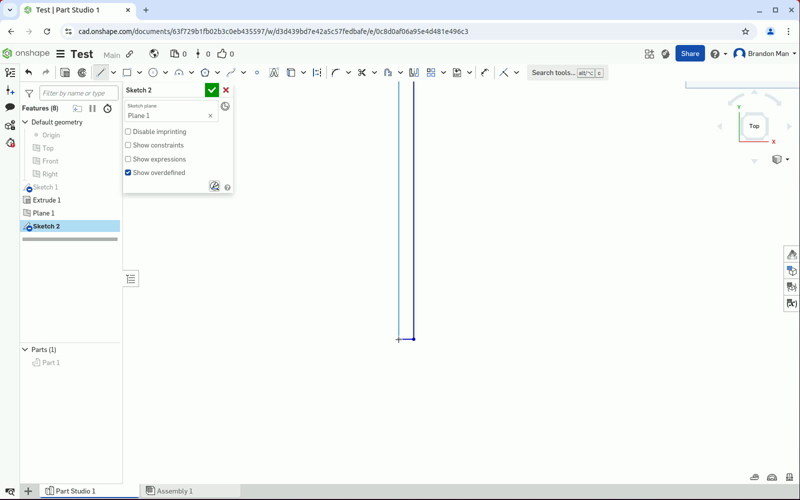
scroll(6)
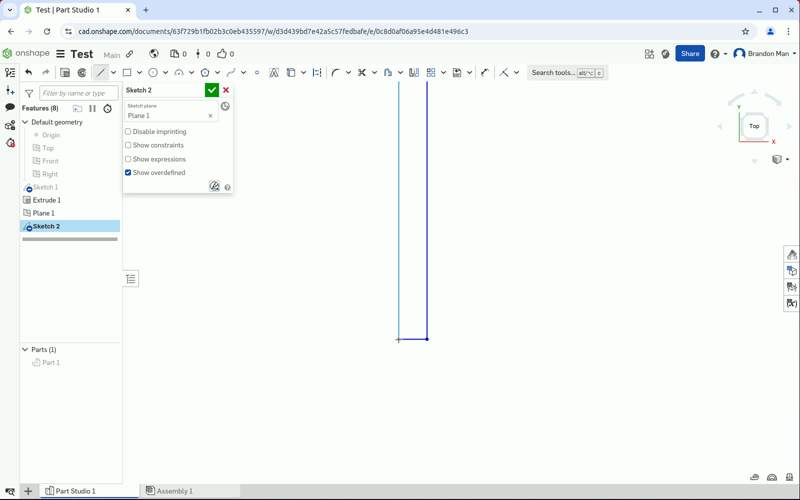
key_up(shift)
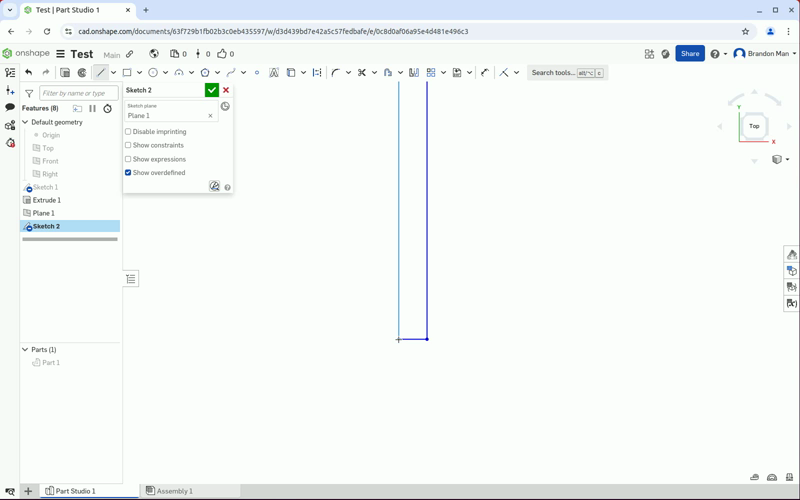
click(398, 339)
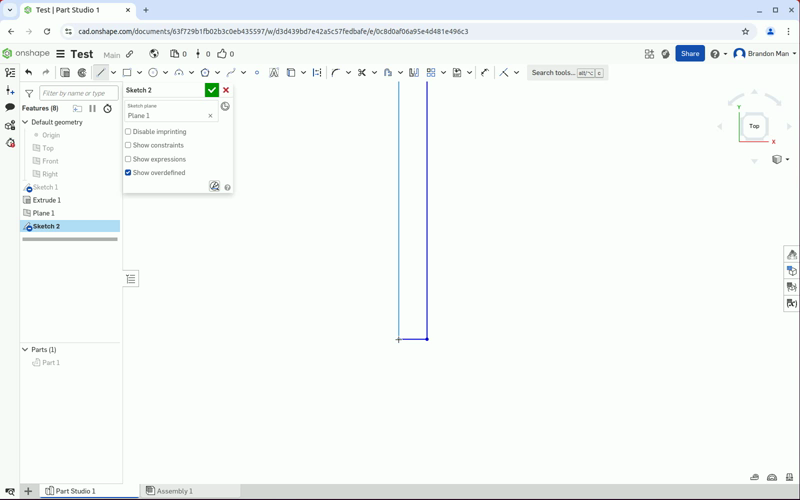
scroll(-6)
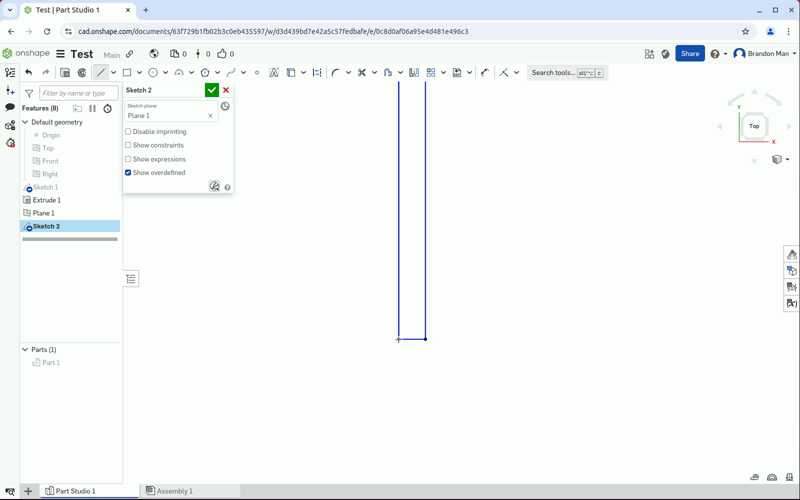
scroll(-6)
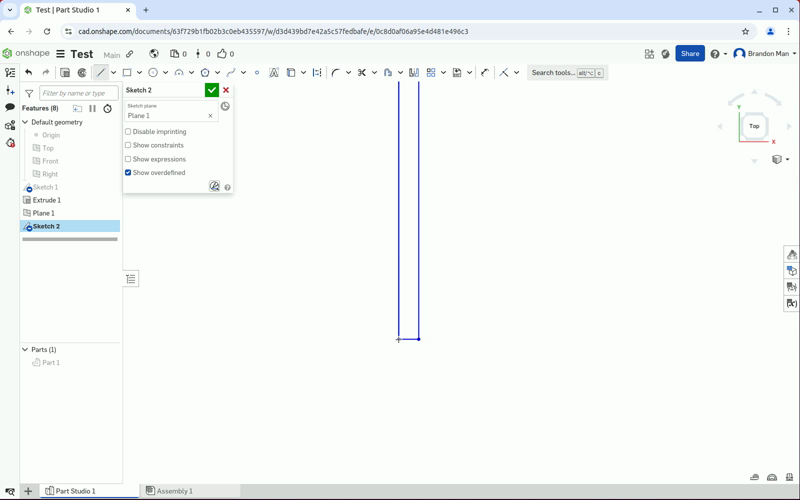
scroll(-6)
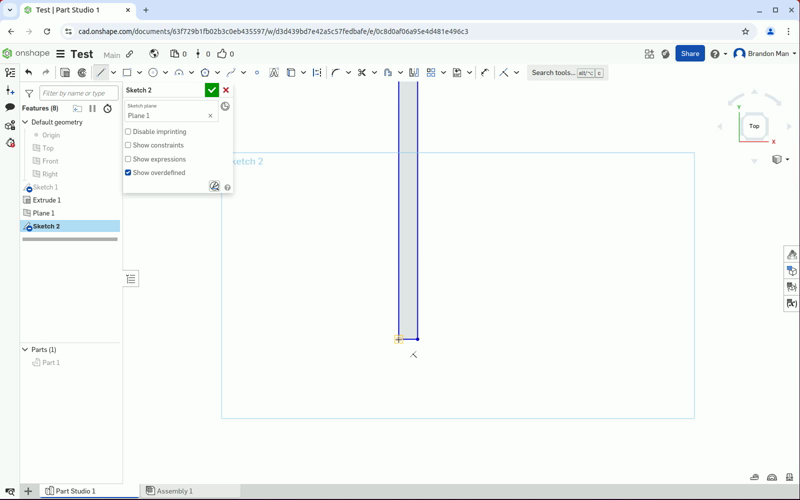
scroll(-6)
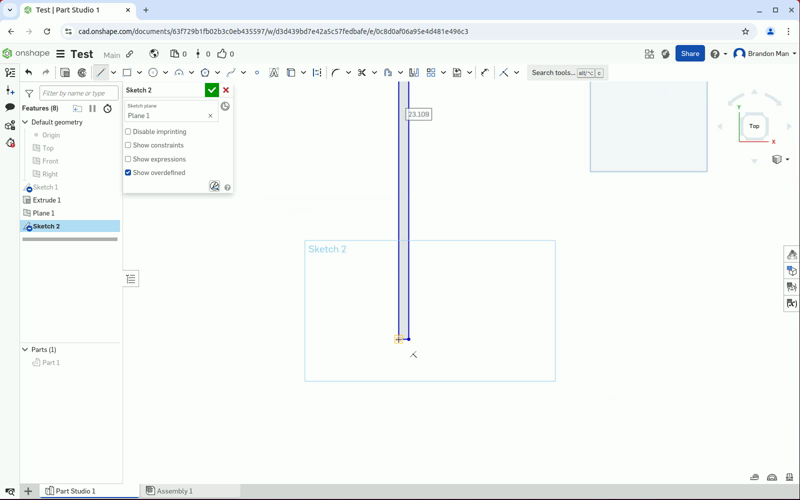
scroll(-6)
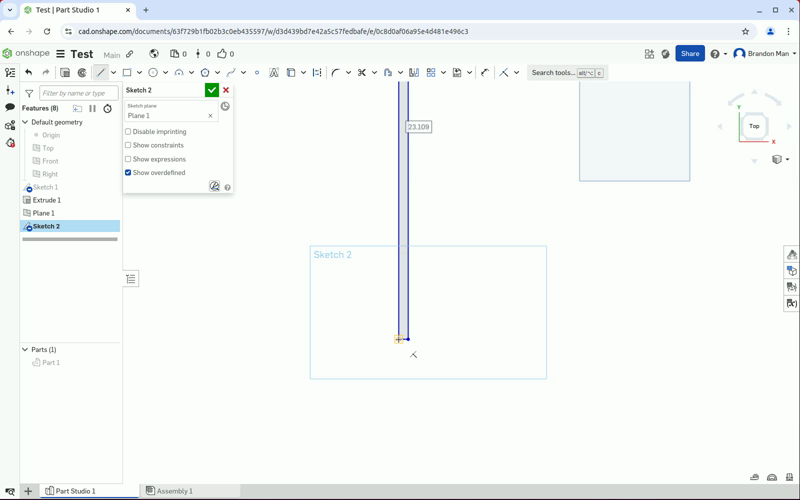
scroll(-6)
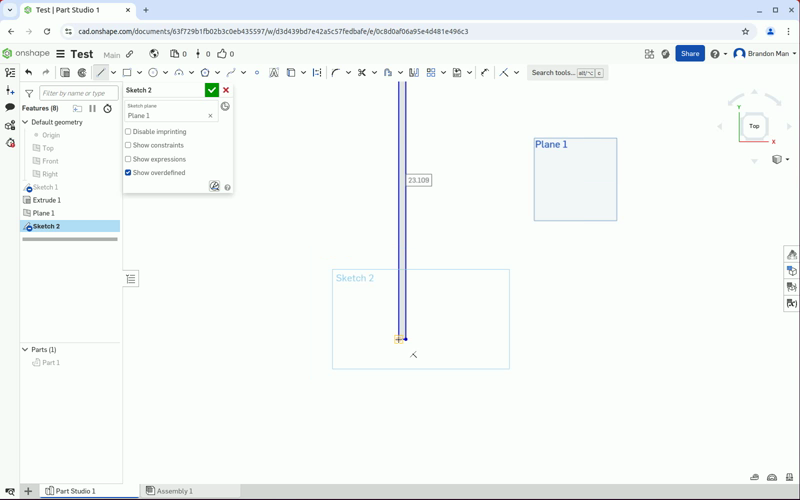
scroll(-6)
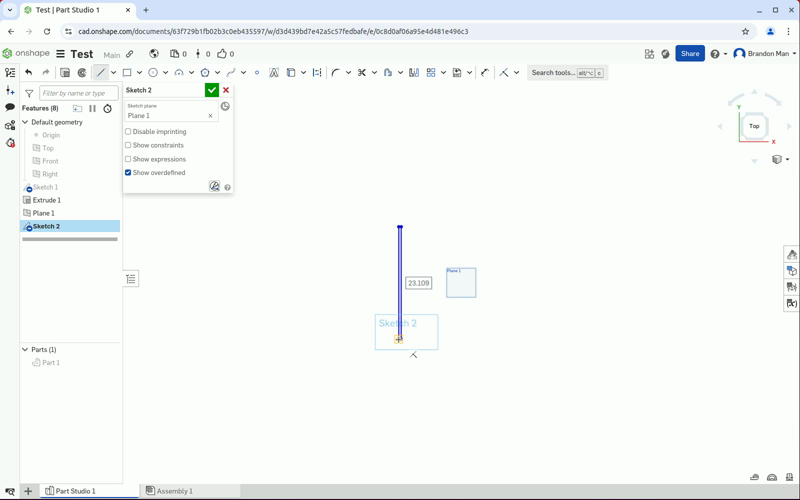
key(esc)
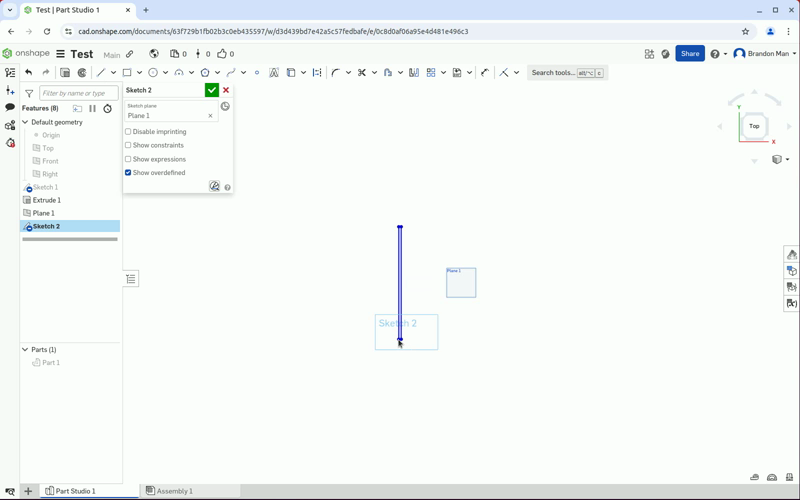
mouse_move(400, 246)
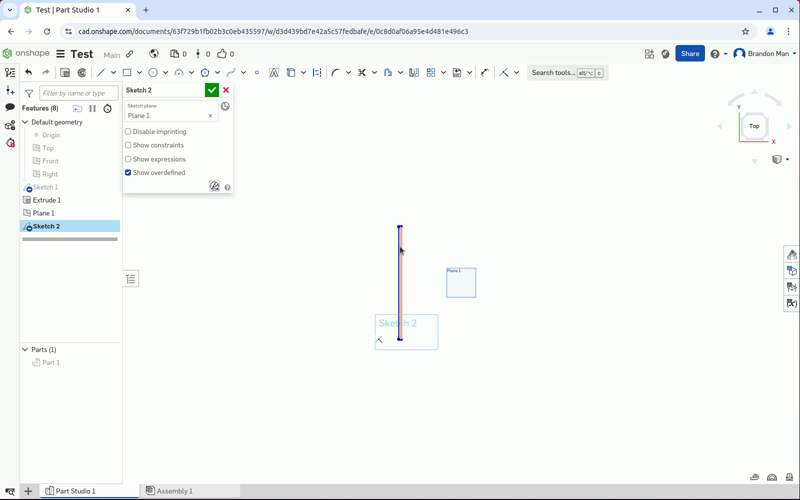
scroll(6)
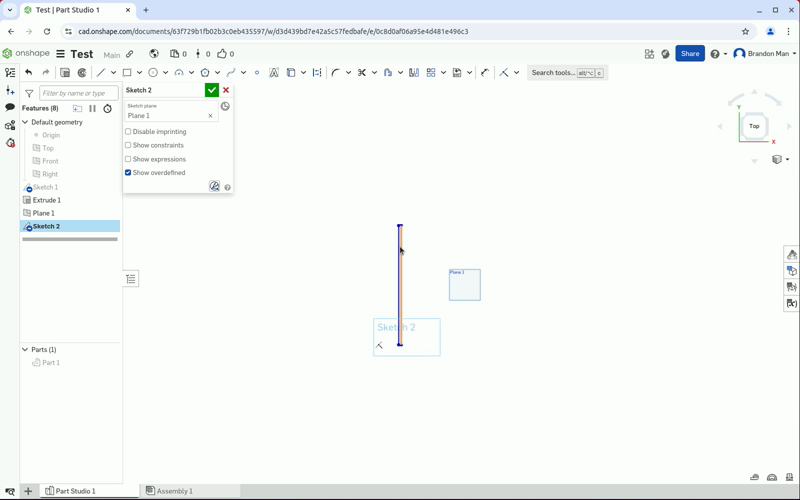
scroll(6)
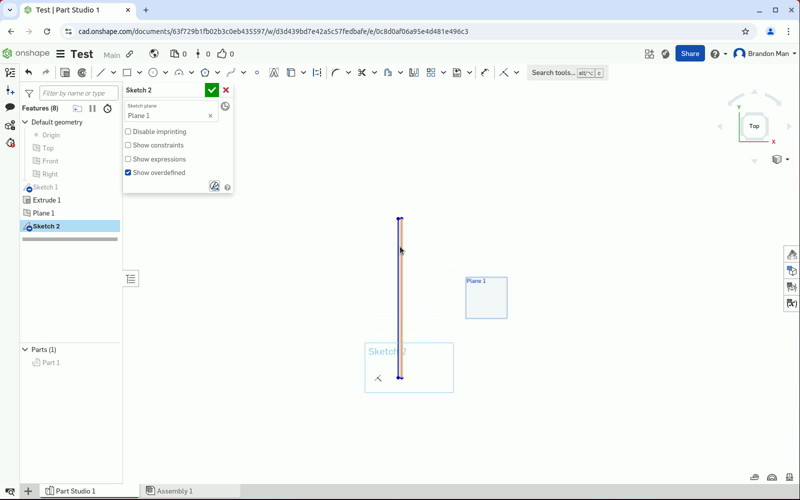
scroll(6)
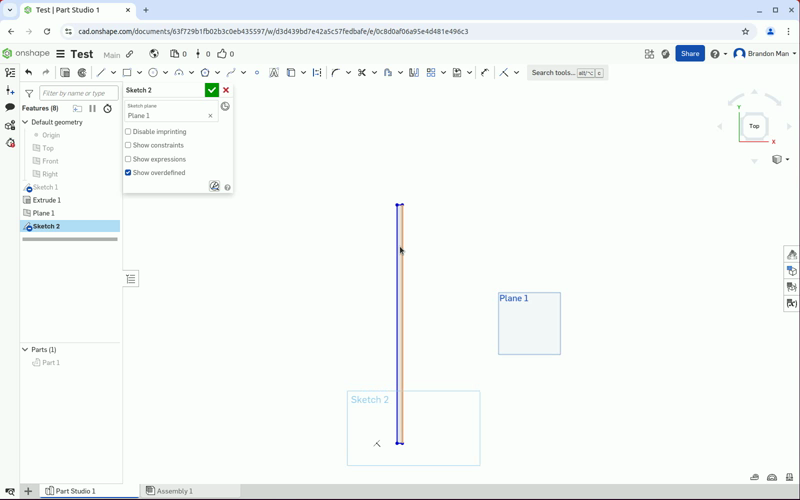
scroll(6)
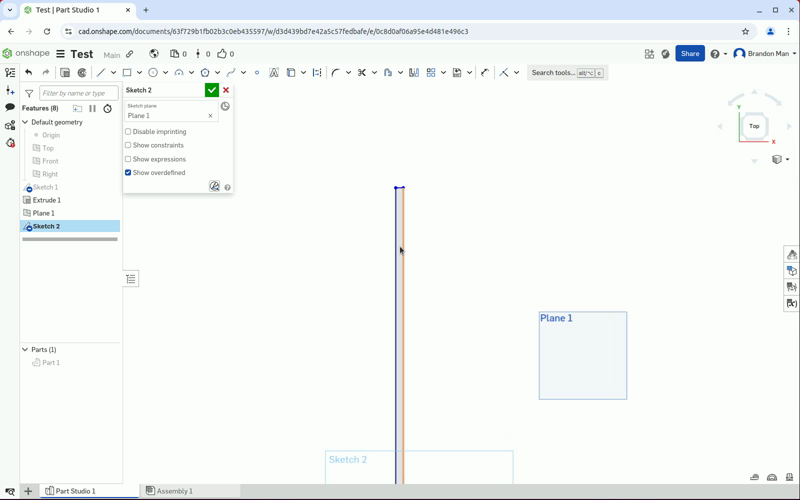
scroll(6)
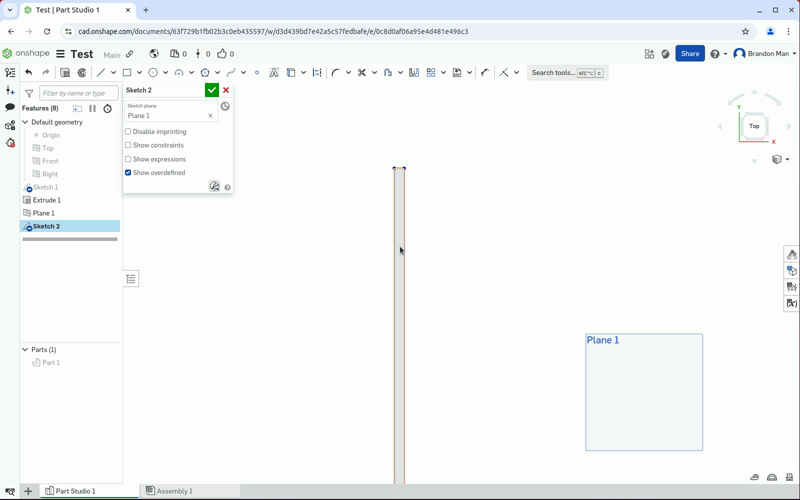
scroll(6)
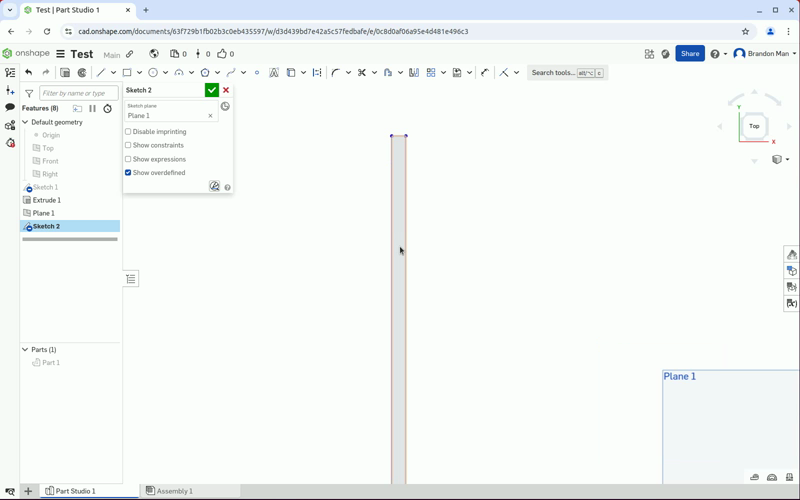
scroll(6)
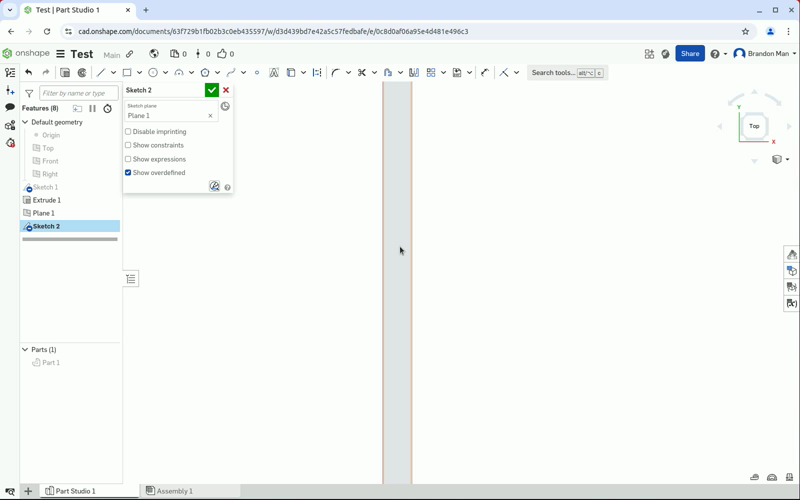
click(400, 246)
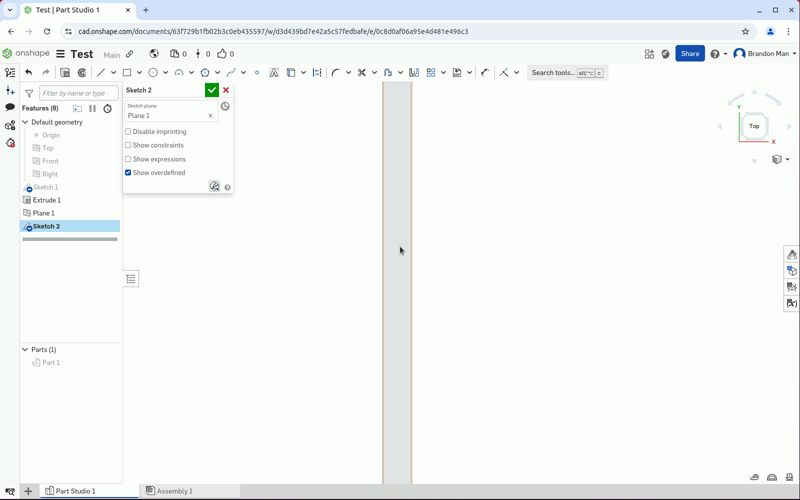
scroll(-6)
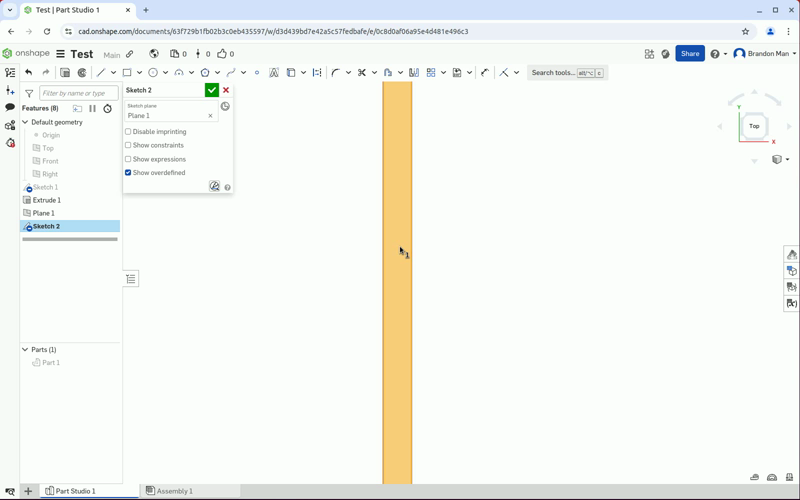
scroll(-6)
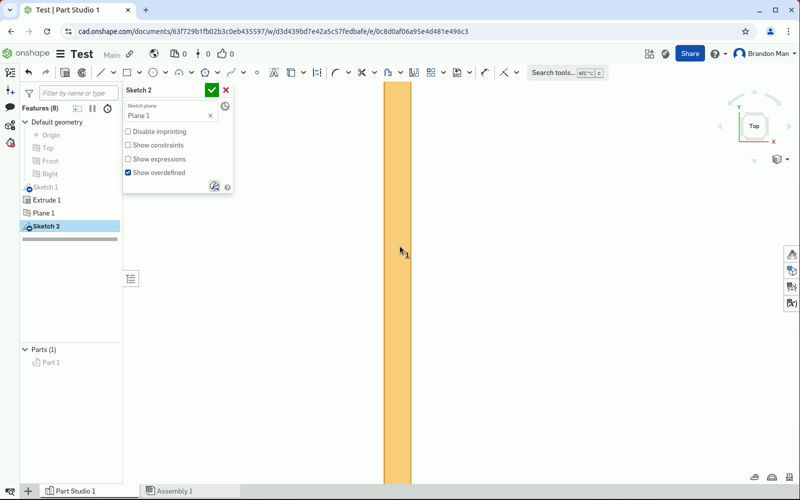
scroll(-6)
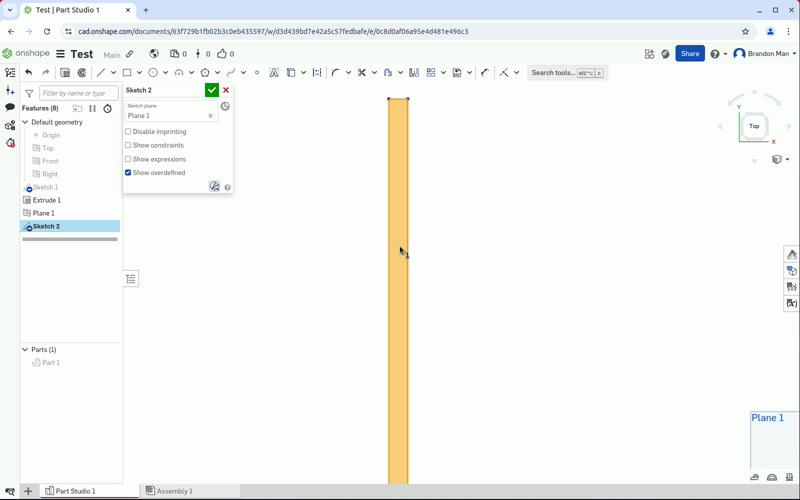
scroll(-6)
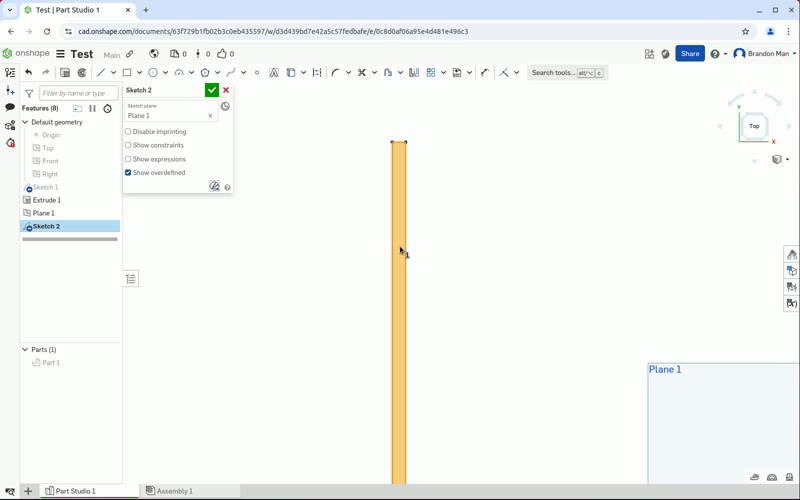
scroll(-6)
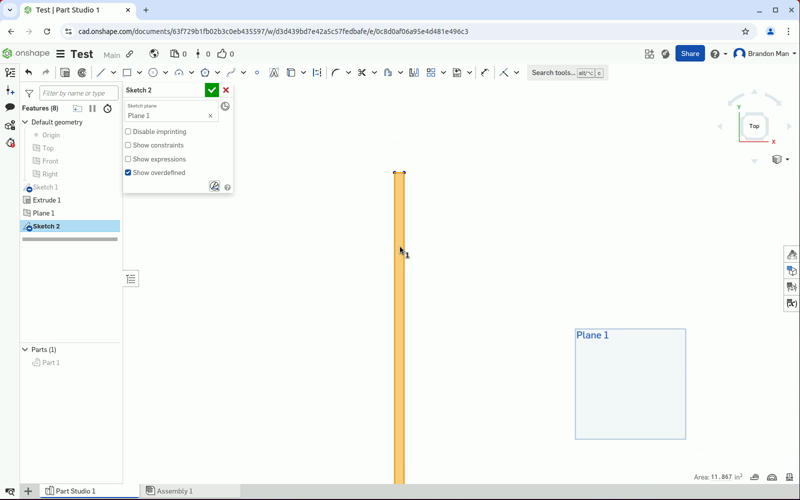
scroll(-6)
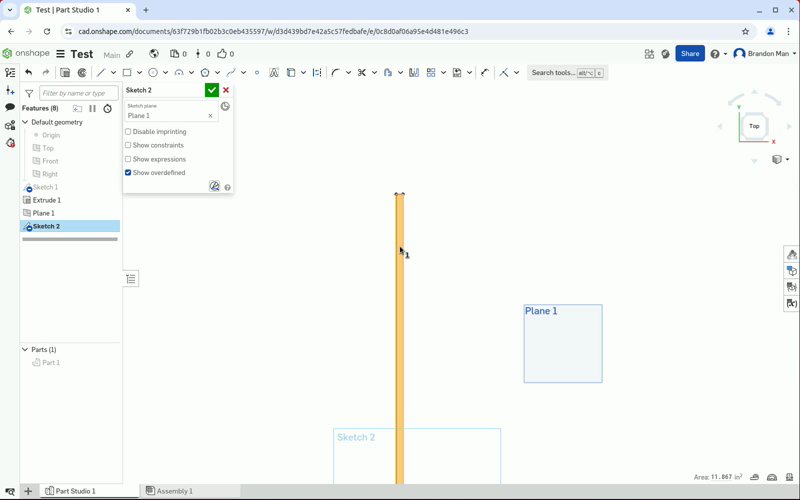
scroll(-6)
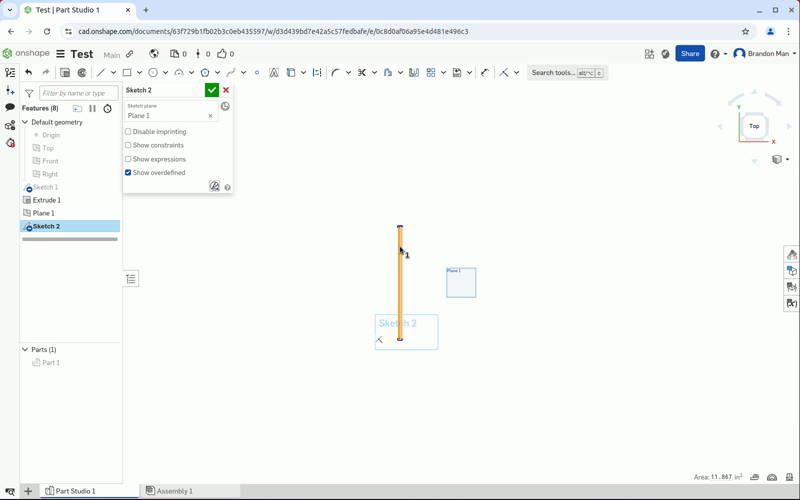
mouse_move(73, 352)
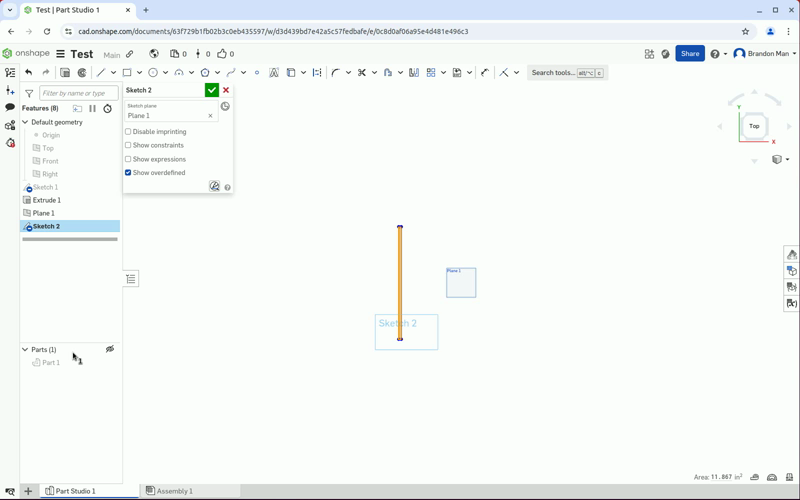
key(shift+y)
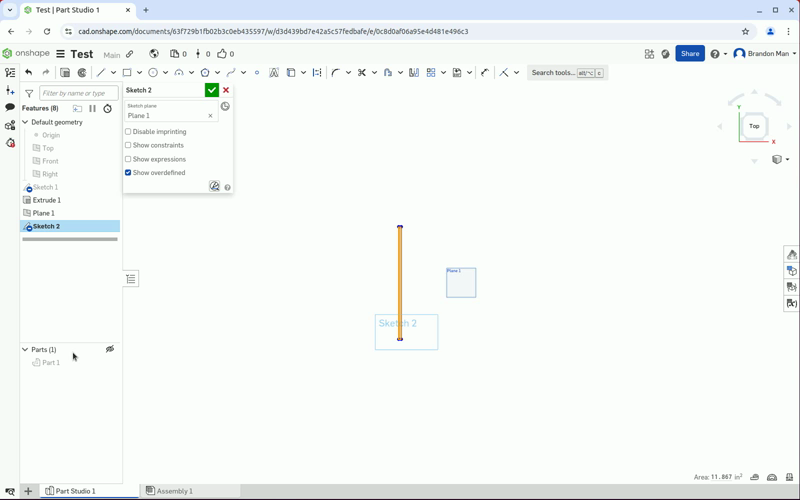
key(shift+e)
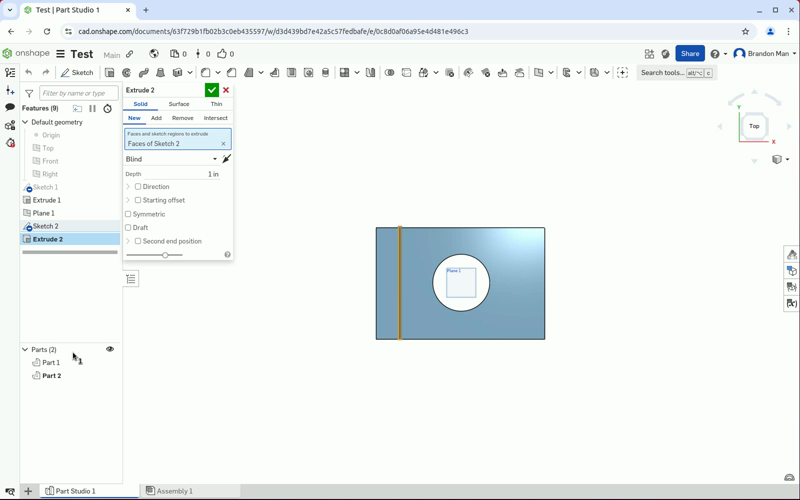
mouse_move(143, 106)
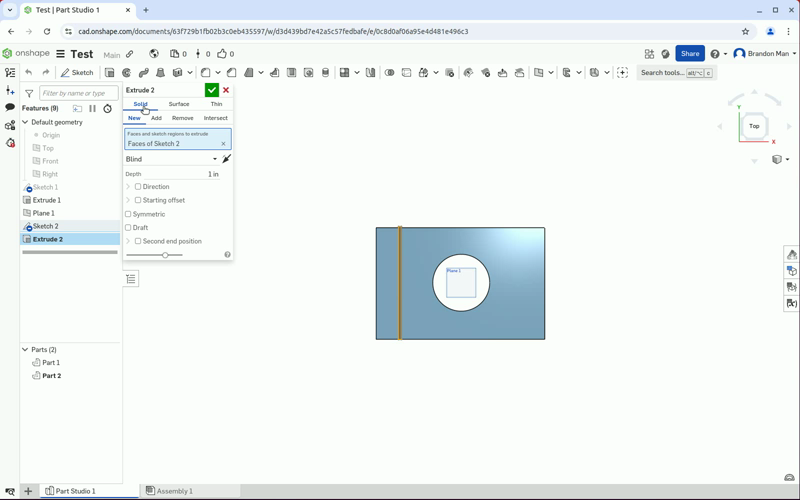
click(143, 106)
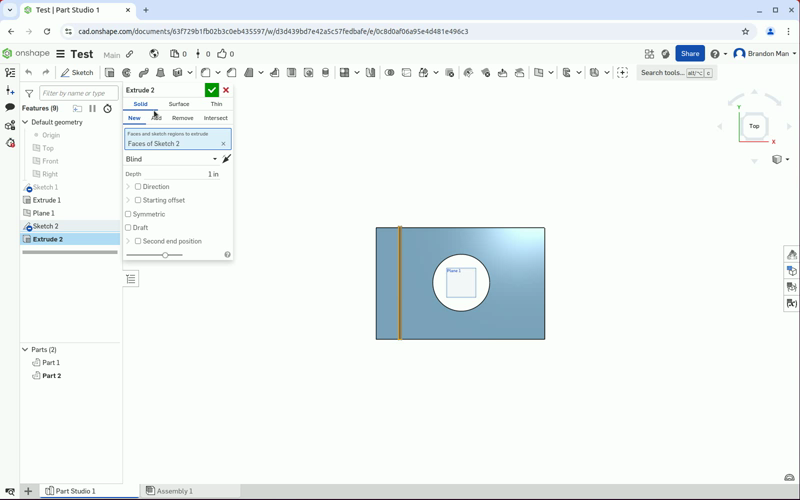
mouse_move(186, 120)
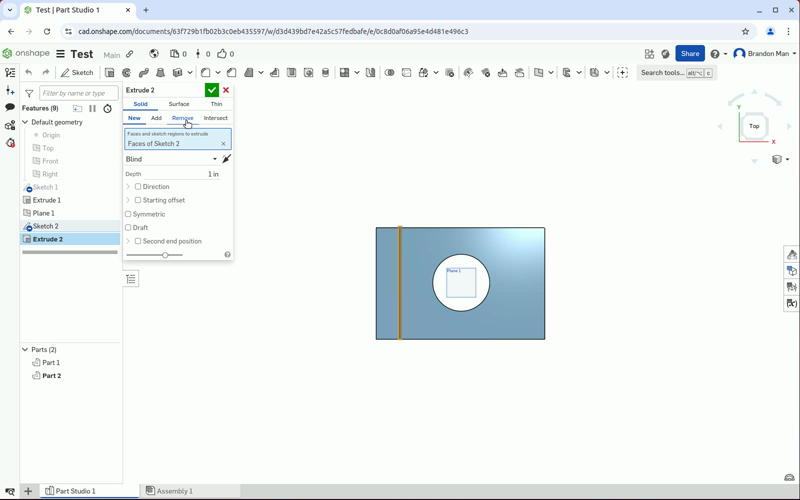
click(186, 120)
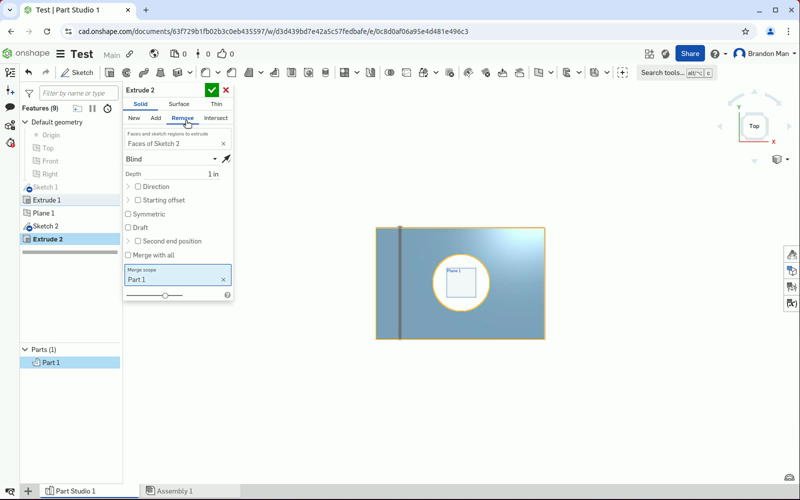
key(tab, 4)
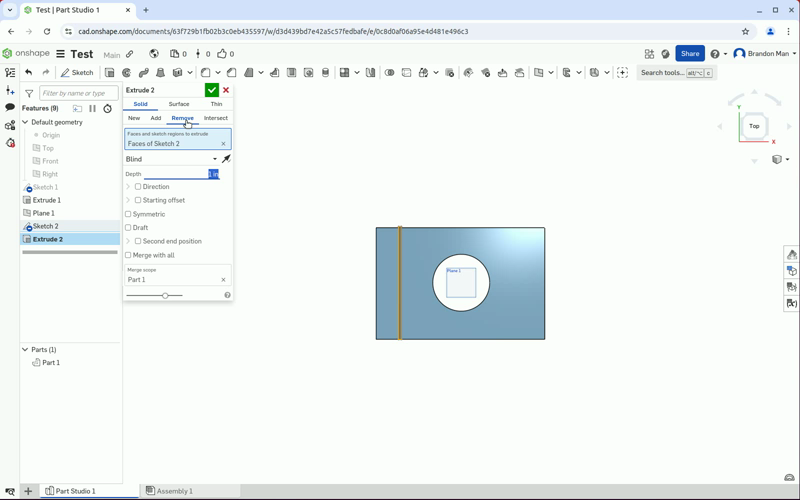
text(2.407)
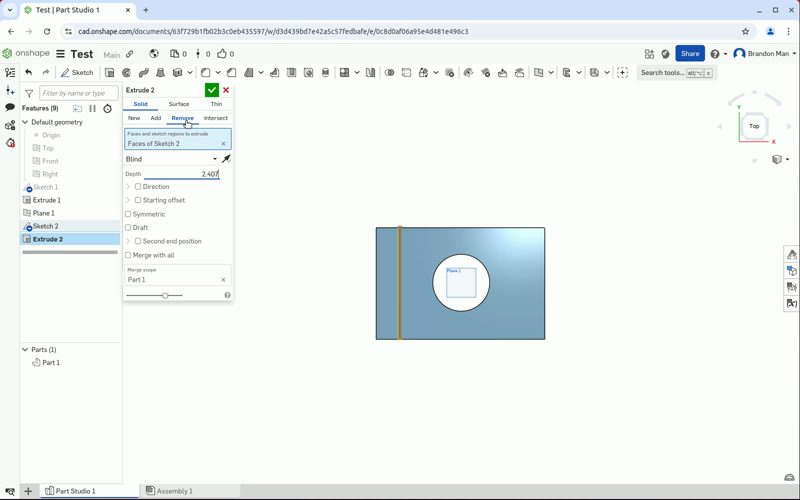
key(tab, 6)
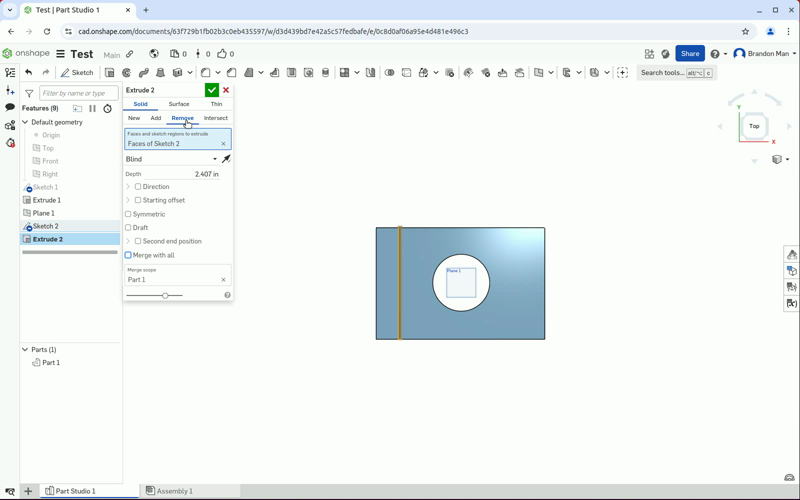
key(space)
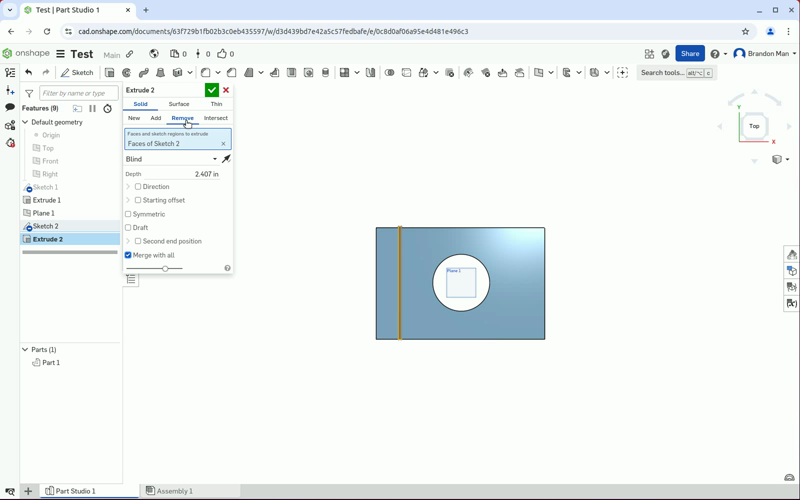
key(enter)
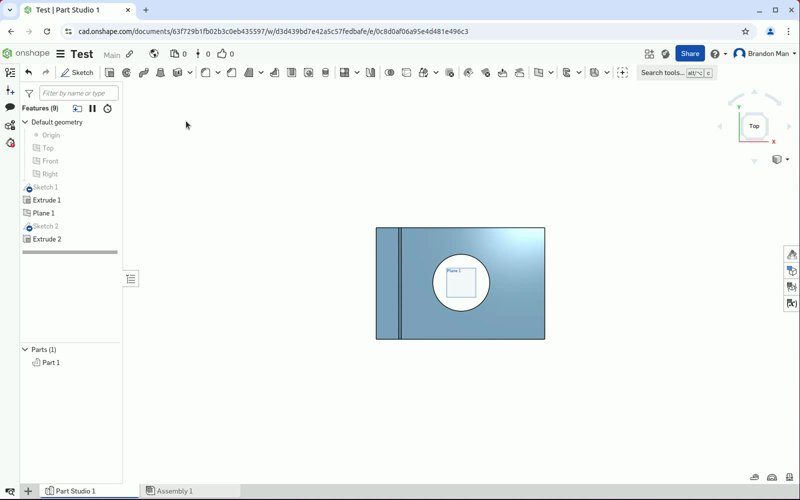
key(shift+h)
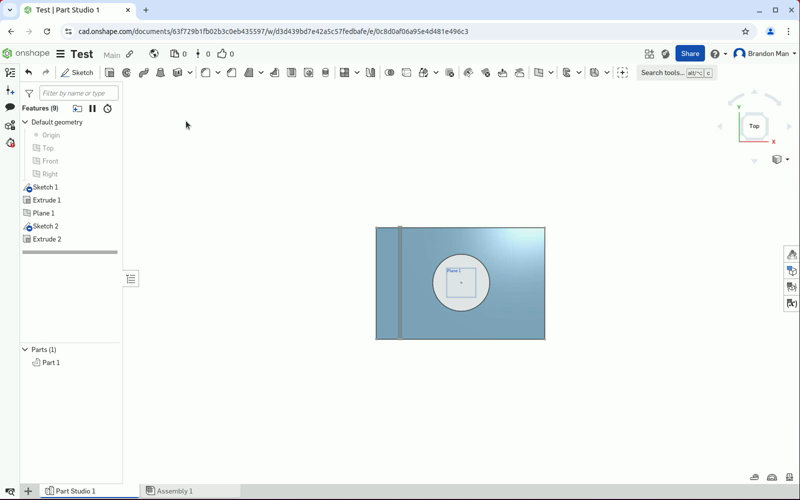
key(shift+h)
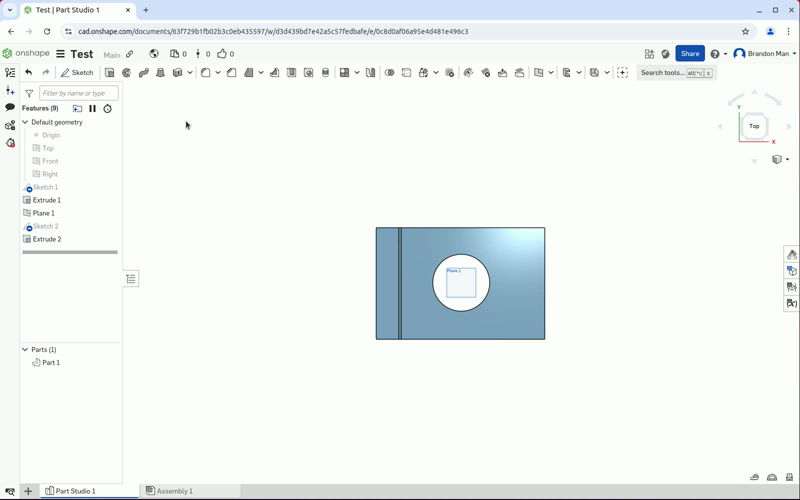
mouse_move(73, 189)
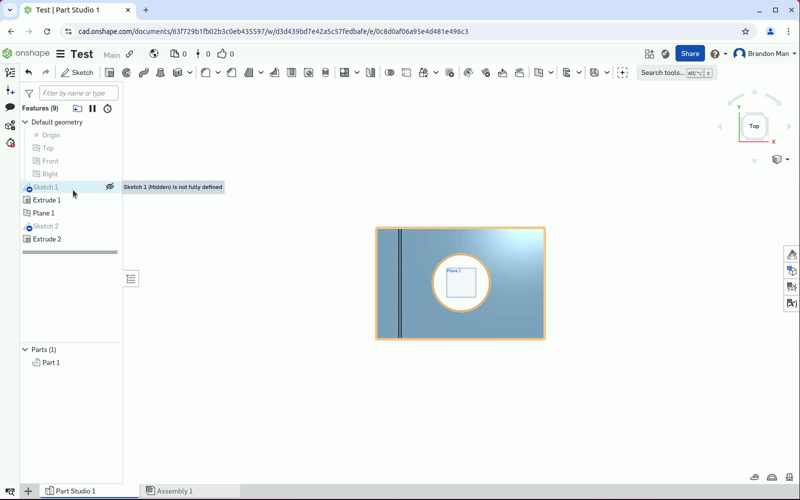
click(73, 189)
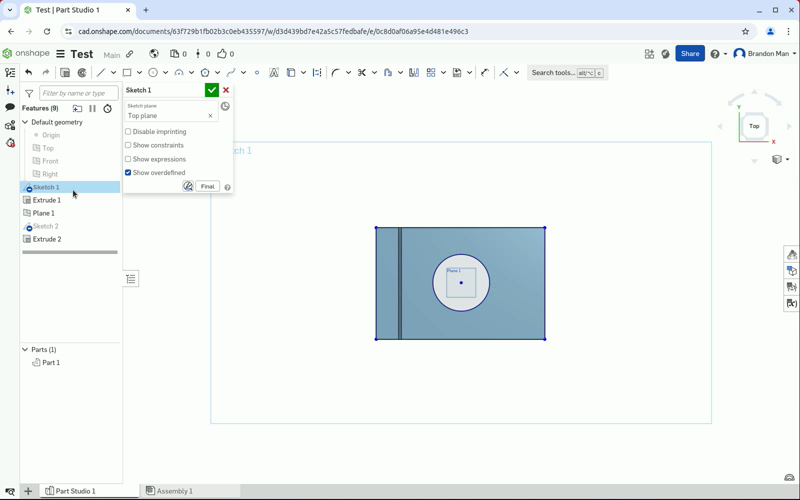
mouse_move(229, 92)
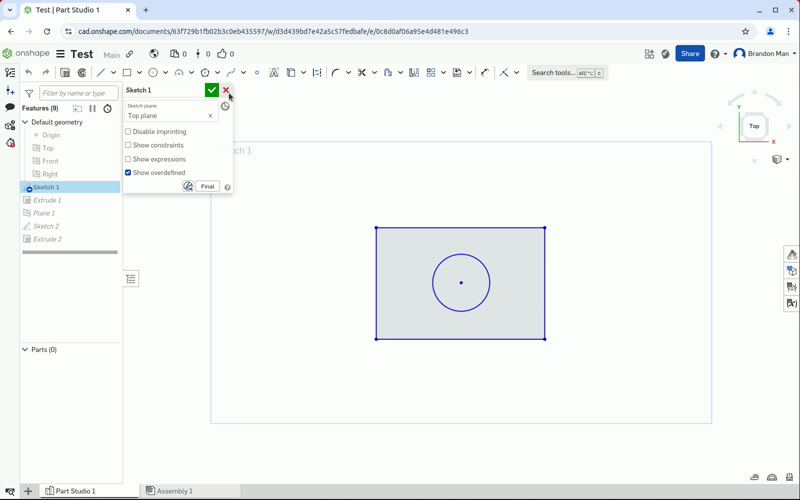
click(229, 92)
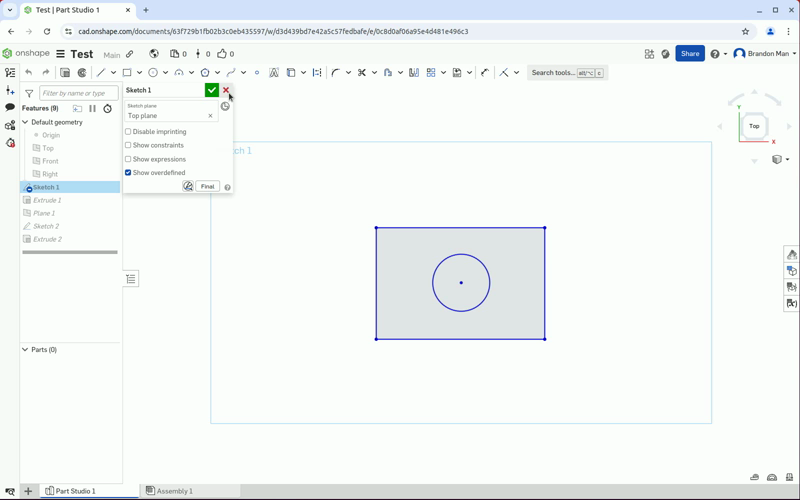
key(shift+s)
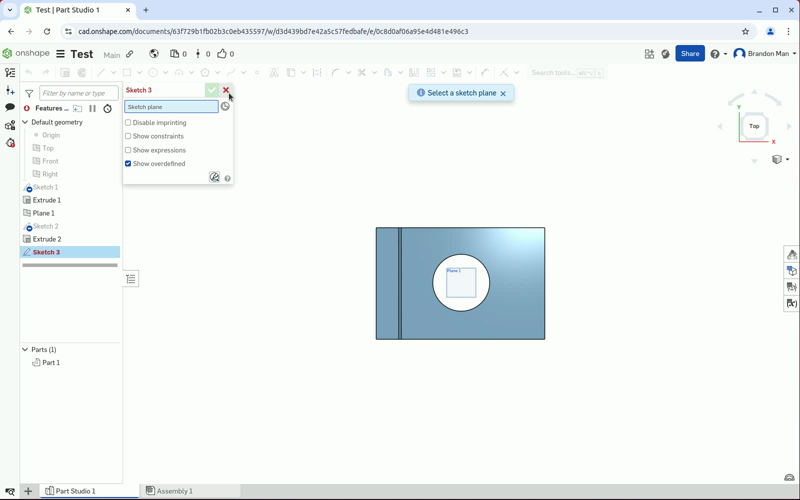
mouse_move(73, 215)
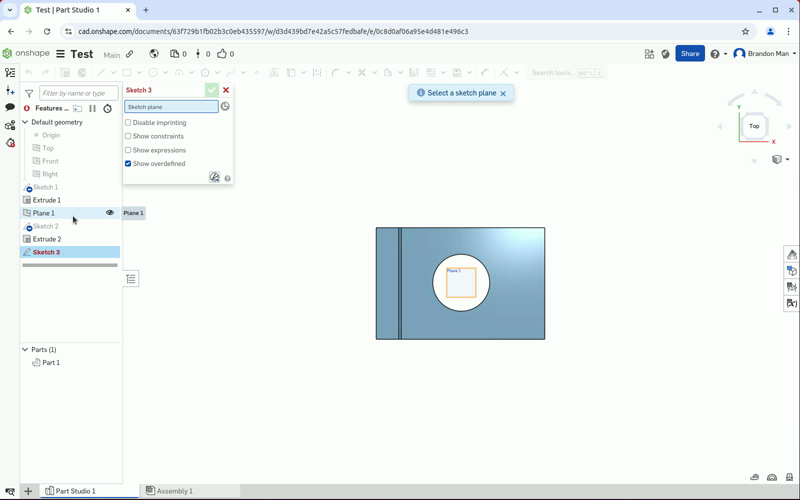
click(73, 215)
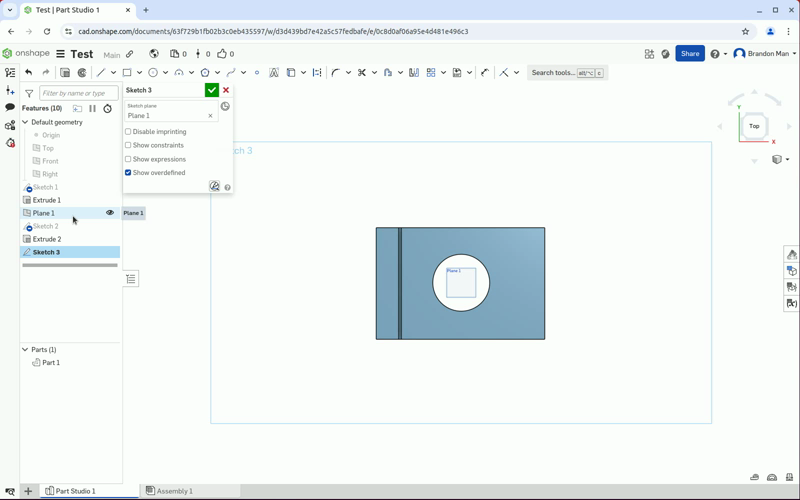
mouse_move(73, 352)
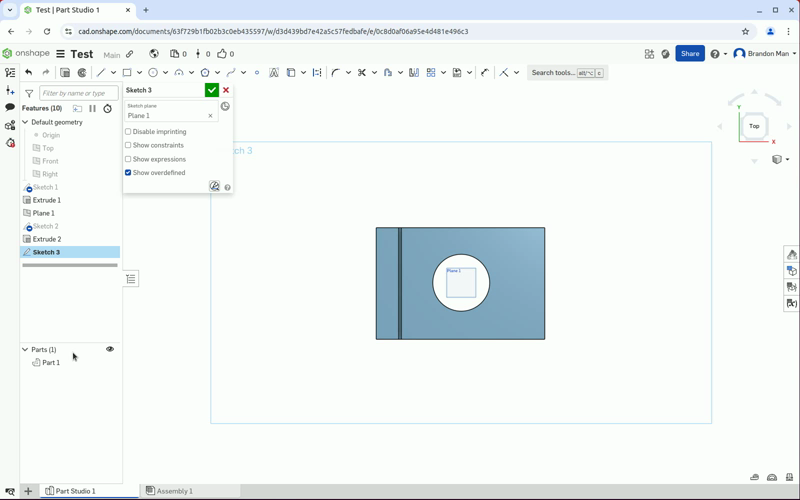
key(y)
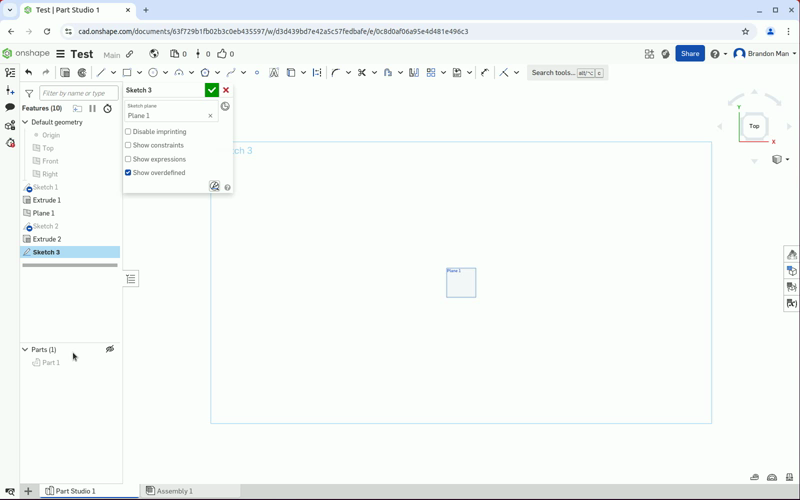
key(a)
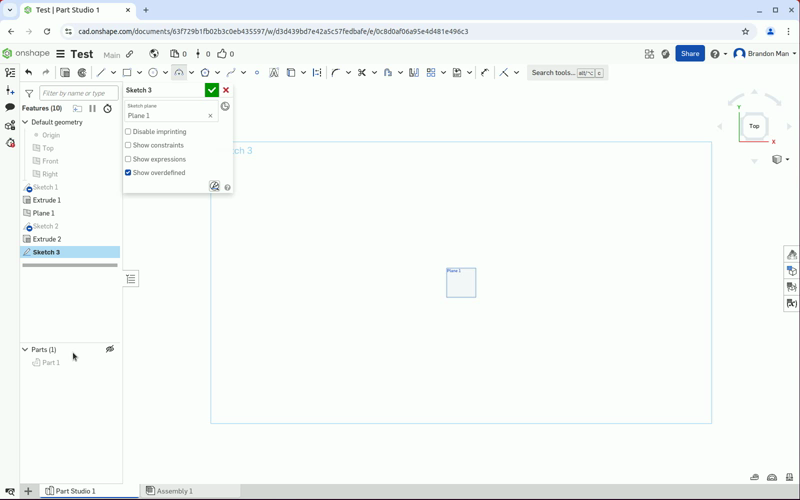
key_down(shift)
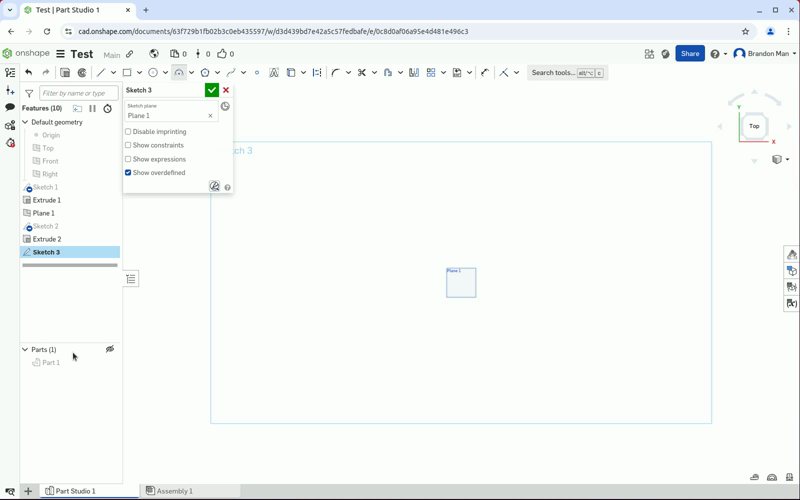
mouse_move(446, 258)
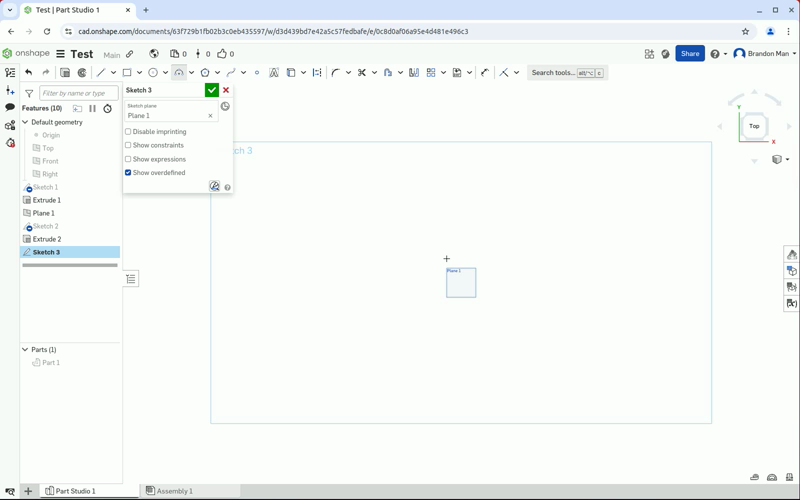
click(446, 258)
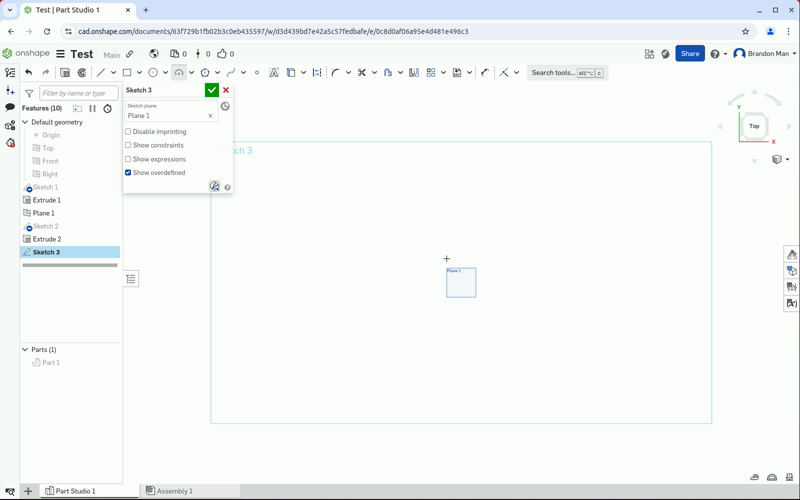
key_up(shift)
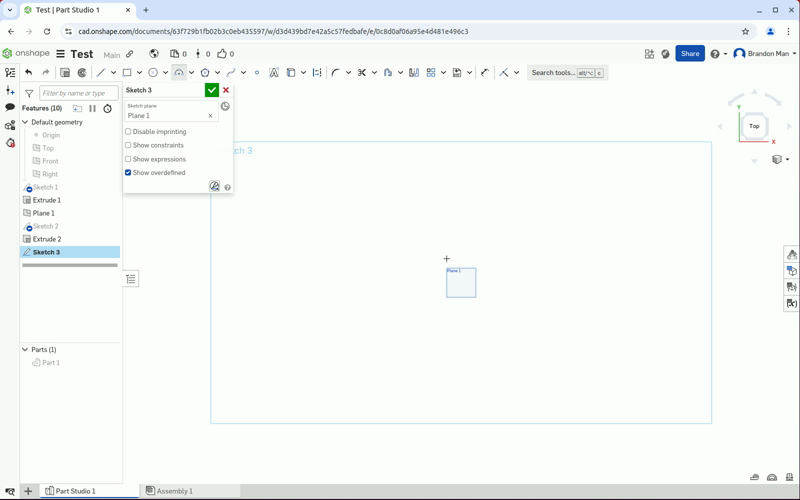
key_down(shift)
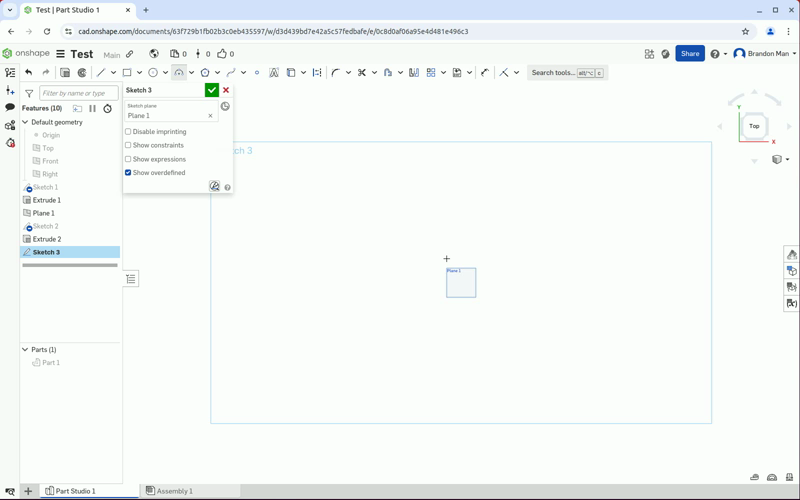
mouse_move(475, 258)
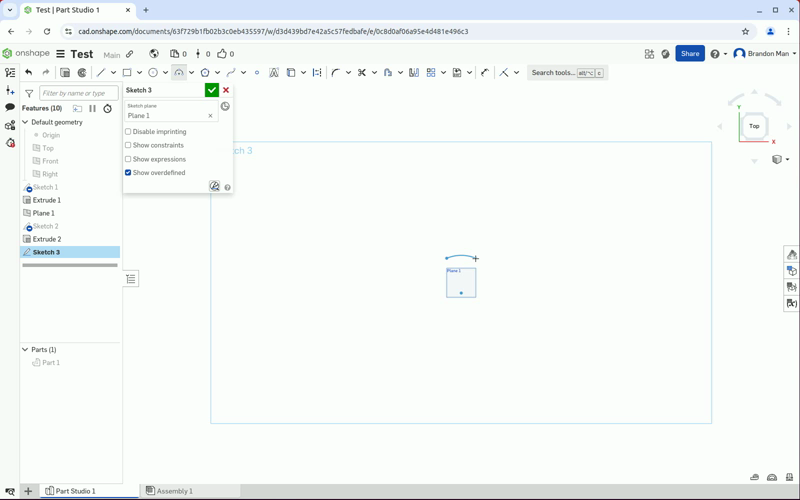
click(475, 258)
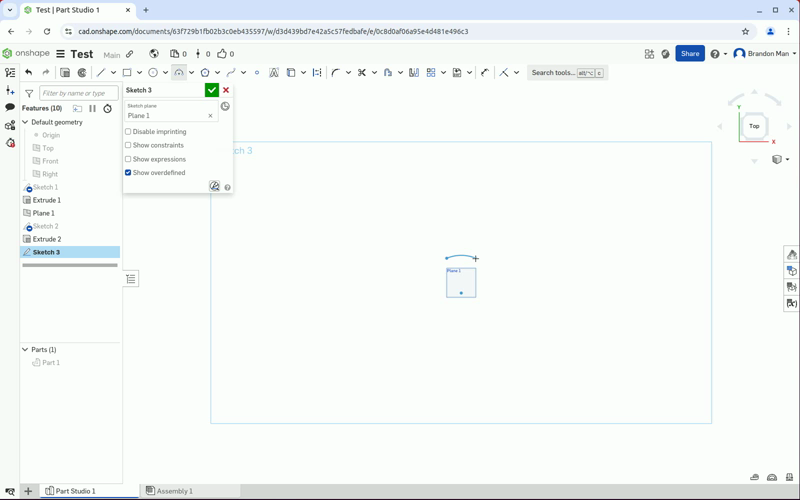
mouse_move(461, 254)
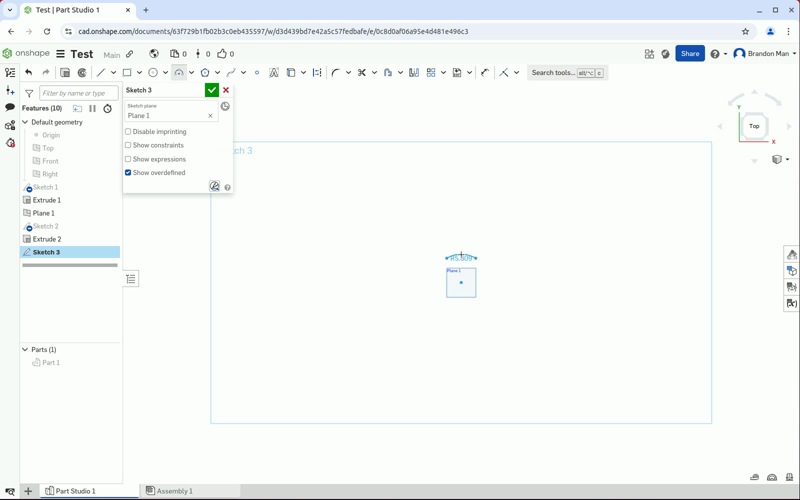
click(461, 254)
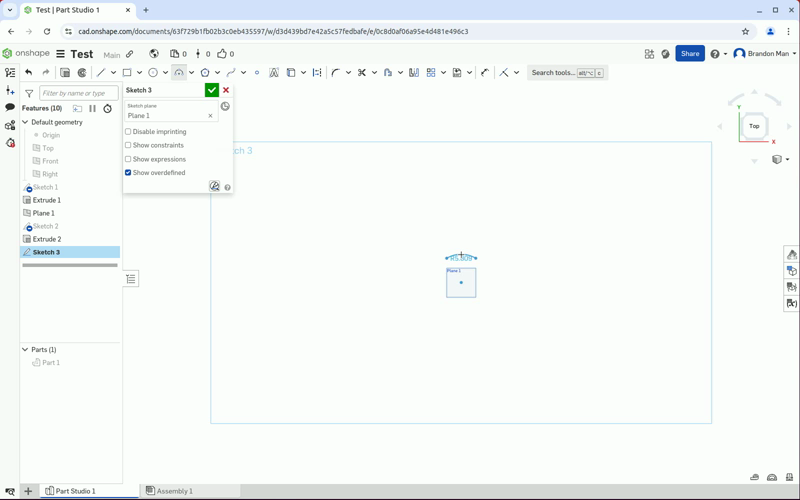
key_up(shift)
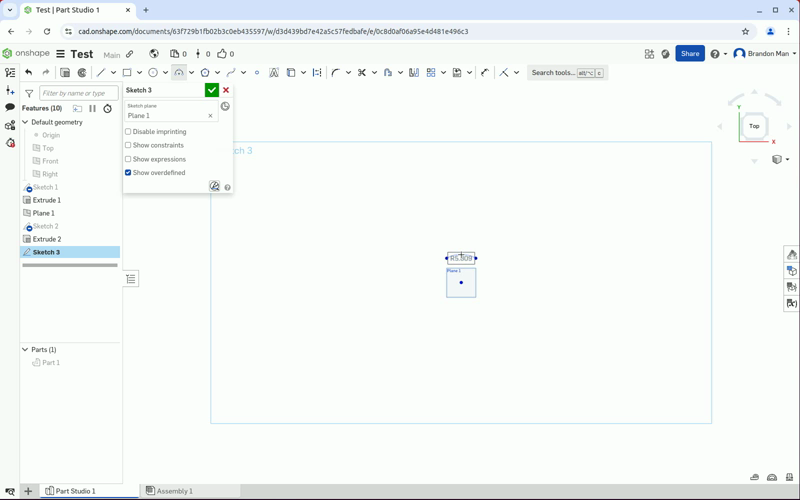
key(esc)
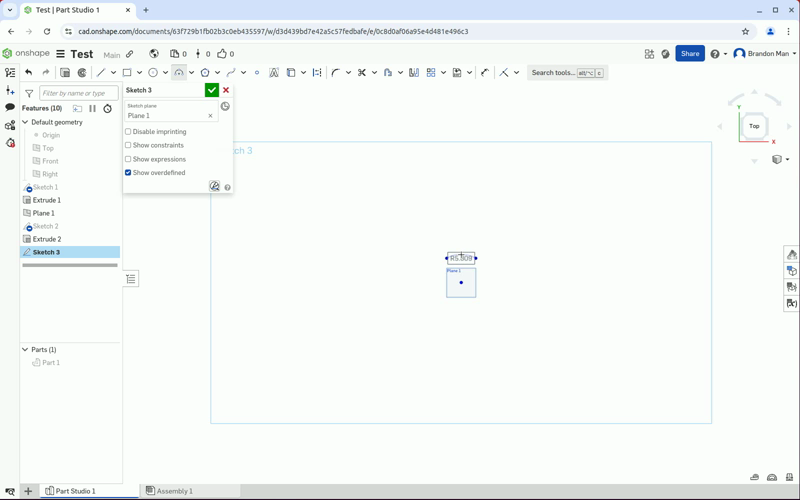
key(l)
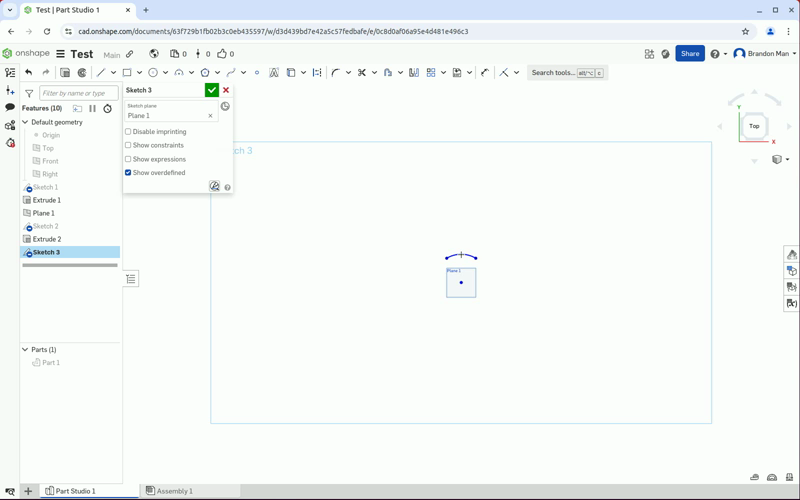
mouse_move(475, 258)
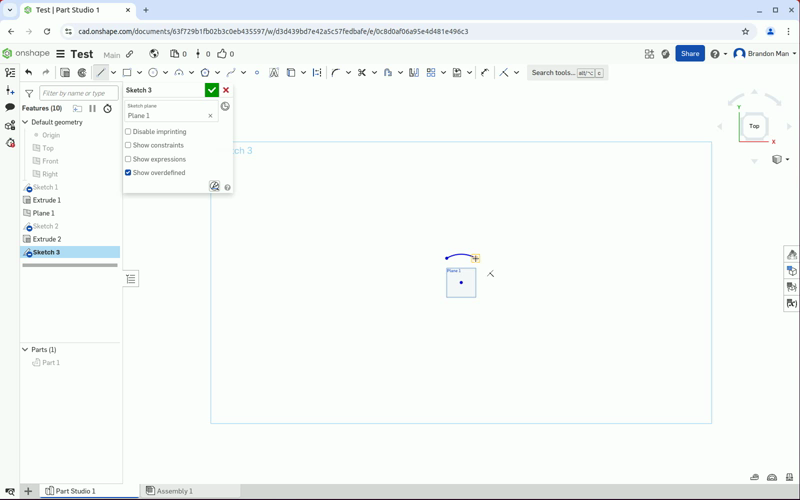
click(475, 258)
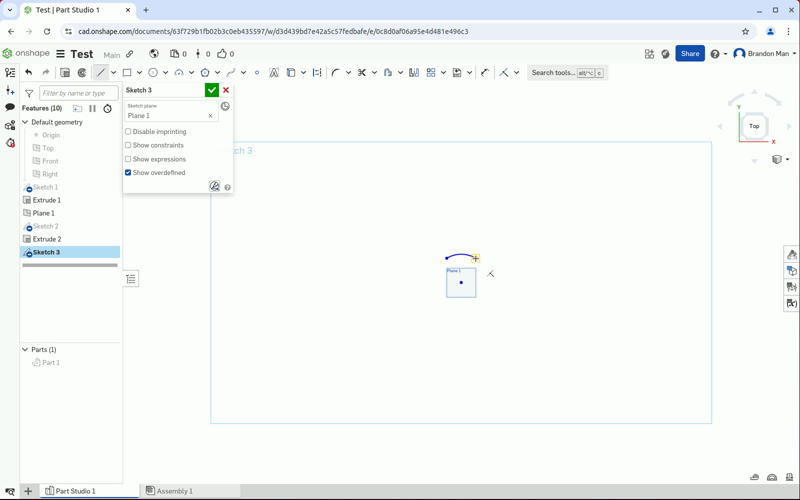
key_down(shift)
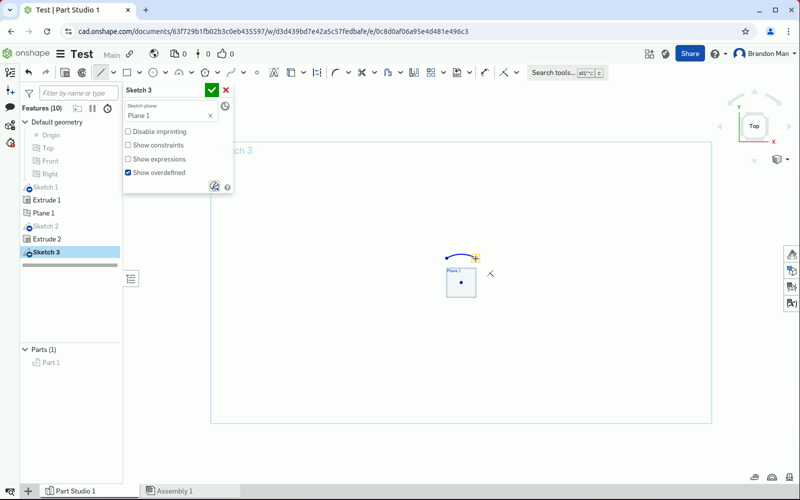
mouse_move(505, 258)
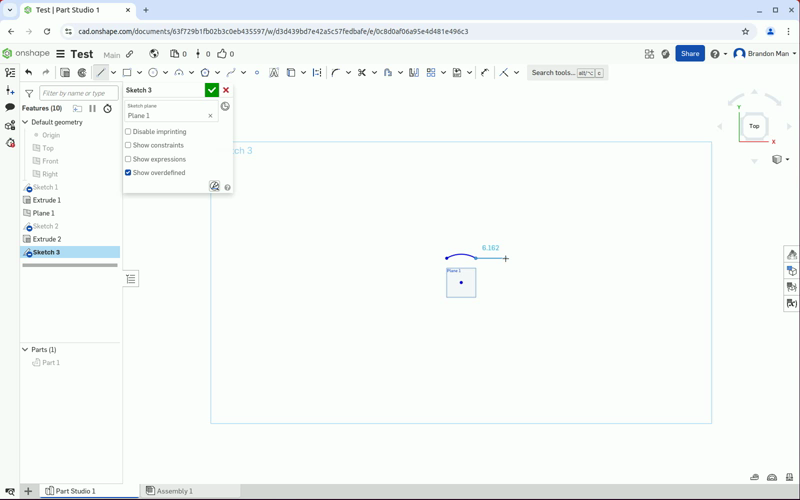
mouse_move(475, 225)
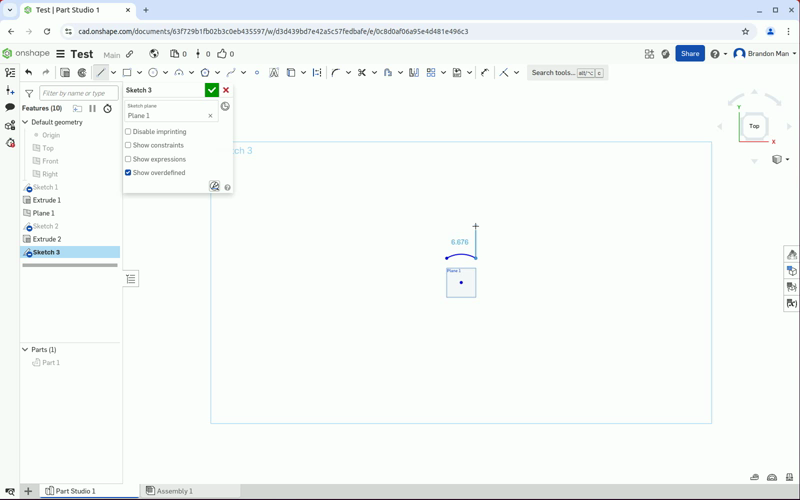
click(475, 225)
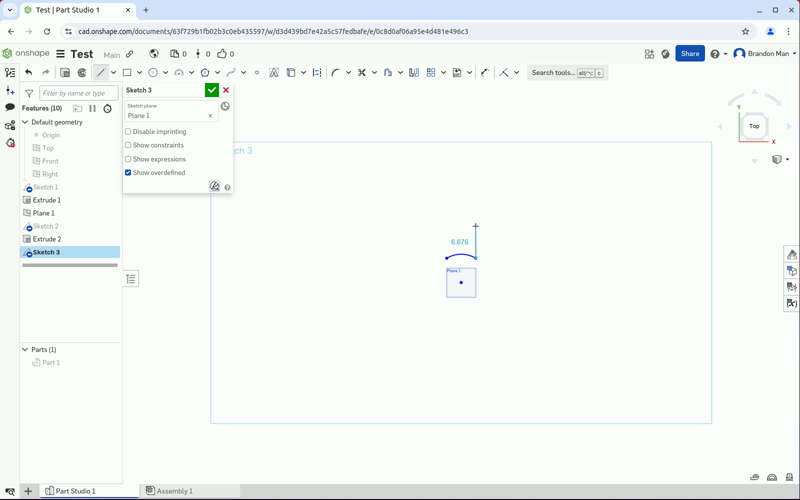
key_up(shift)
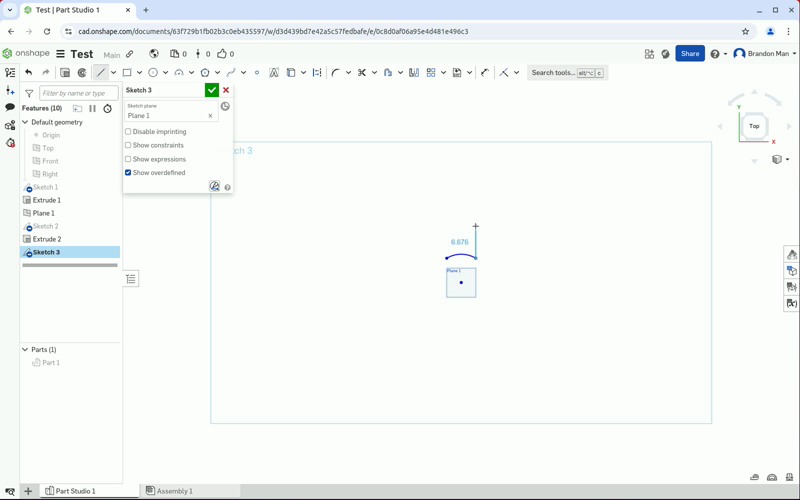
key_down(shift)
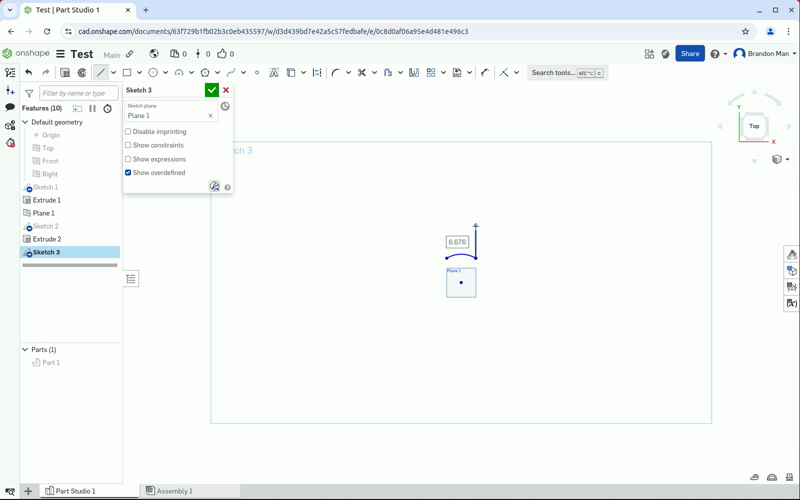
mouse_move(505, 225)
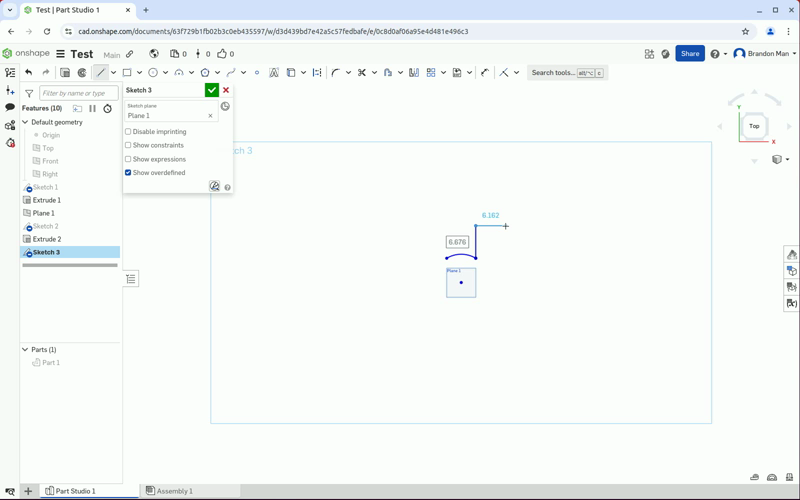
mouse_move(446, 225)
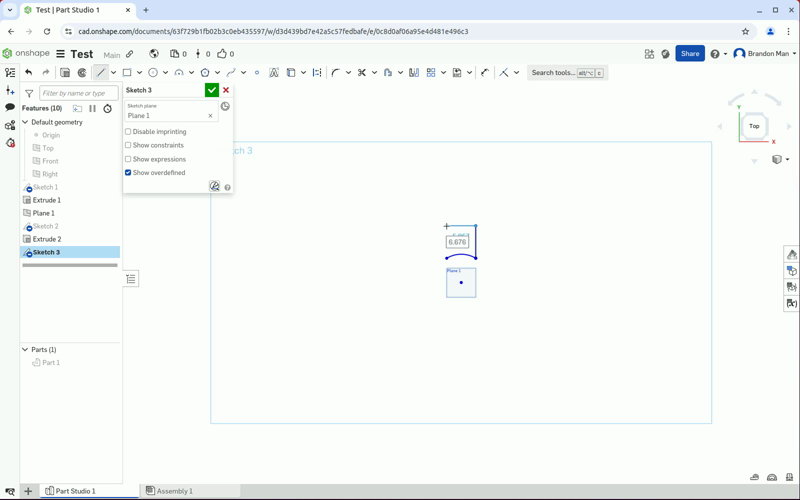
click(446, 225)
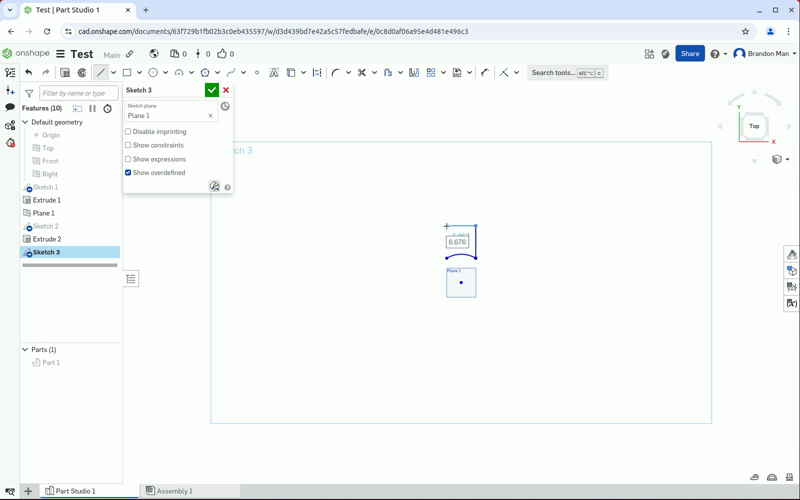
key_up(shift)
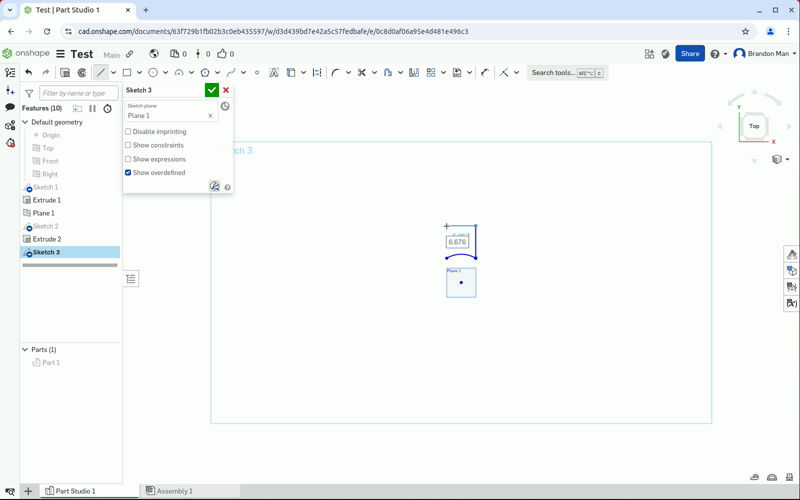
mouse_move(476, 225)
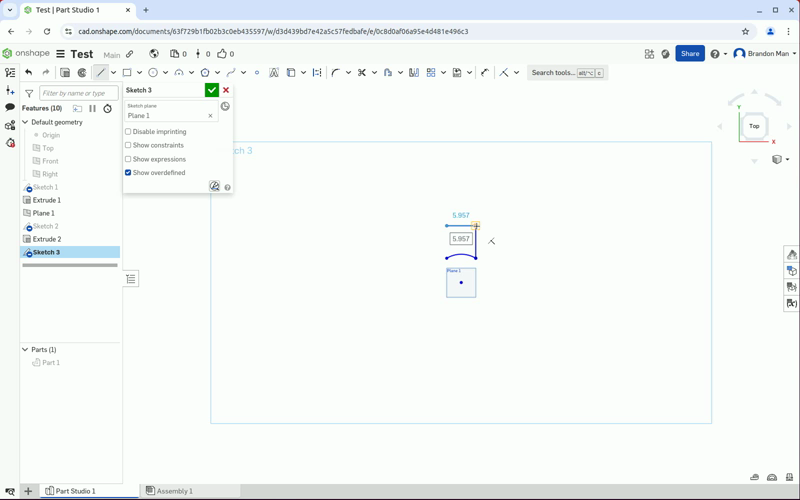
key_down(shift)
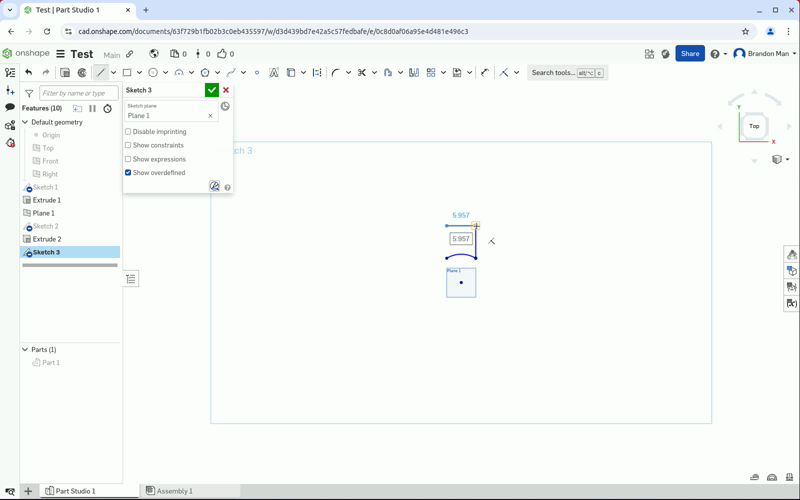
mouse_move(446, 258)
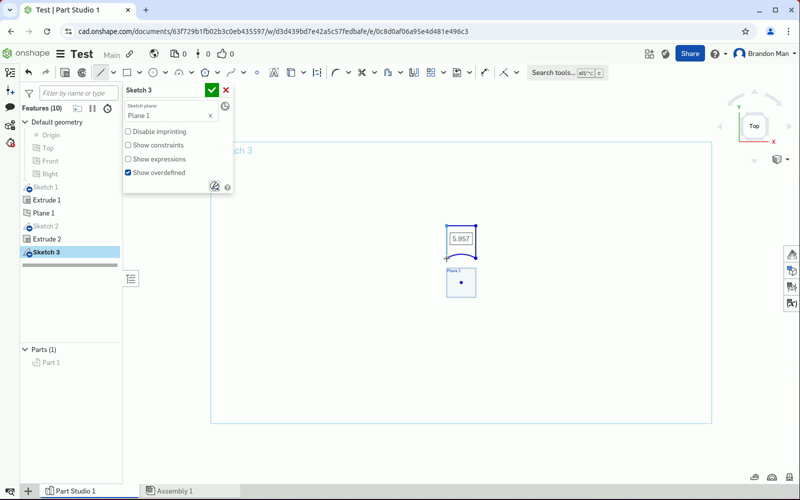
key_up(shift)
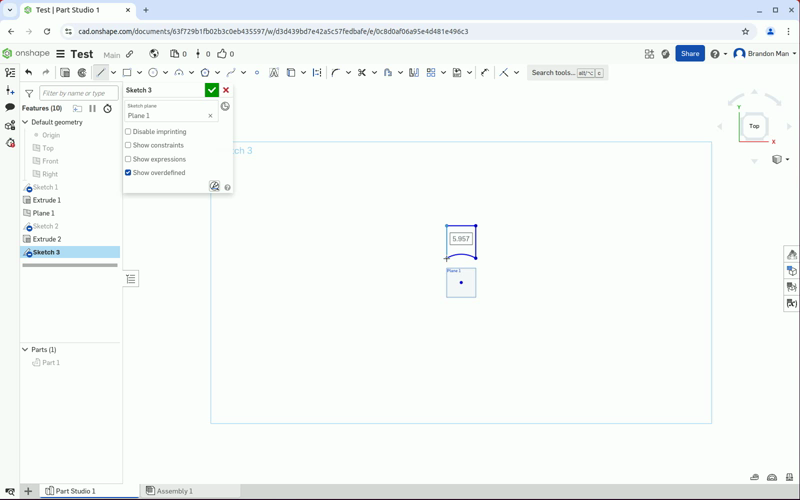
click(446, 258)
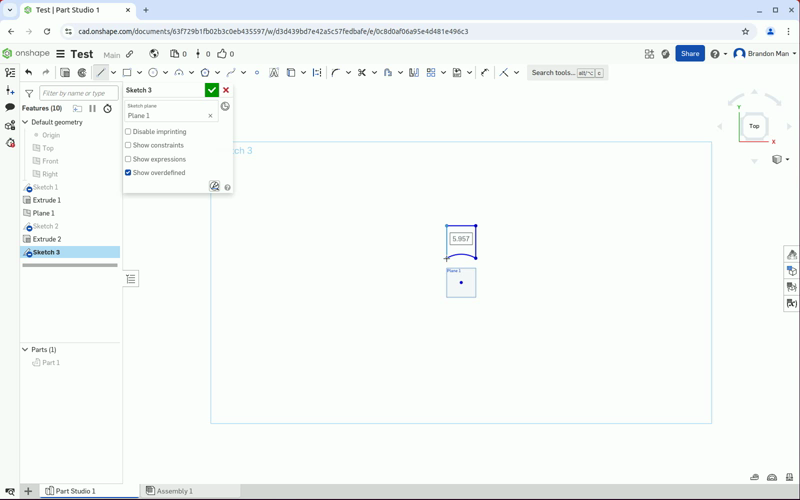
key(esc)
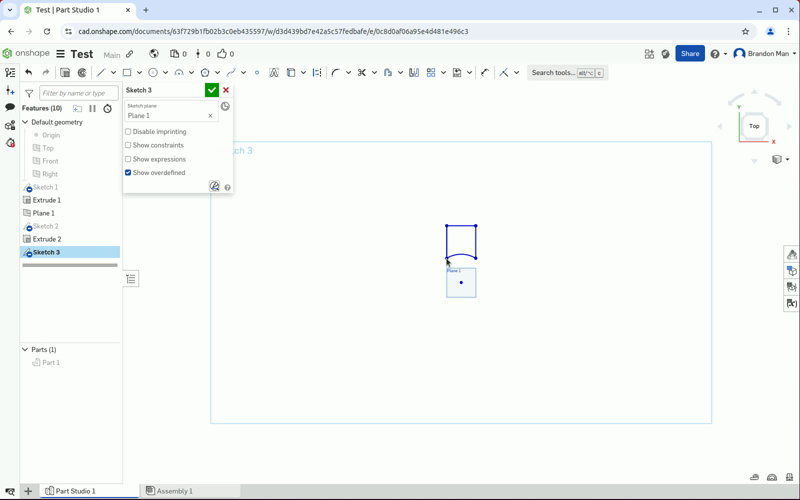
mouse_move(463, 247)
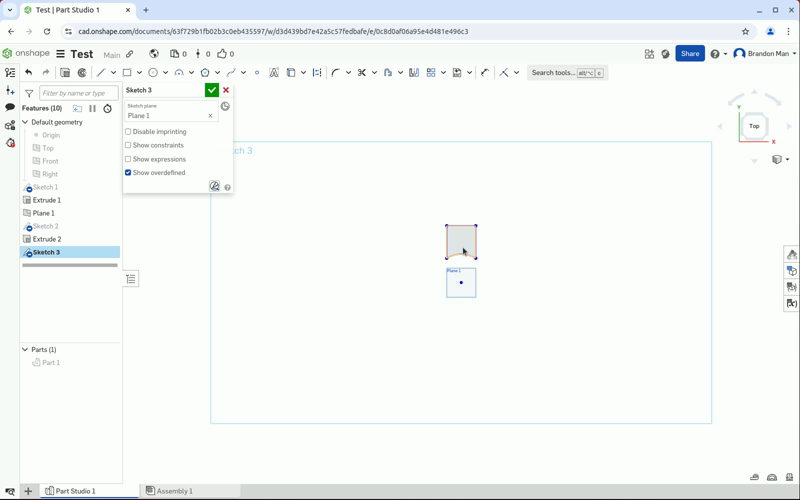
scroll(6)
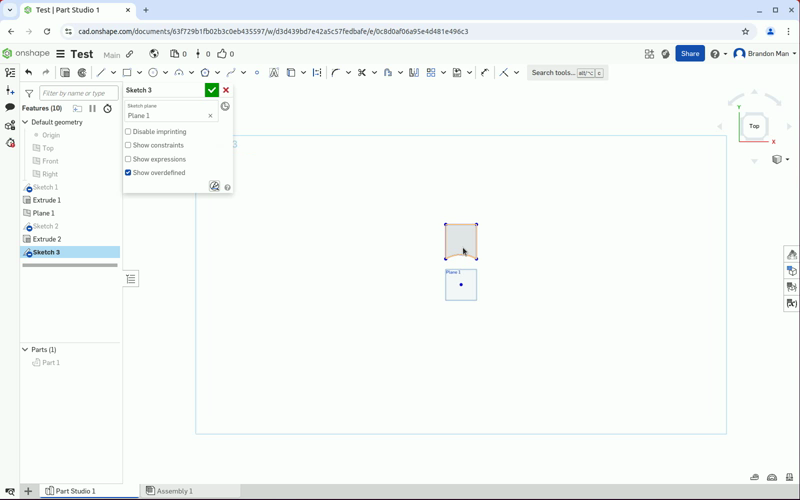
scroll(6)
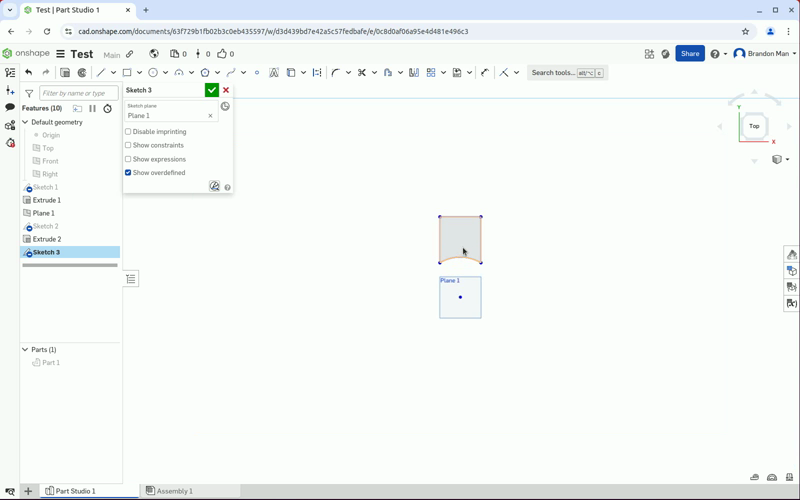
scroll(6)
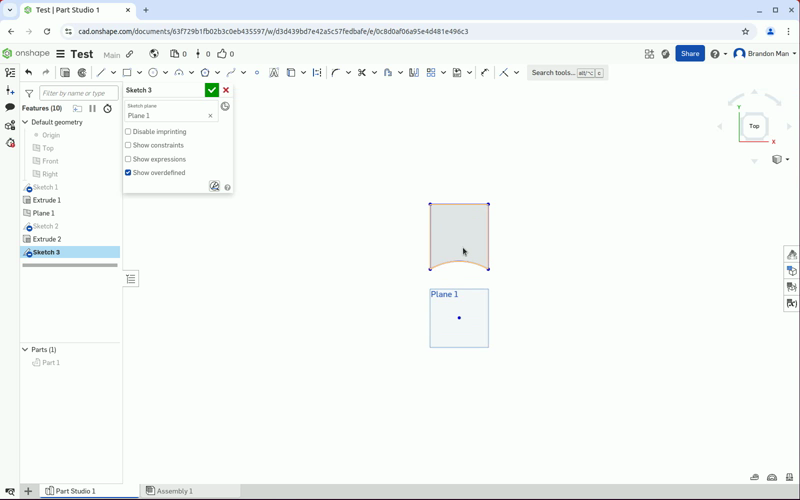
scroll(6)
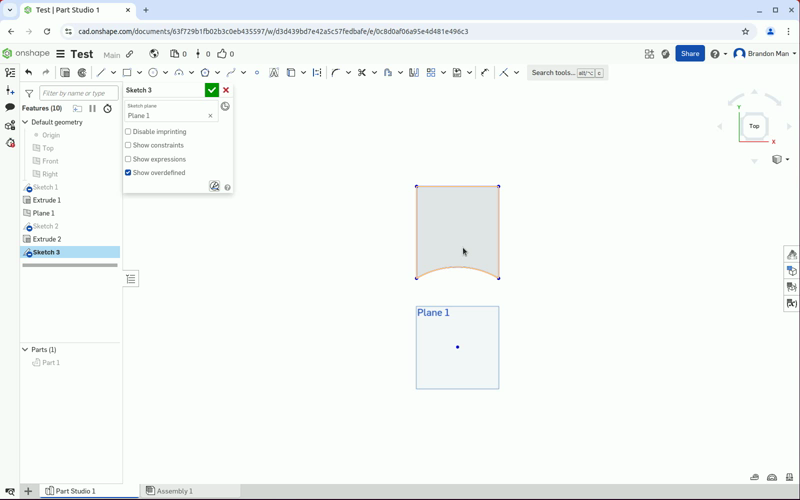
scroll(6)
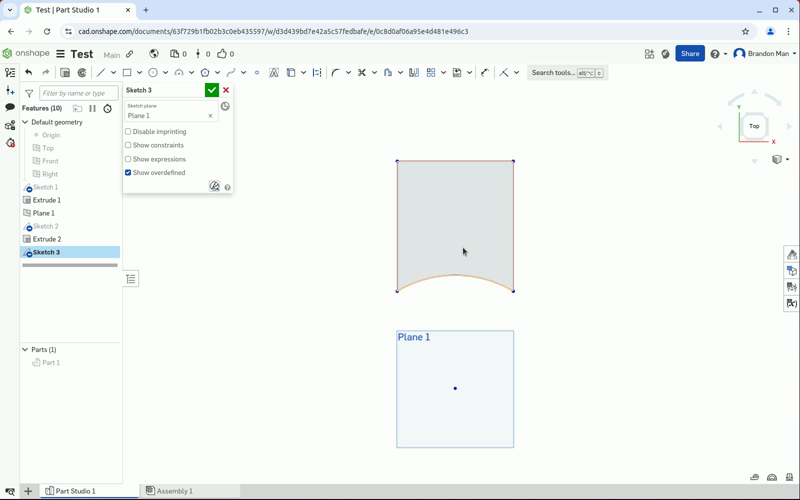
scroll(6)
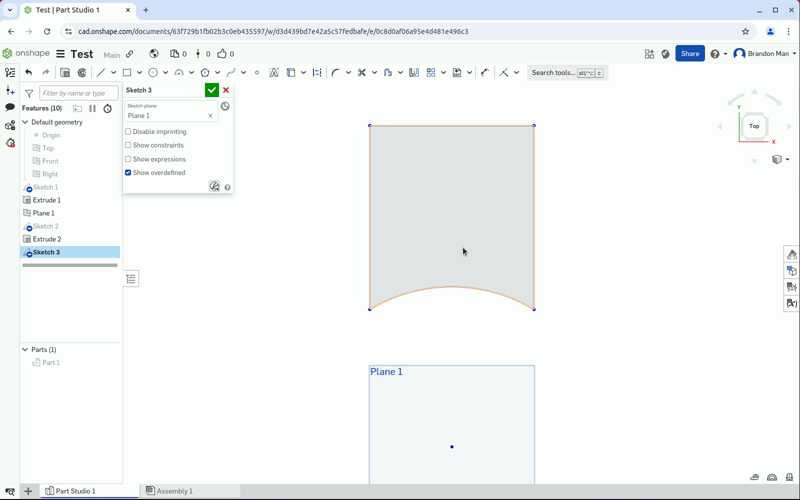
scroll(6)
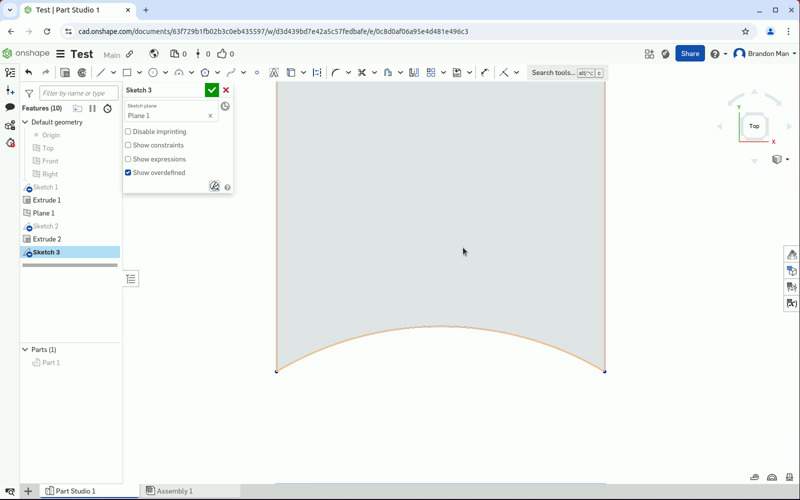
click(463, 247)
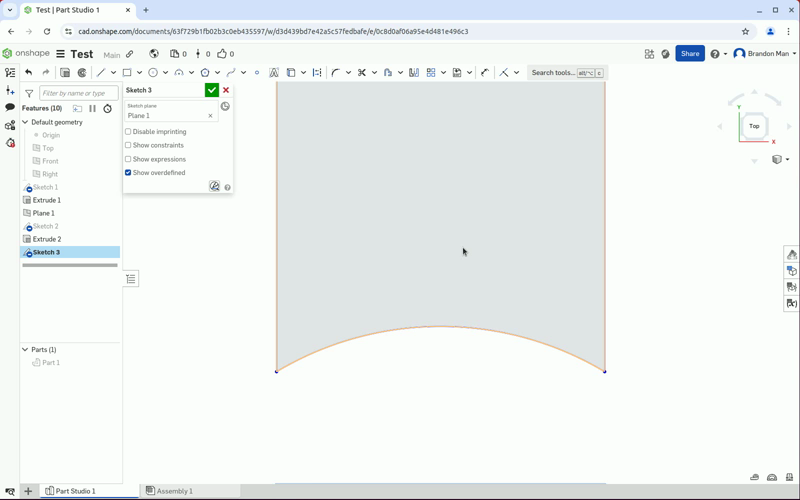
scroll(-6)
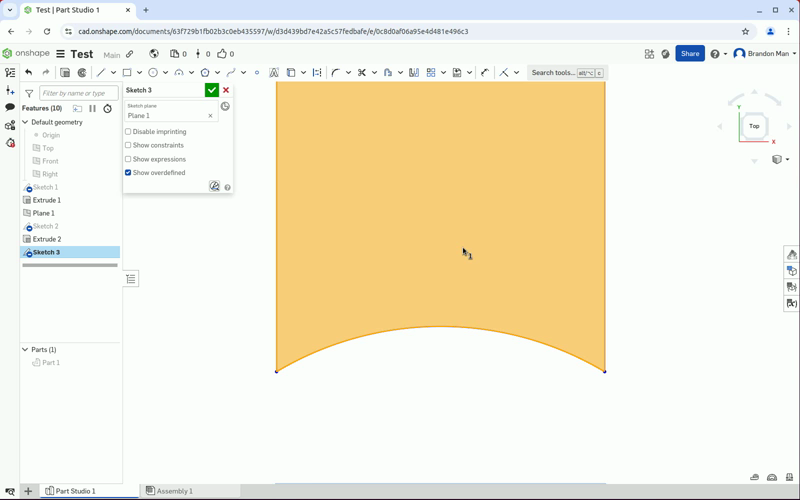
scroll(-6)
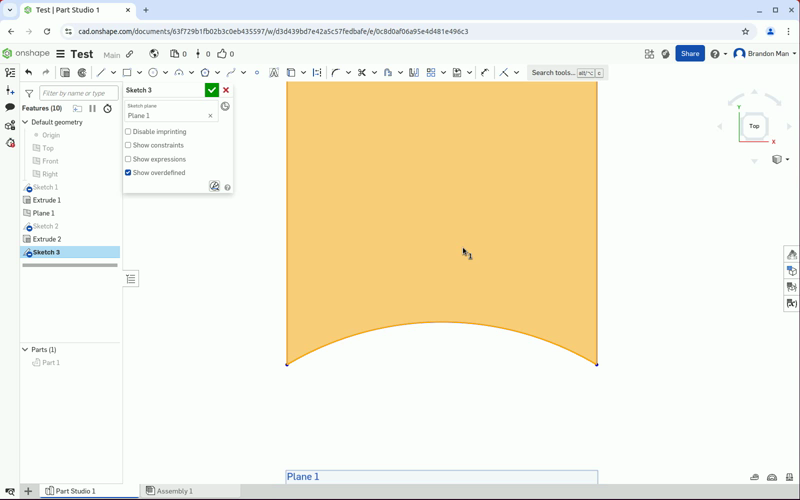
scroll(-6)
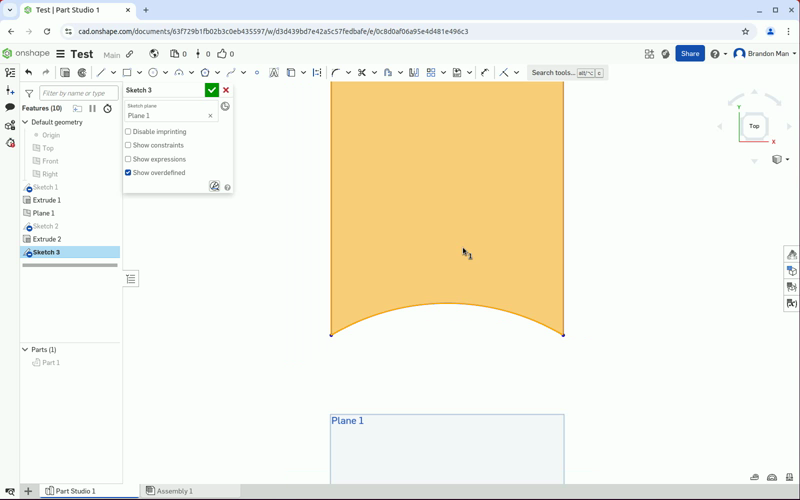
scroll(-6)
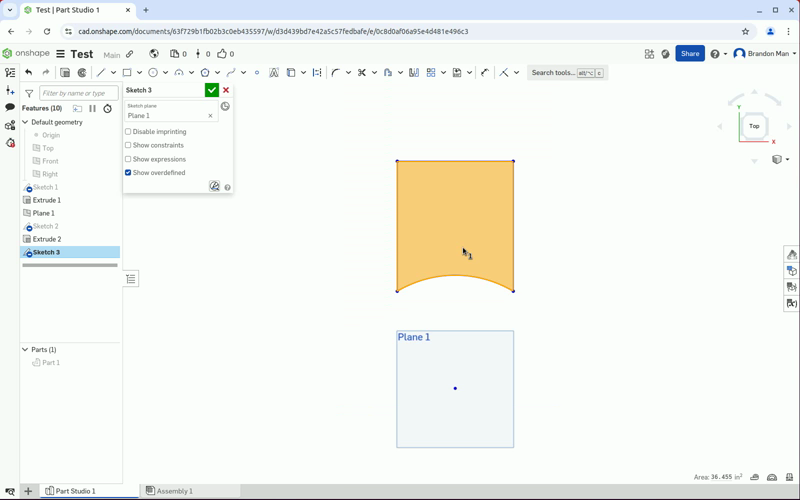
scroll(-6)
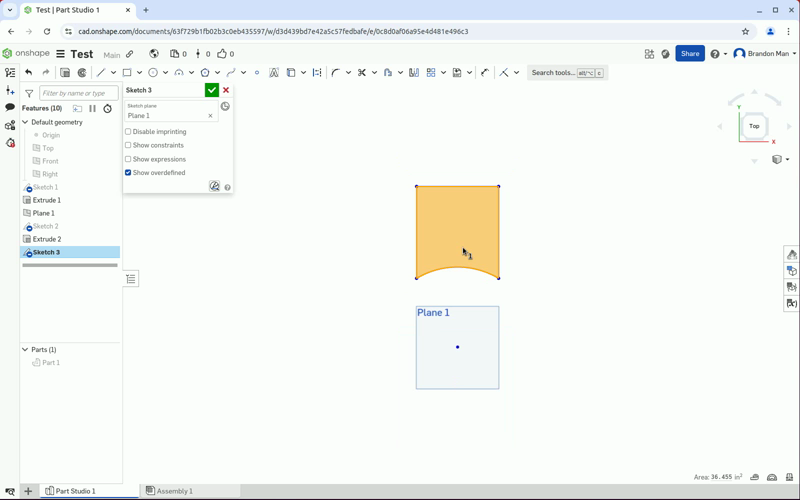
scroll(-6)
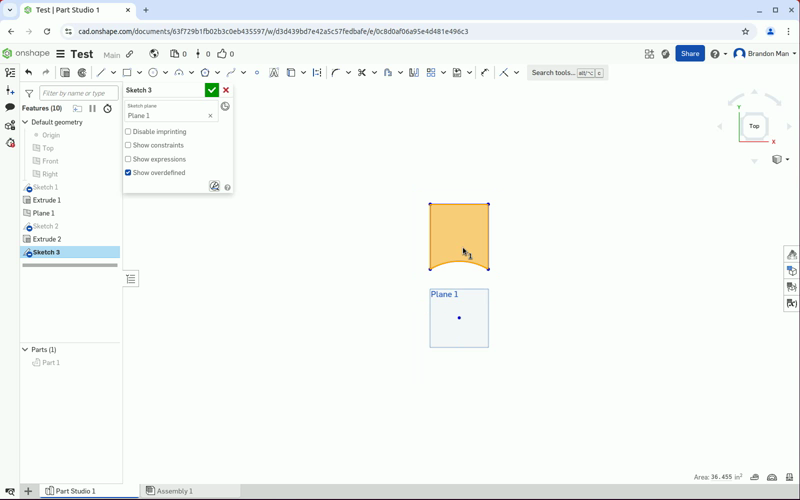
scroll(-6)
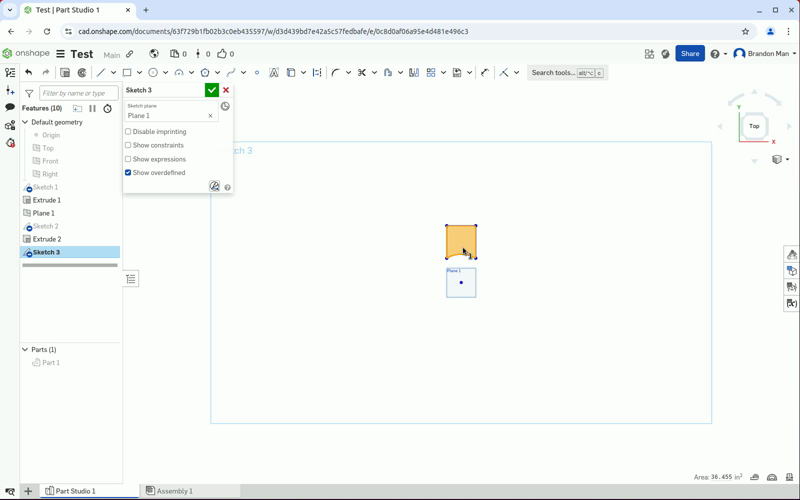
mouse_move(73, 352)
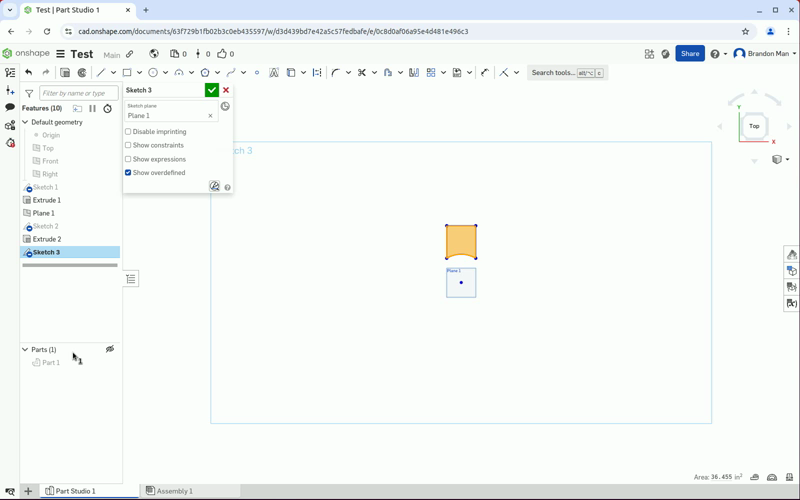
key(shift+y)
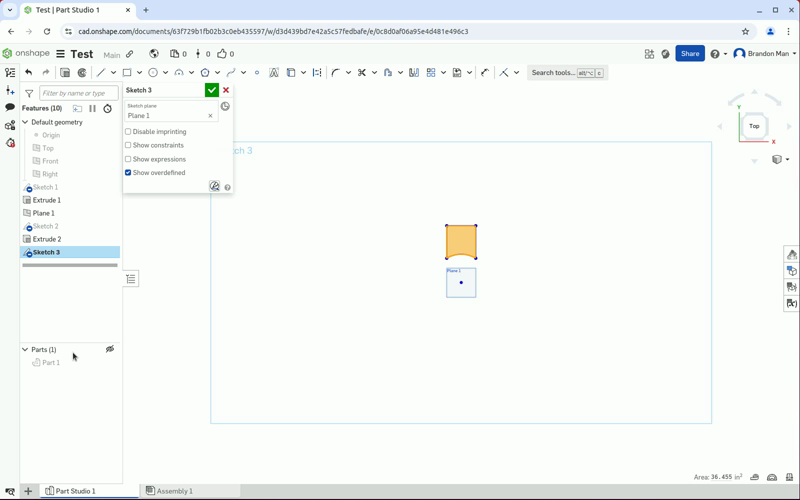
key(shift+e)
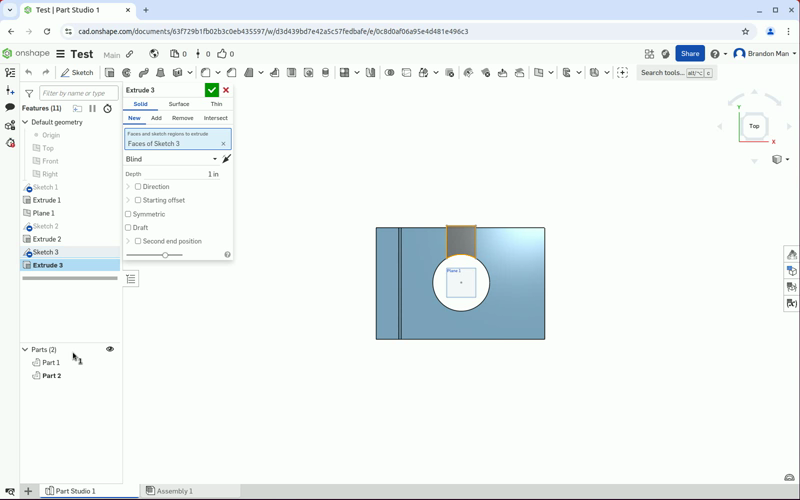
mouse_move(143, 106)
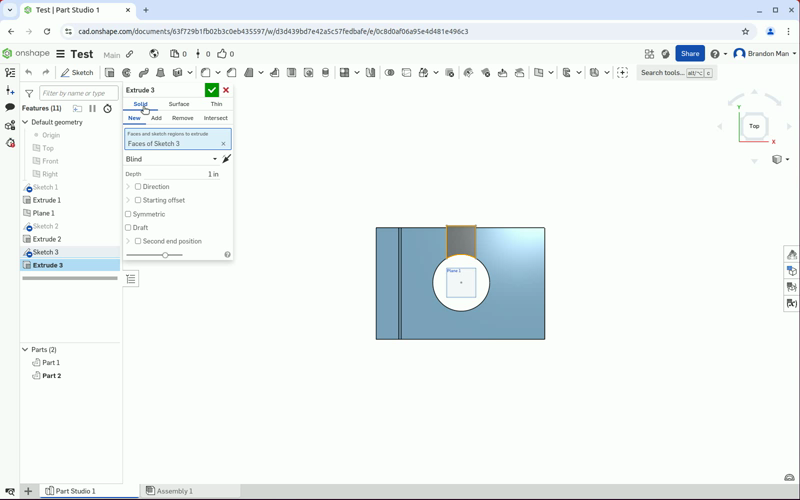
click(143, 106)
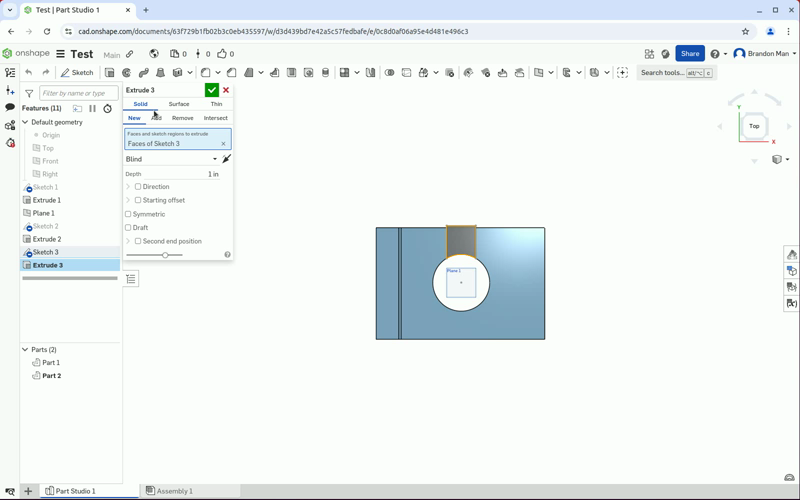
mouse_move(186, 120)
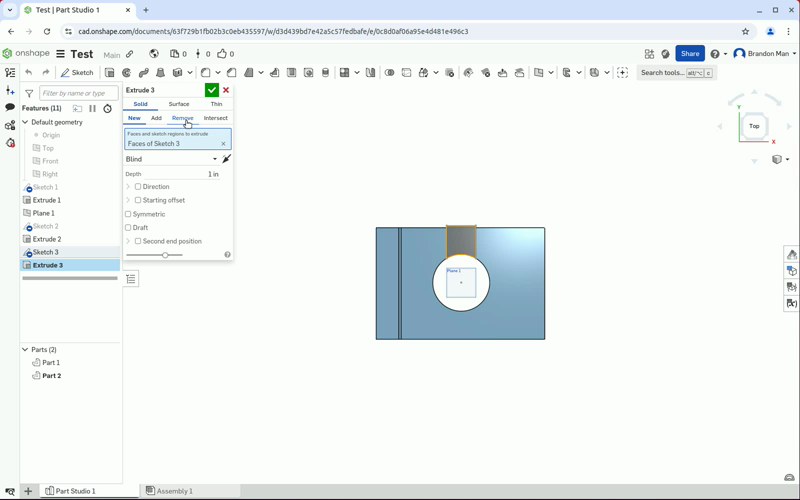
click(186, 120)
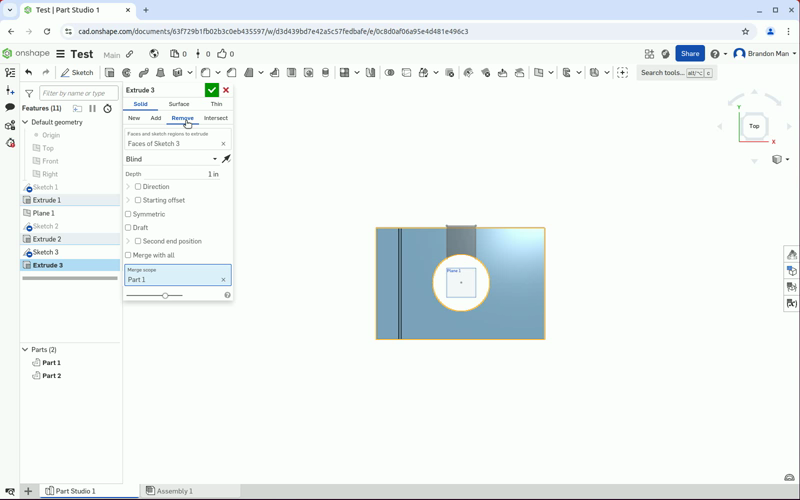
key(tab, 4)
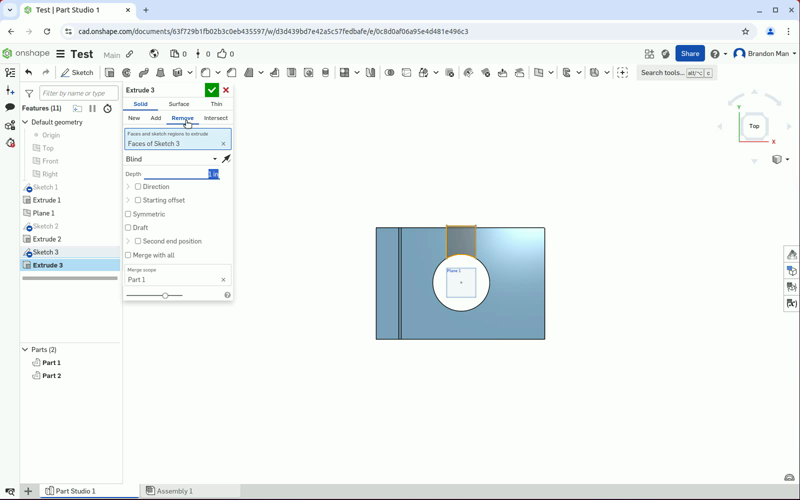
text(2.407)
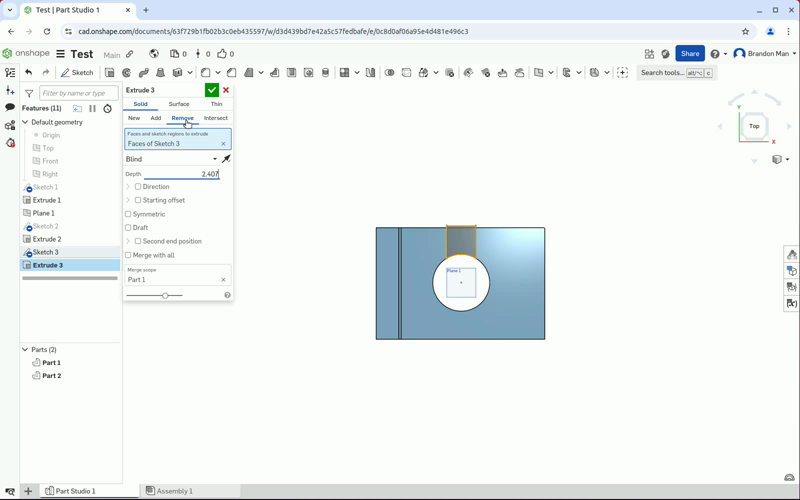
key(tab, 6)
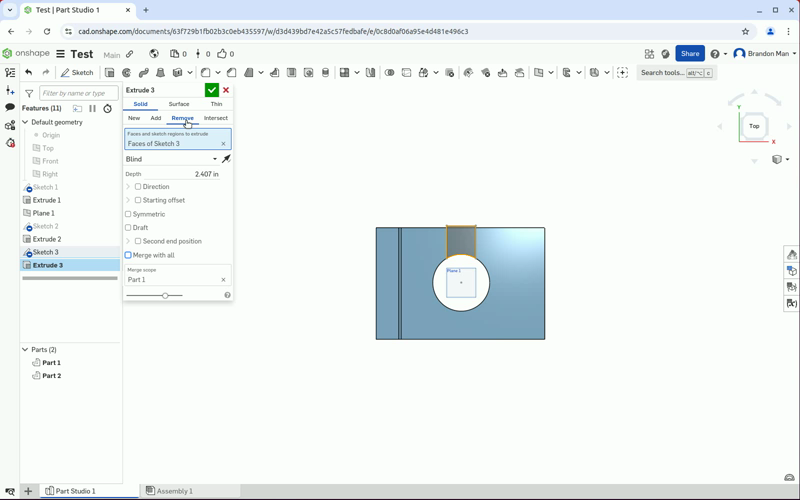
key(space)
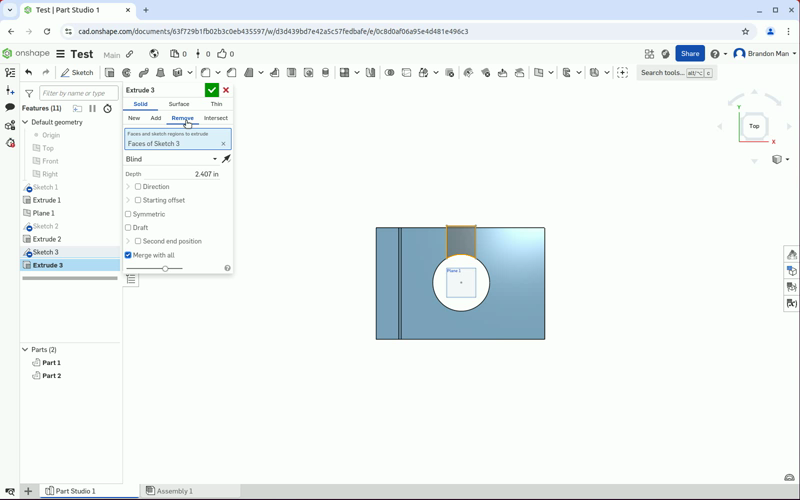
key(enter)
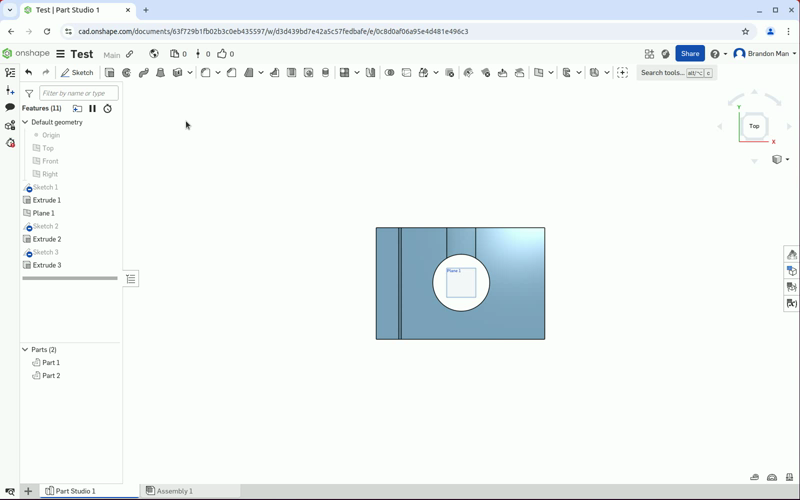
key(shift+h)
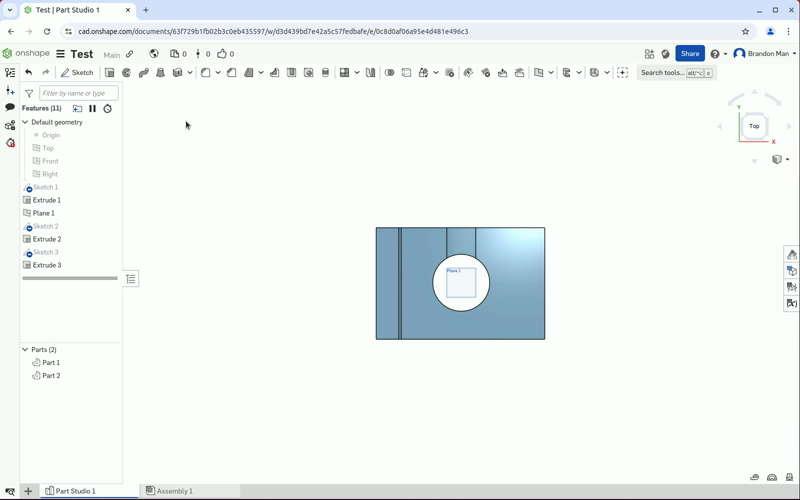
key(shift+h)
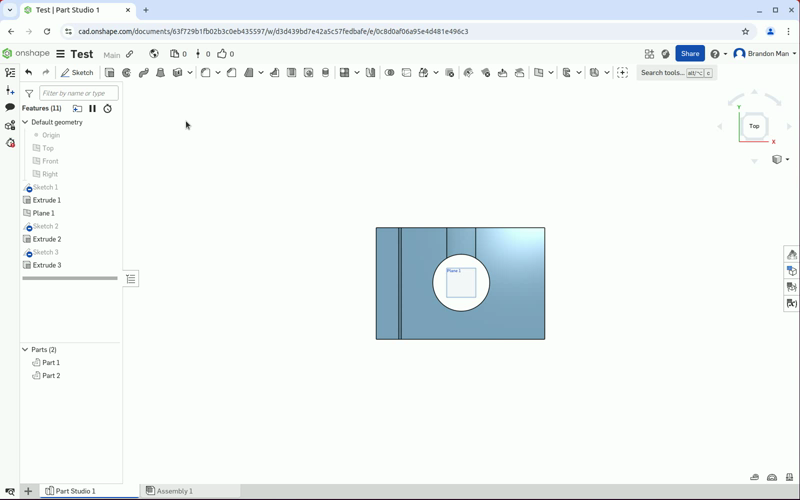
mouse_move(73, 189)
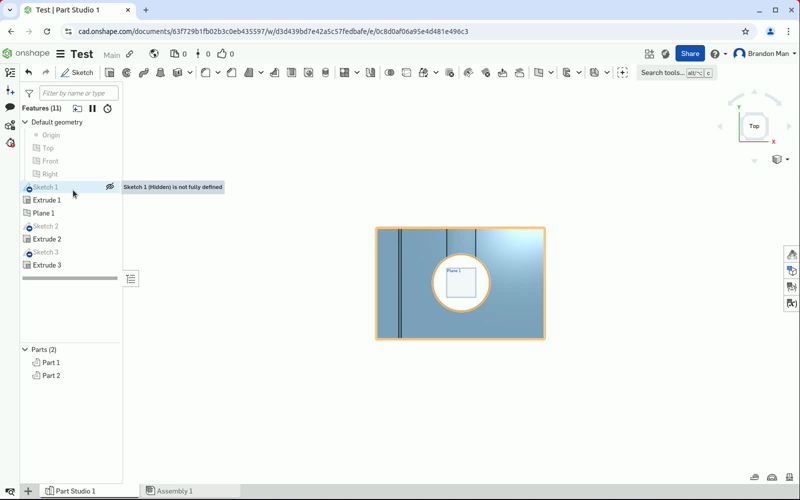
click(73, 189)
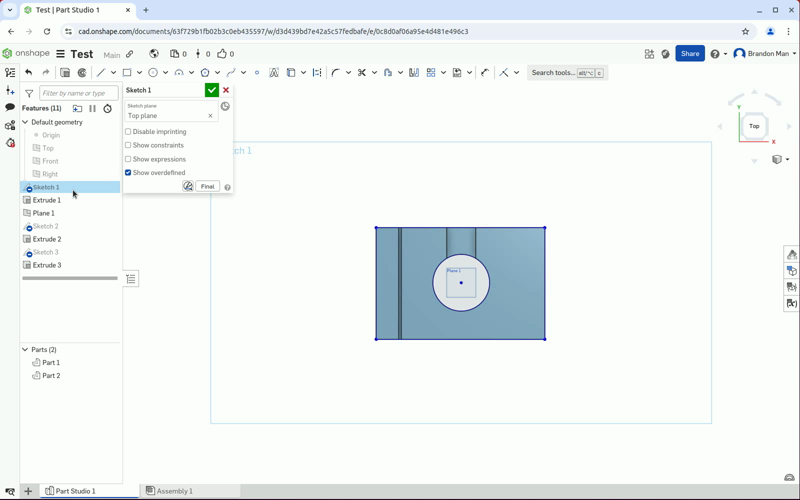
mouse_move(229, 92)
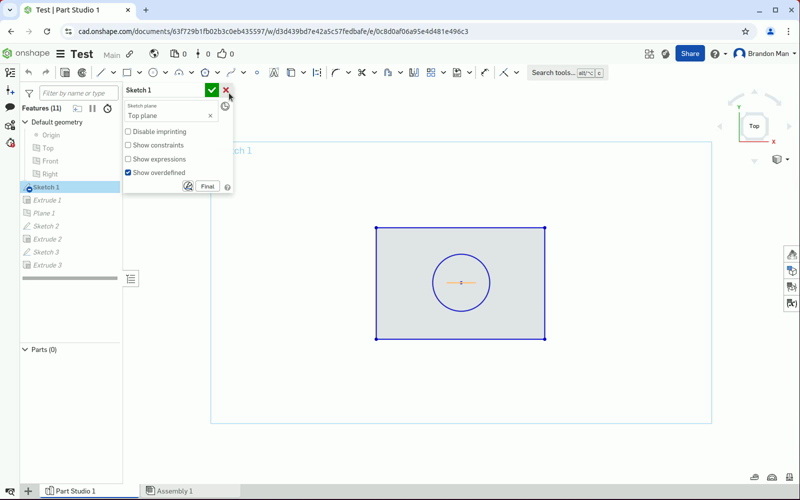
click(229, 92)
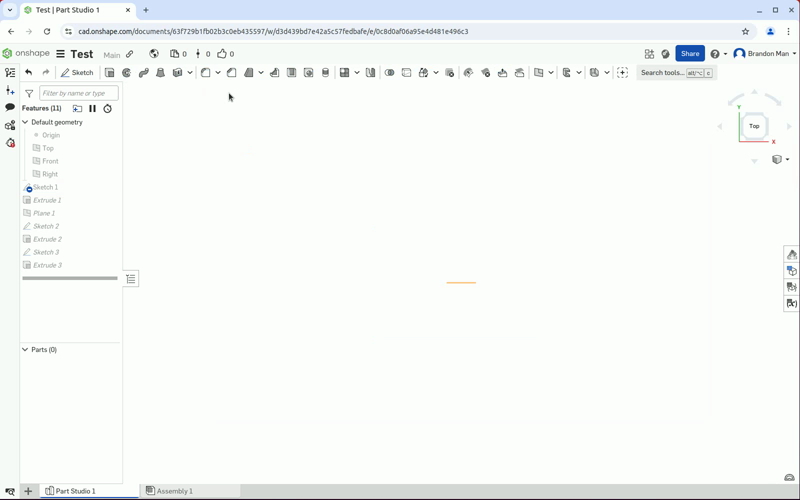
key(shift+s)
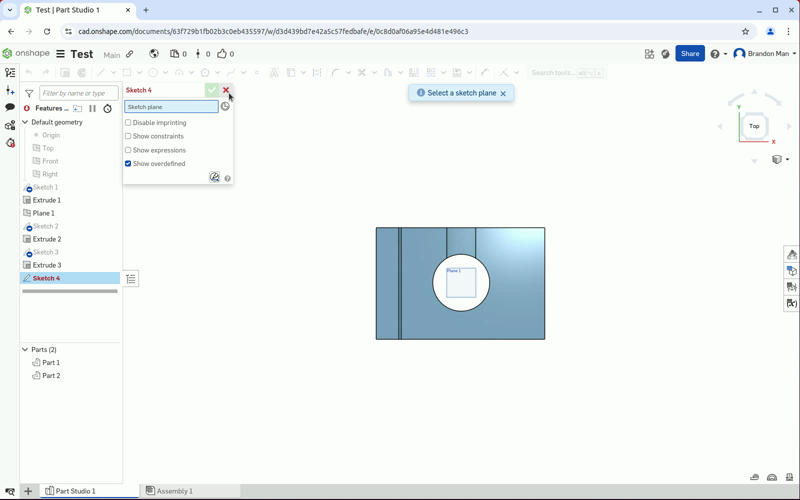
mouse_move(73, 215)
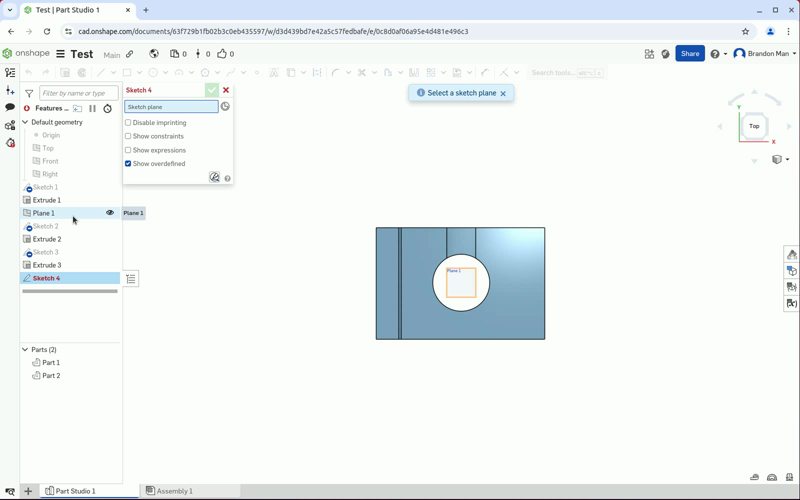
click(73, 215)
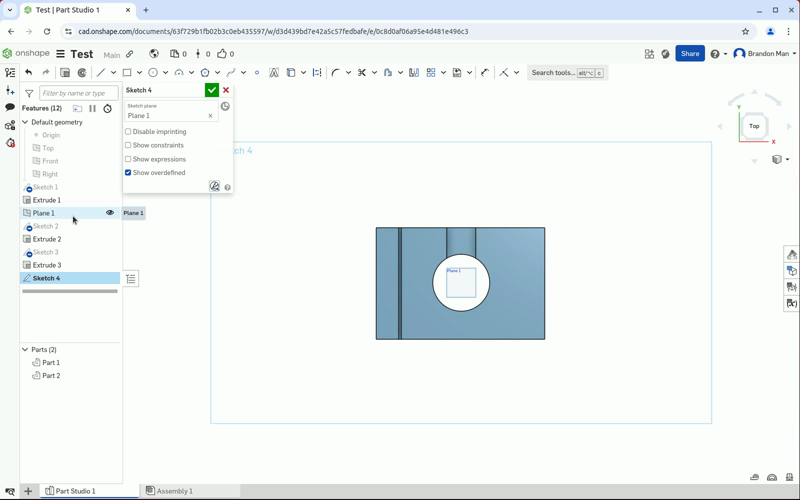
mouse_move(73, 352)
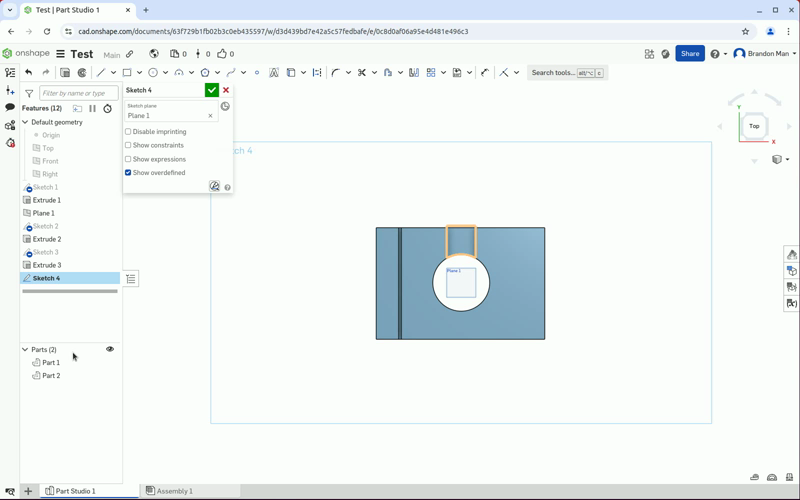
key(y)
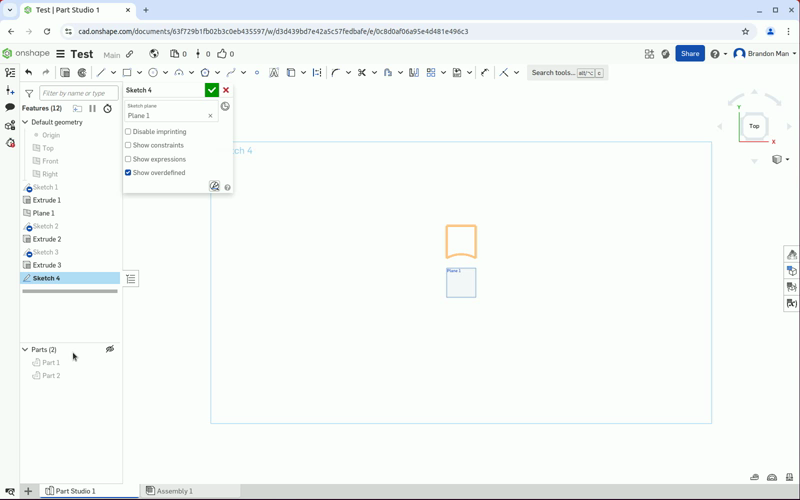
key(l)
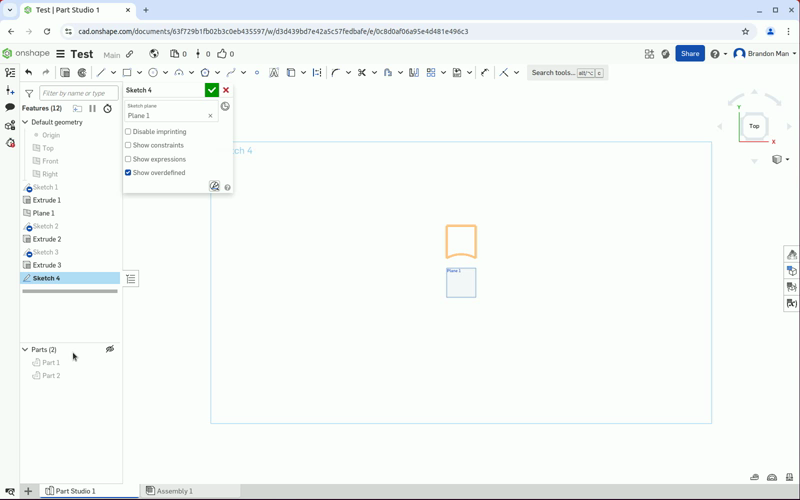
key_down(shift)
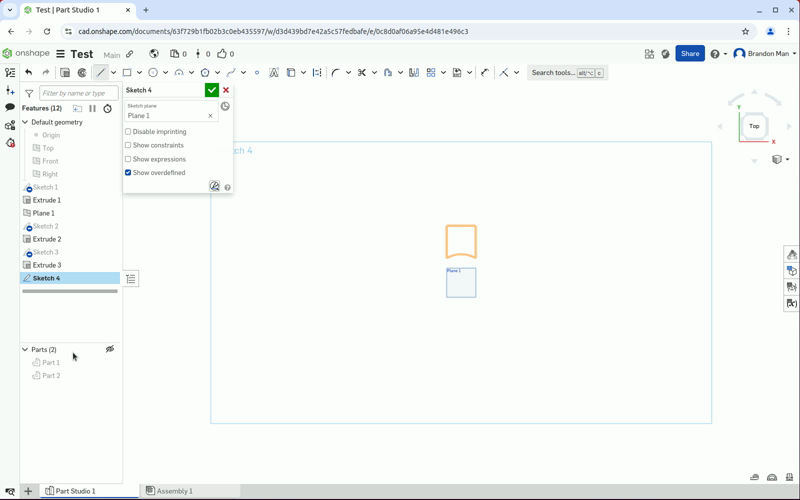
mouse_move(446, 339)
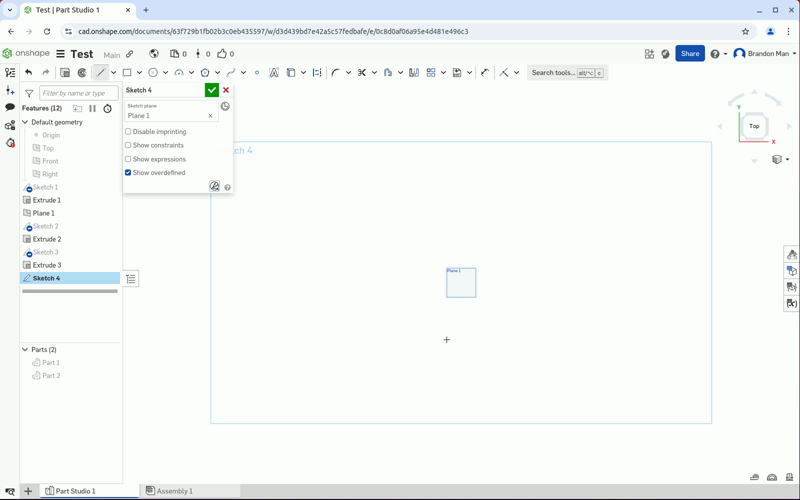
click(446, 339)
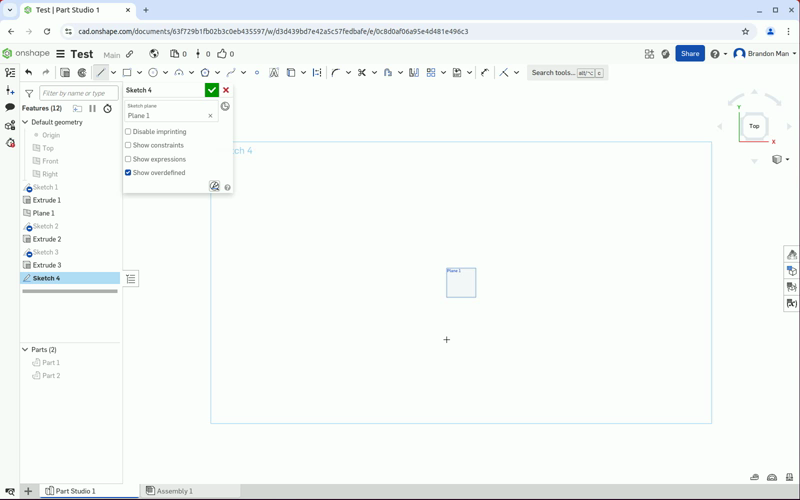
key_up(shift)
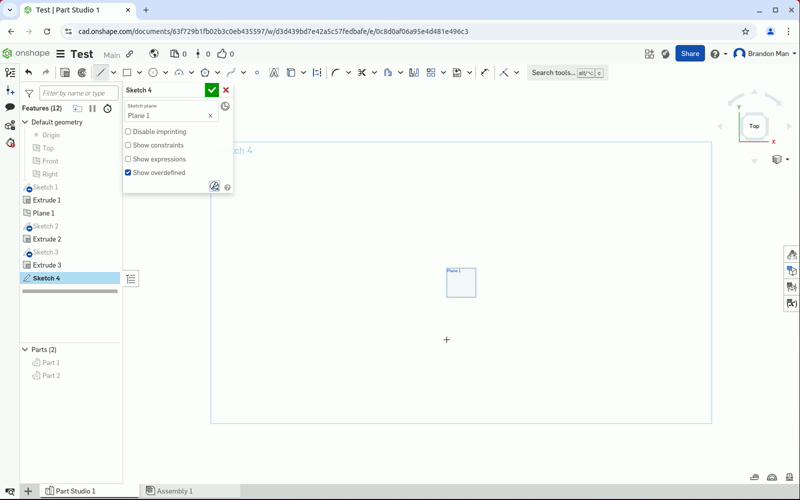
key_down(shift)
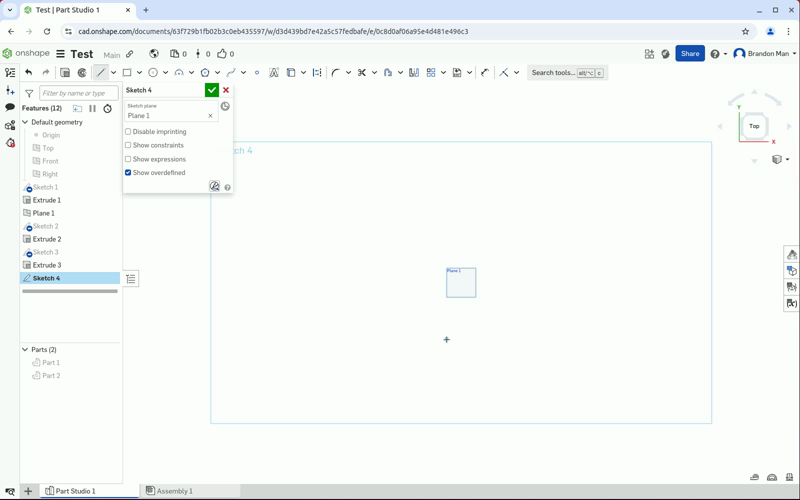
mouse_move(476, 339)
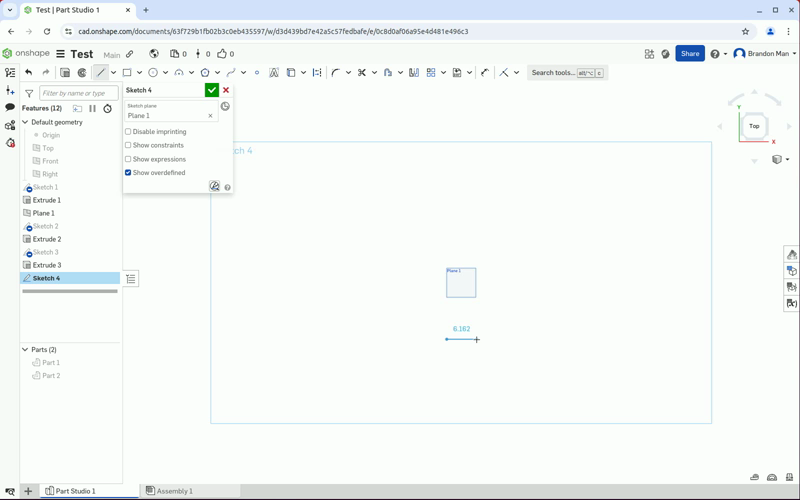
mouse_move(475, 339)
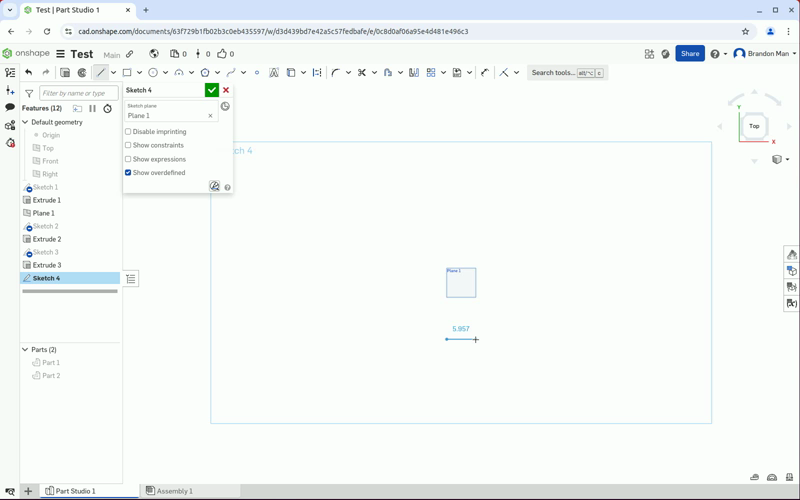
click(475, 339)
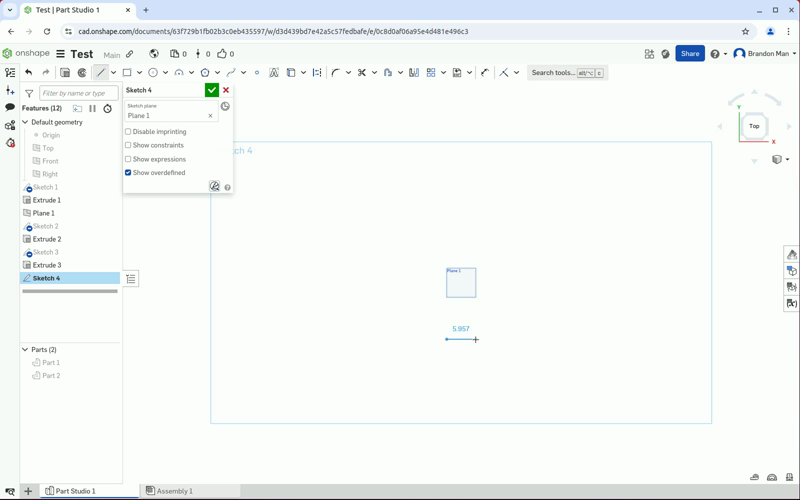
key_up(shift)
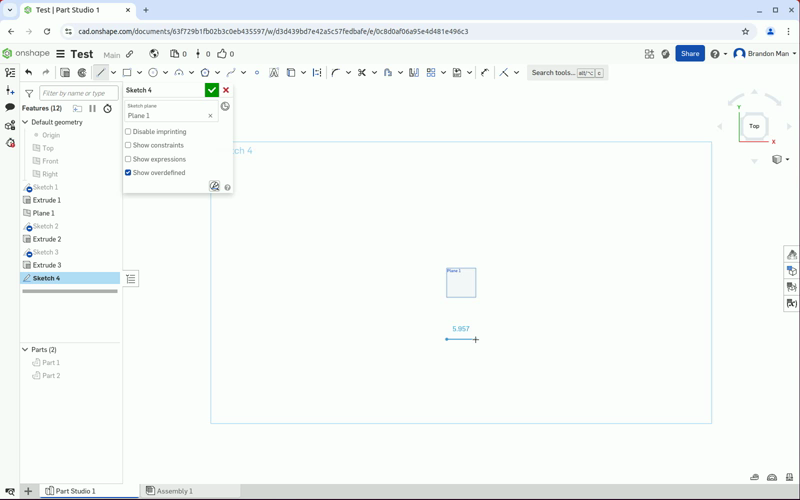
key_down(shift)
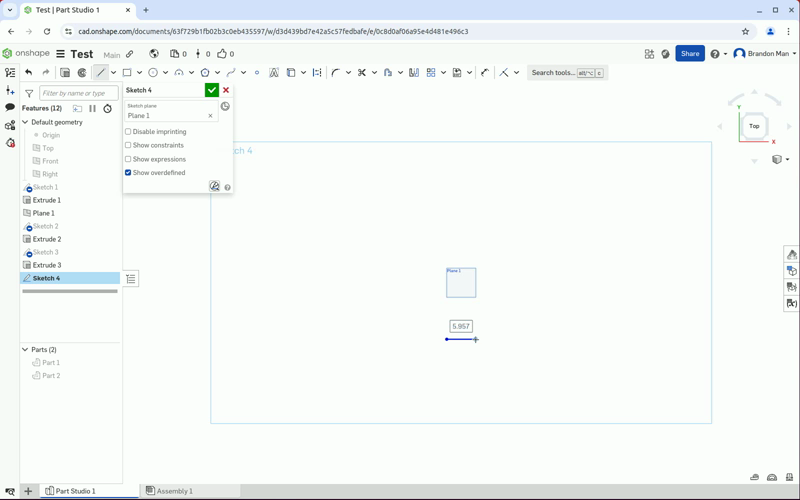
mouse_move(505, 339)
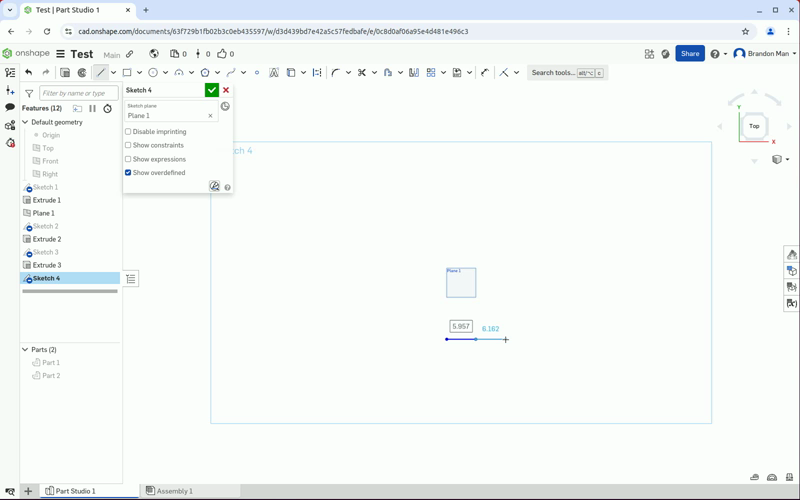
mouse_move(475, 306)
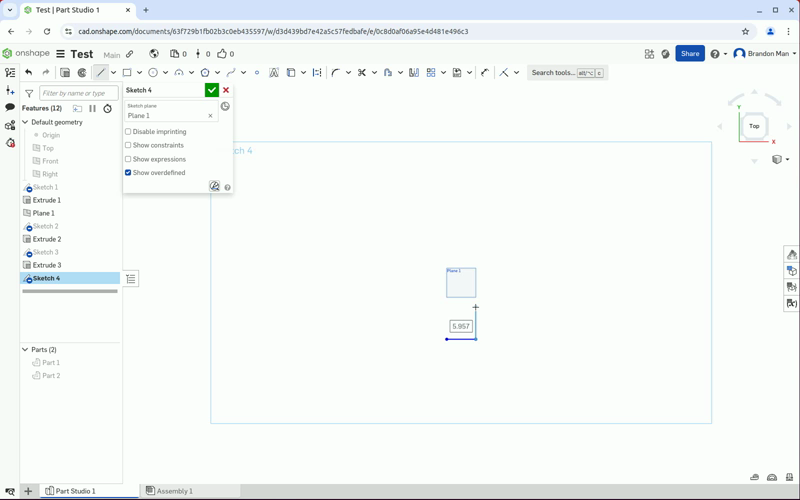
click(475, 306)
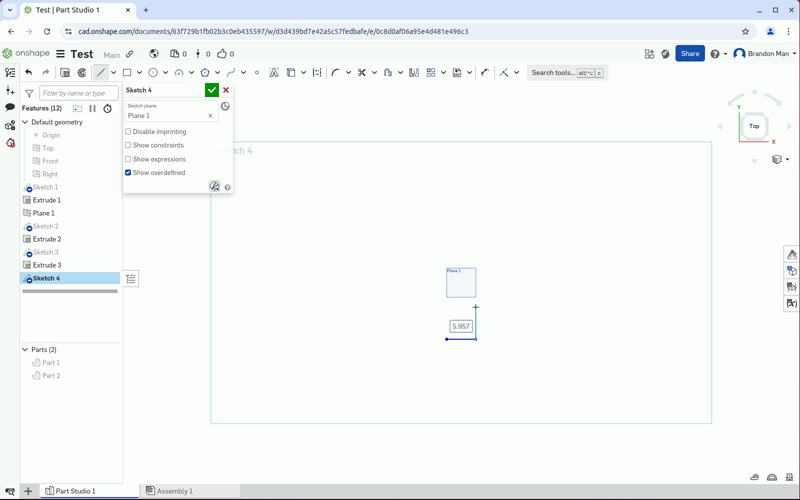
key_up(shift)
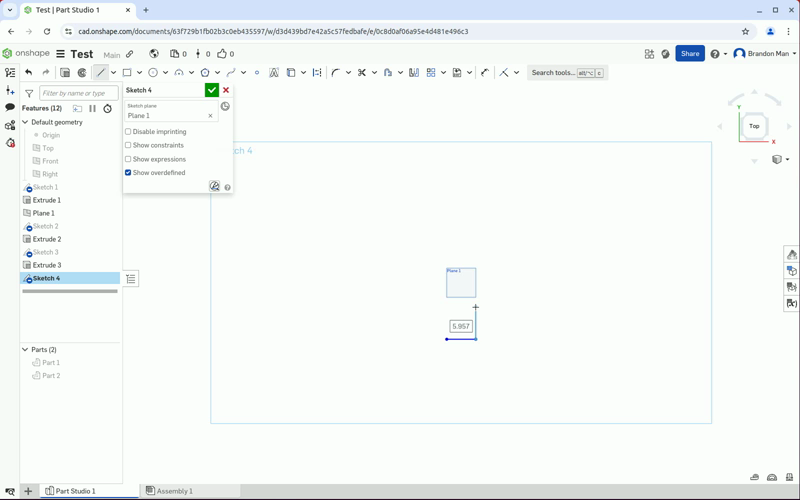
key(esc)
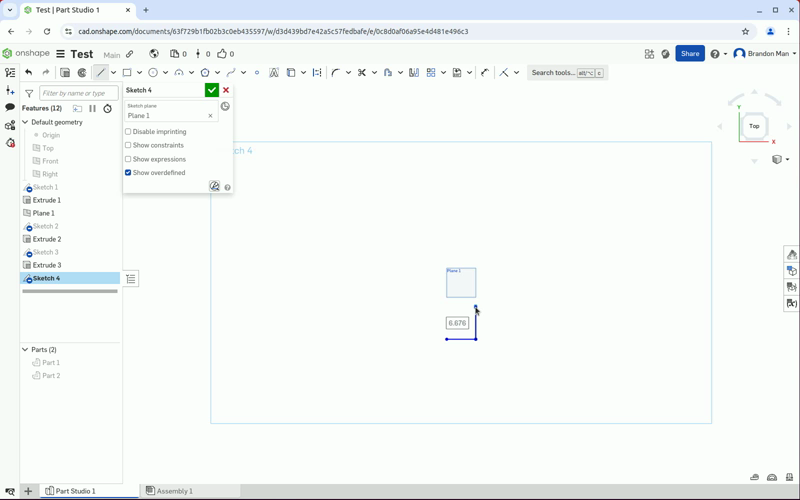
key(a)
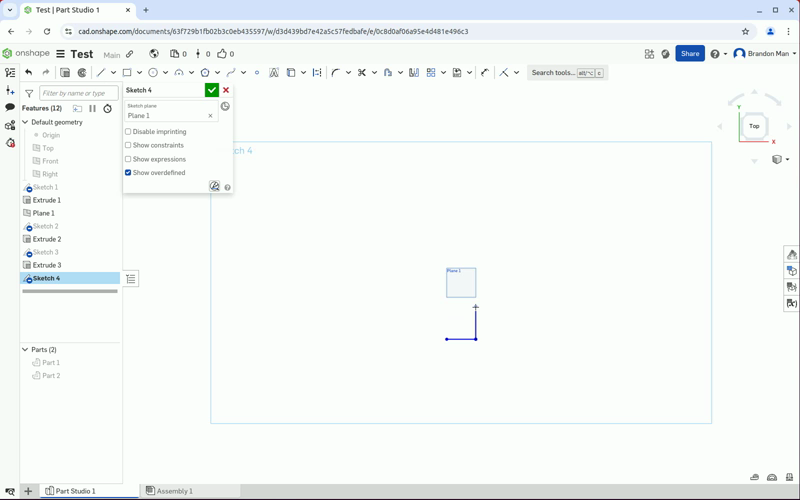
mouse_move(475, 306)
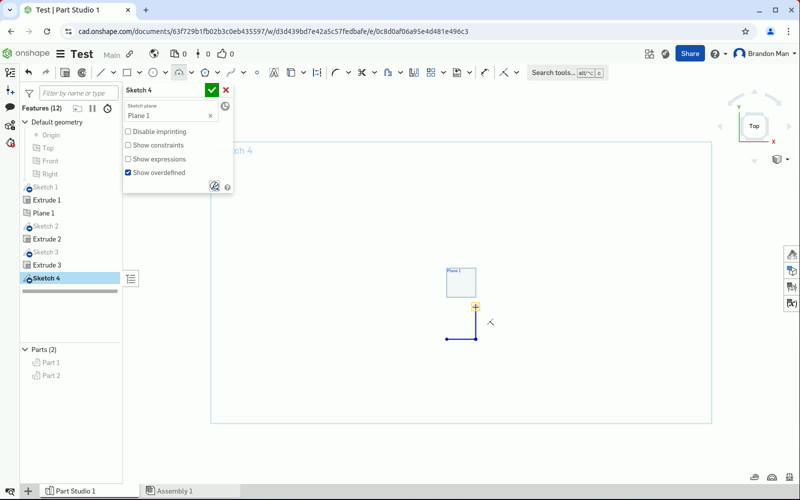
click(475, 306)
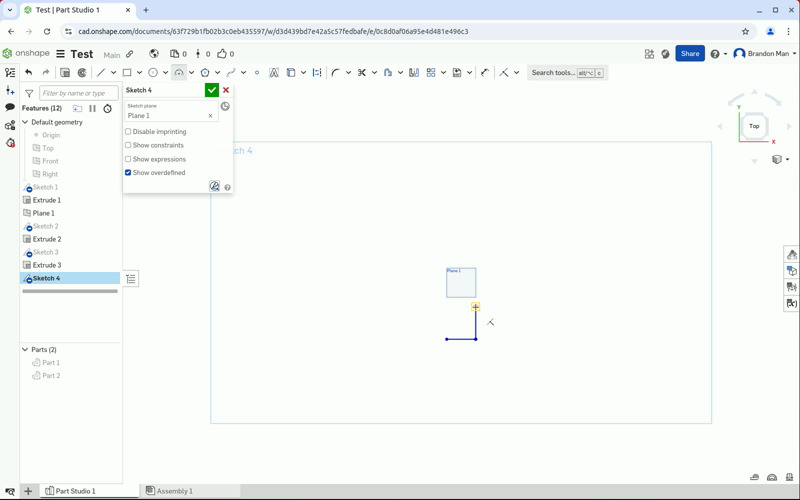
key_down(shift)
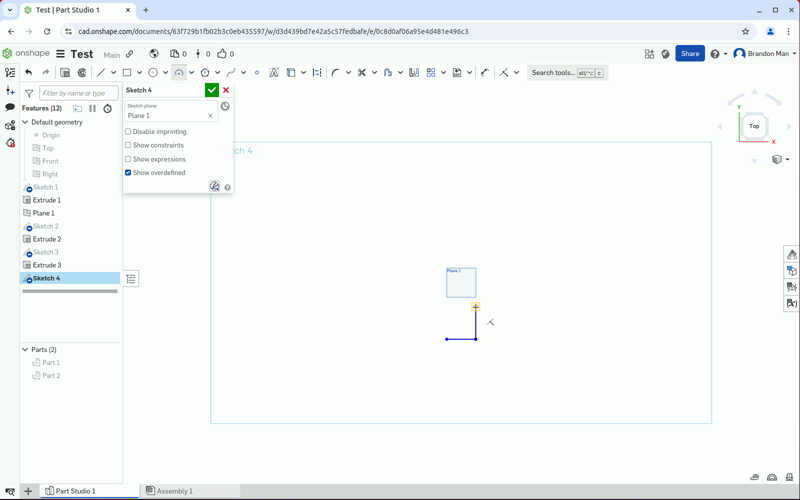
mouse_move(446, 306)
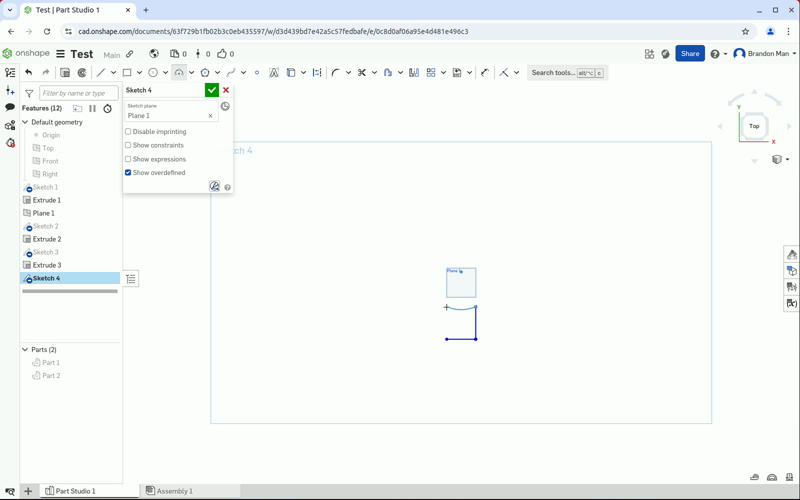
click(446, 306)
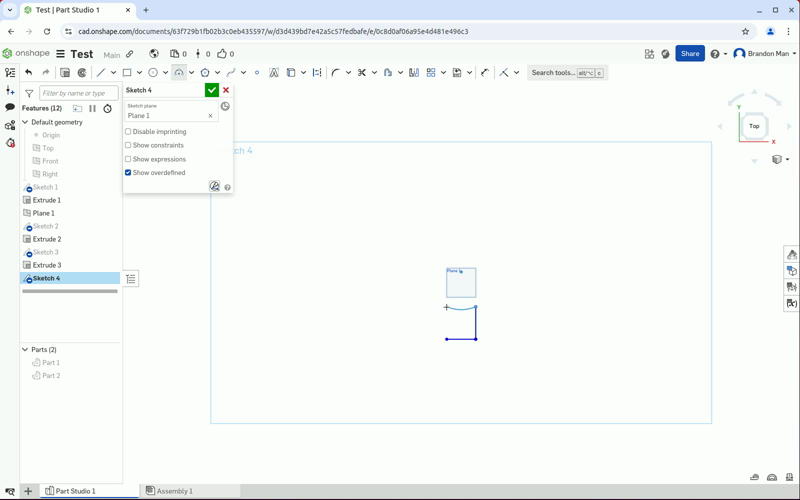
mouse_move(461, 310)
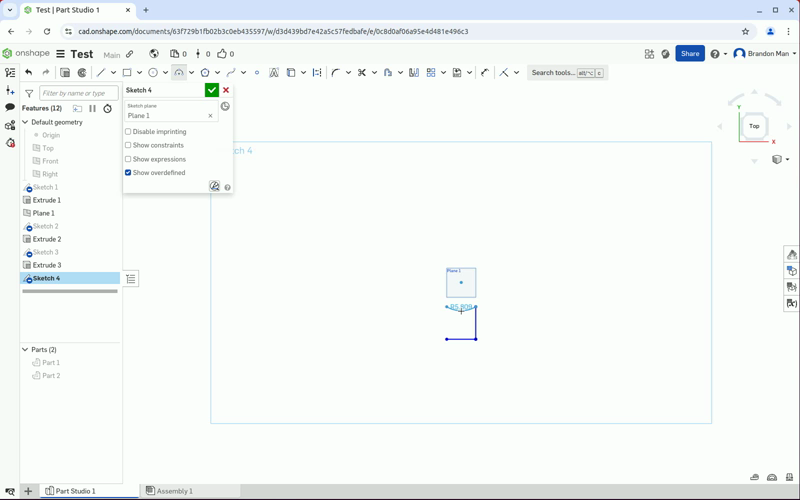
click(461, 310)
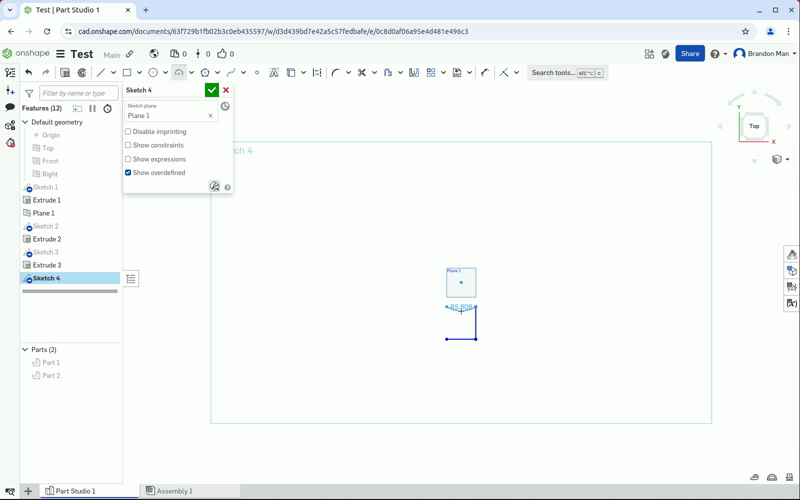
key_up(shift)
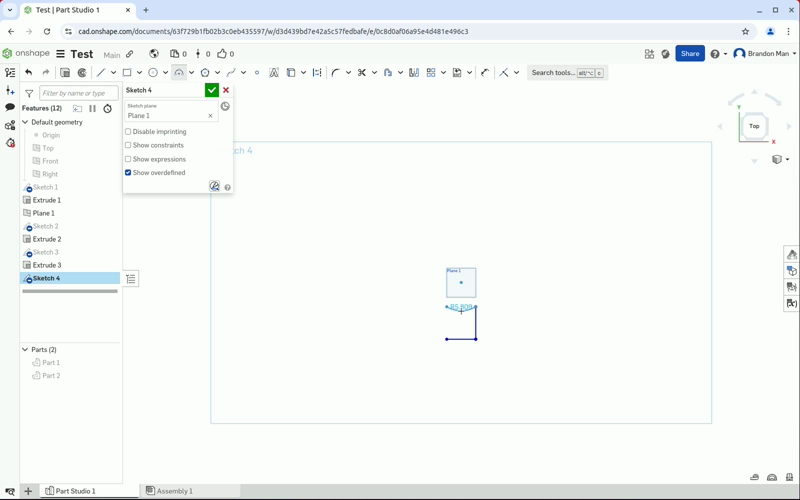
key(esc)
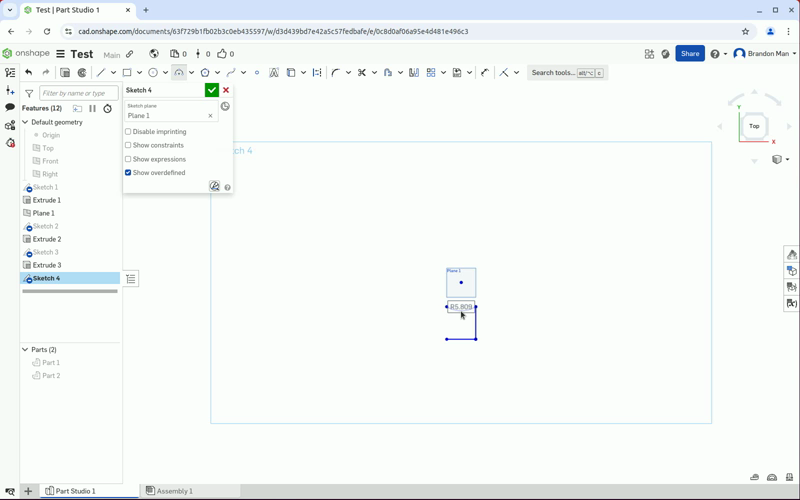
key(l)
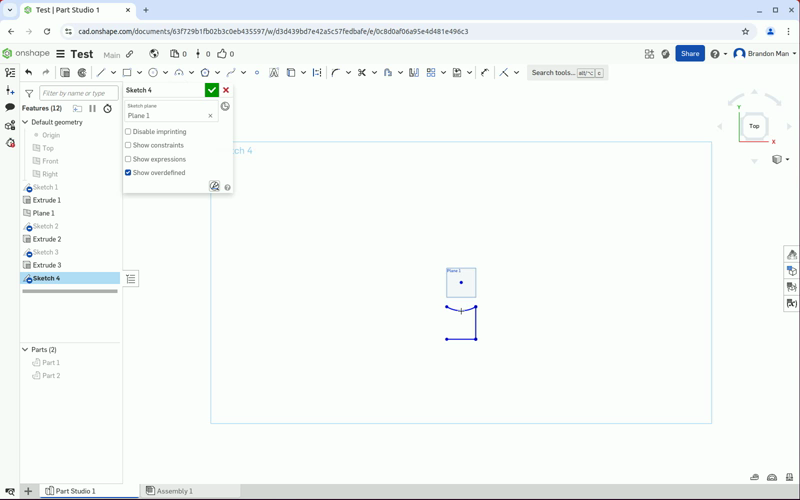
mouse_move(446, 306)
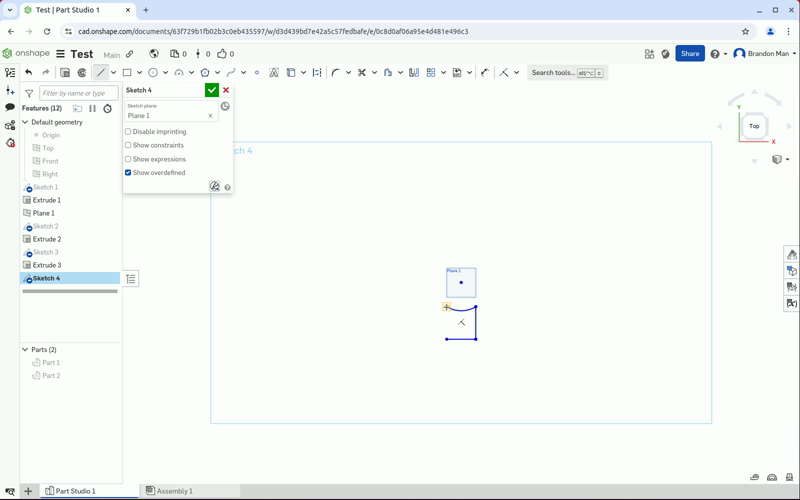
click(446, 306)
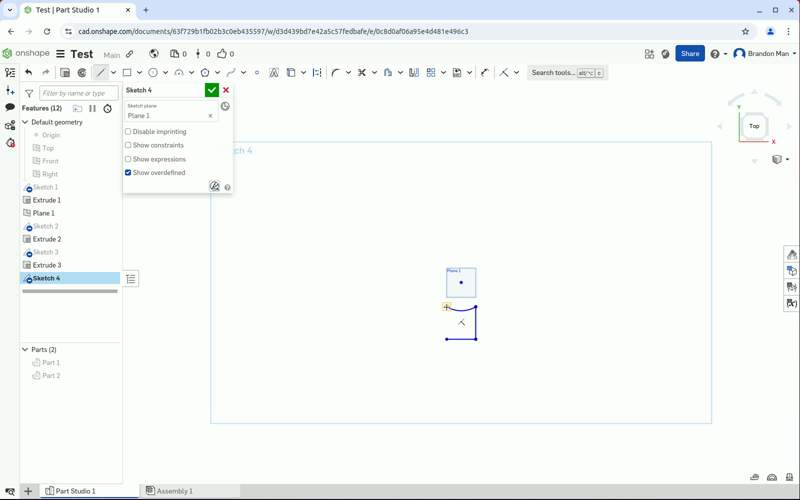
mouse_move(476, 306)
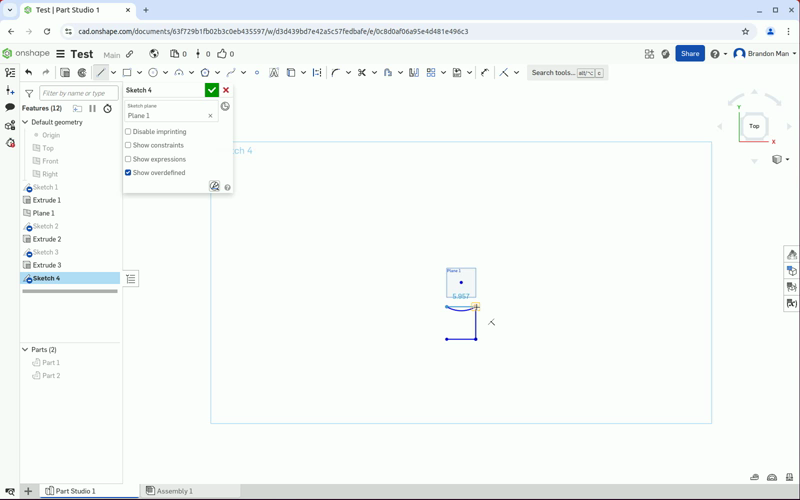
key_down(shift)
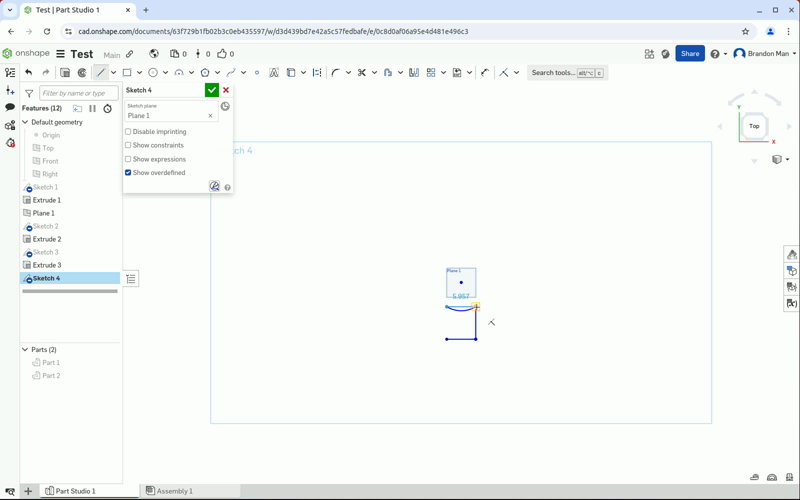
mouse_move(446, 339)
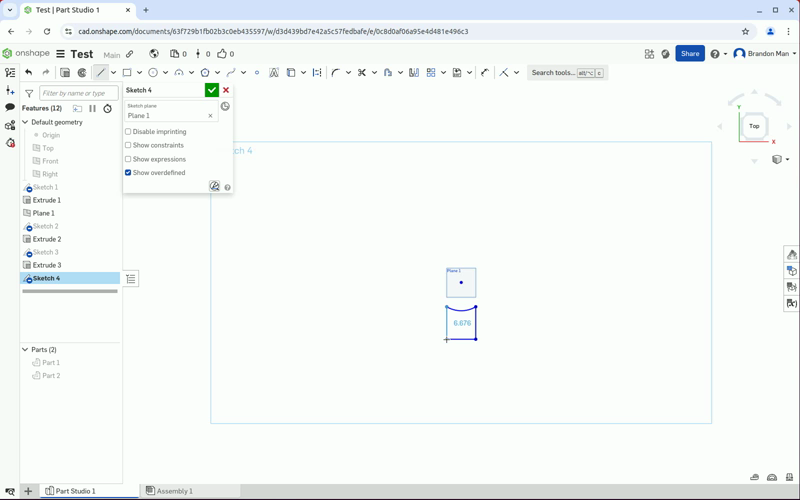
key_up(shift)
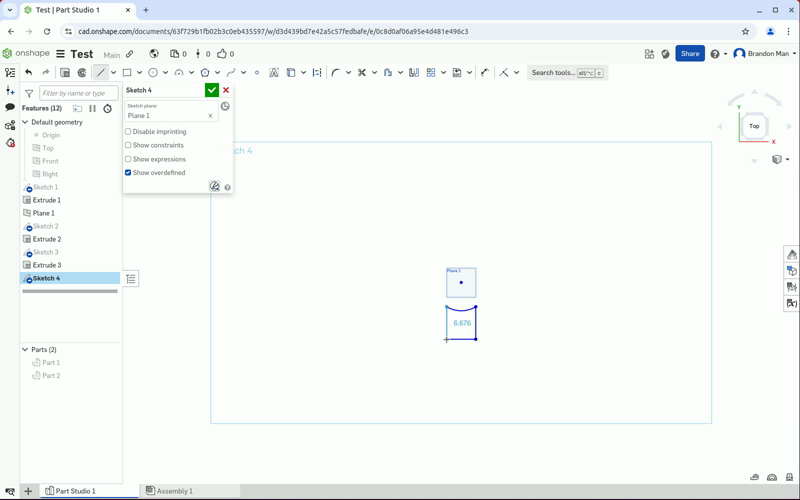
click(446, 339)
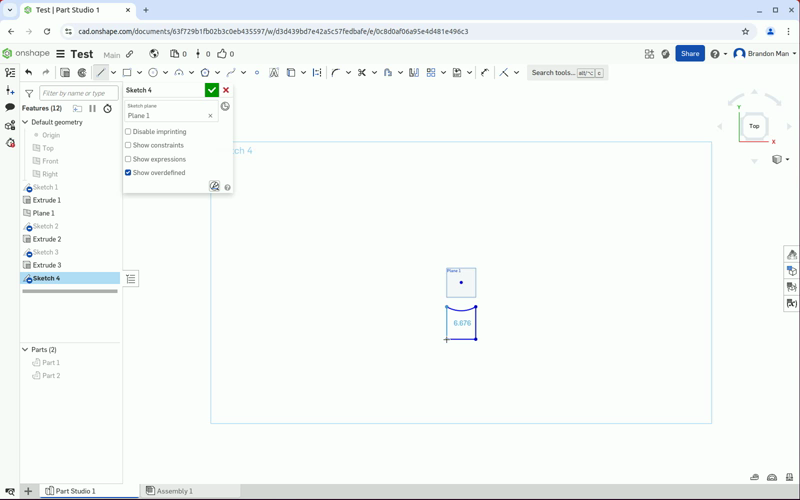
key(esc)
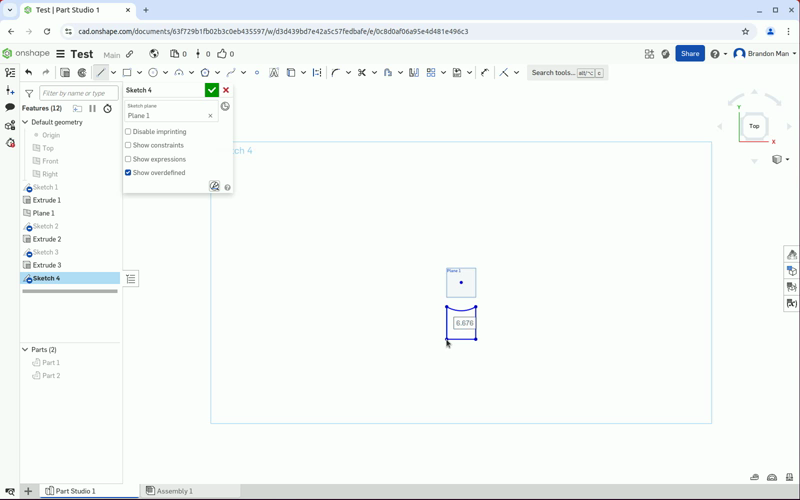
mouse_move(469, 328)
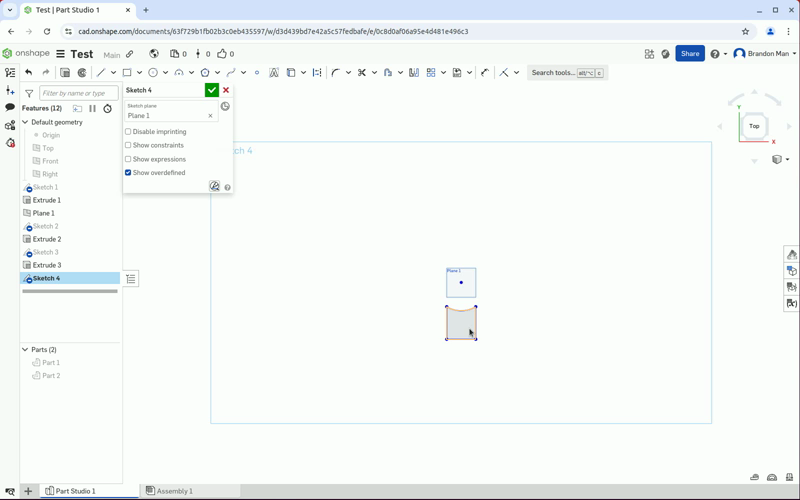
scroll(6)
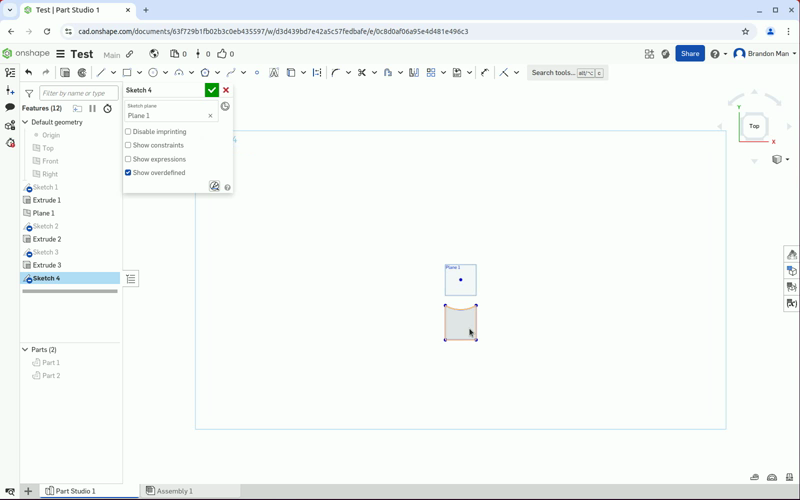
scroll(6)
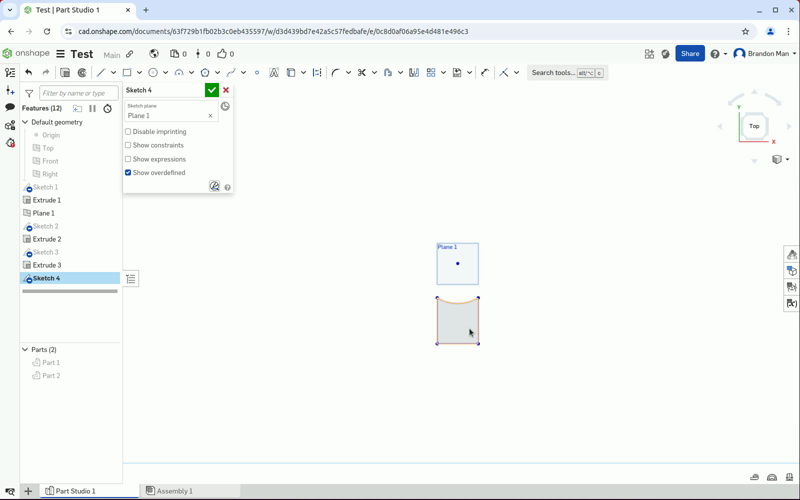
scroll(6)
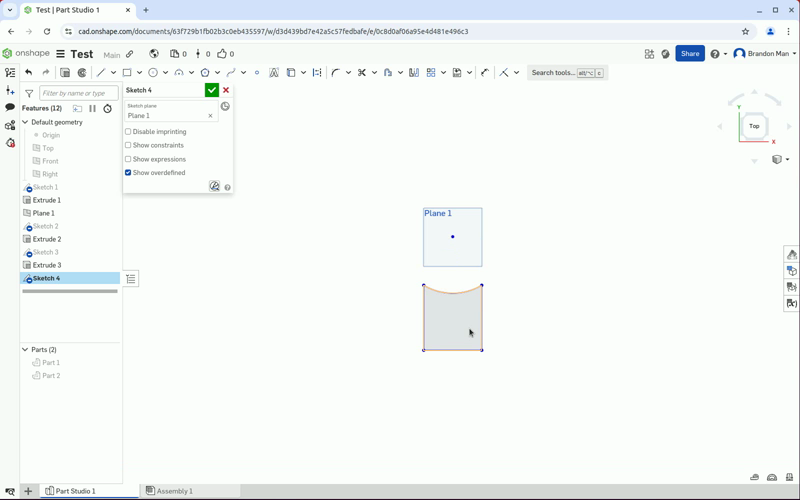
scroll(6)
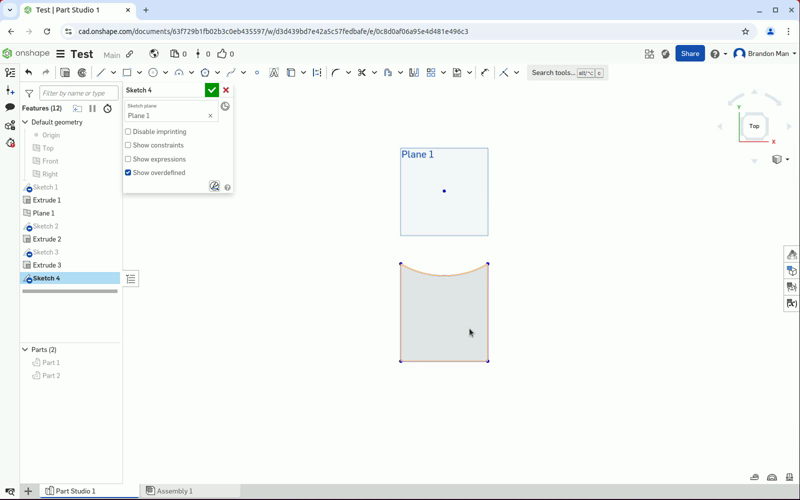
scroll(6)
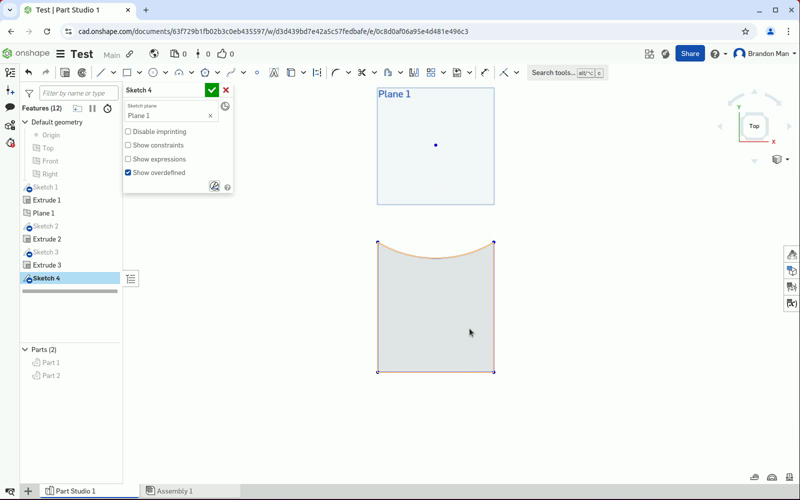
scroll(6)
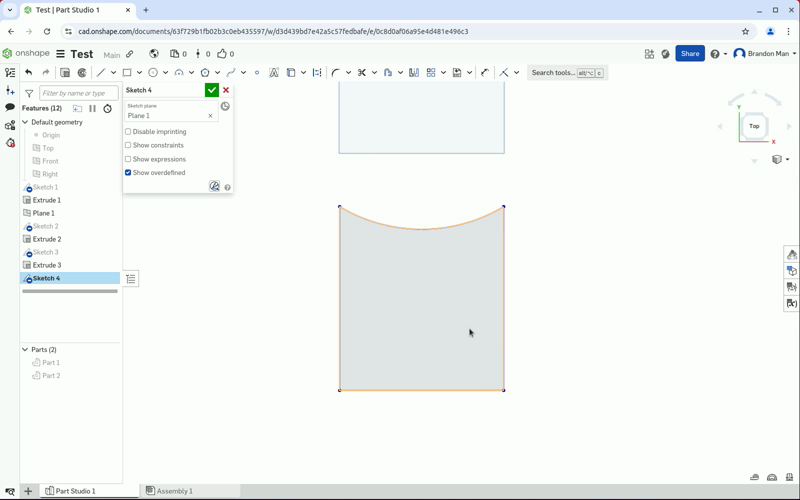
scroll(6)
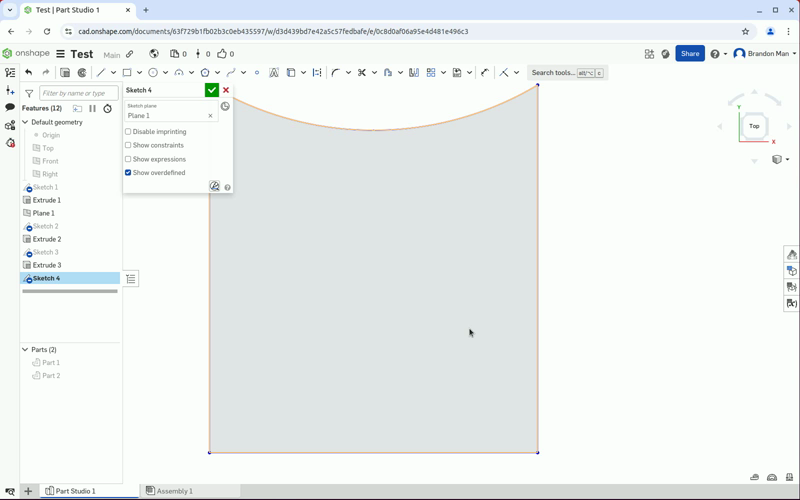
click(469, 328)
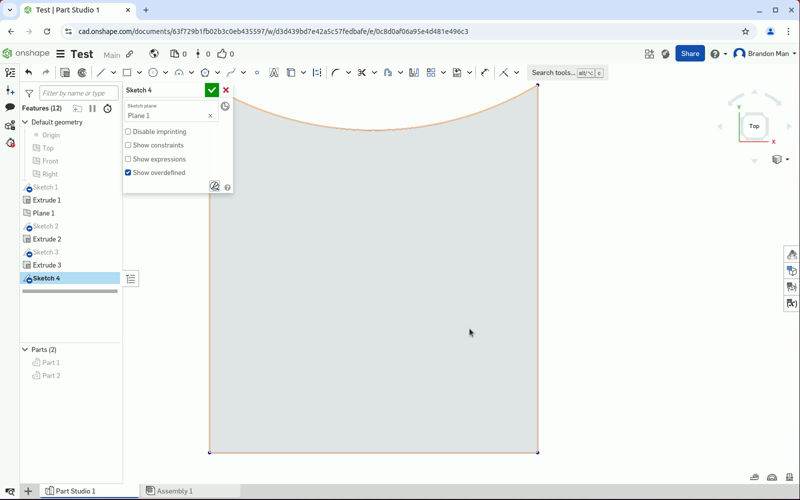
scroll(-6)
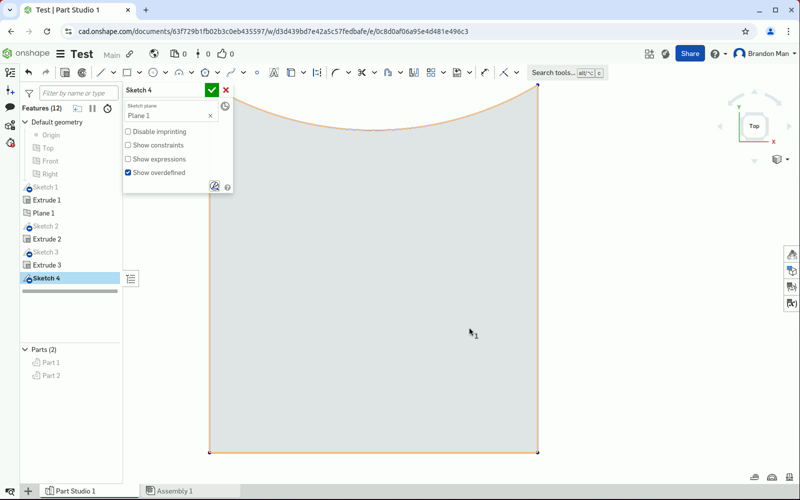
scroll(-6)
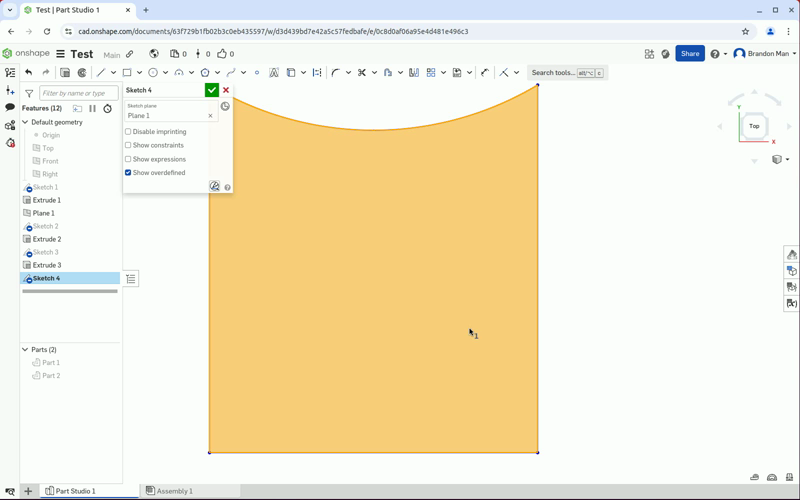
scroll(-6)
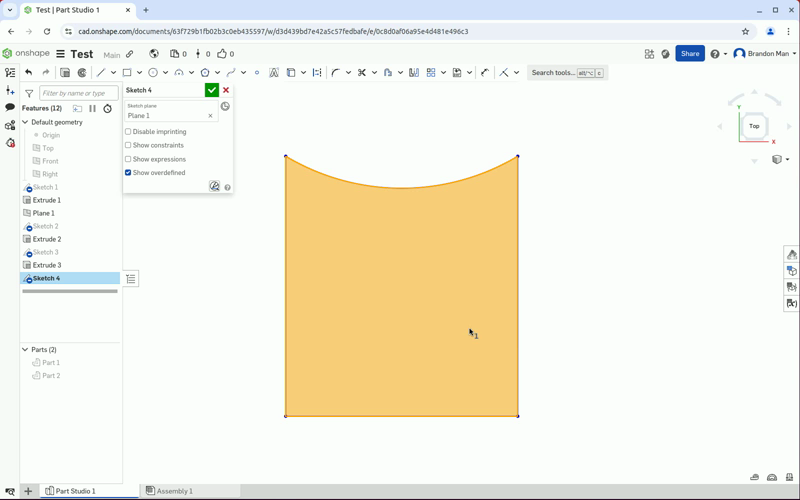
scroll(-6)
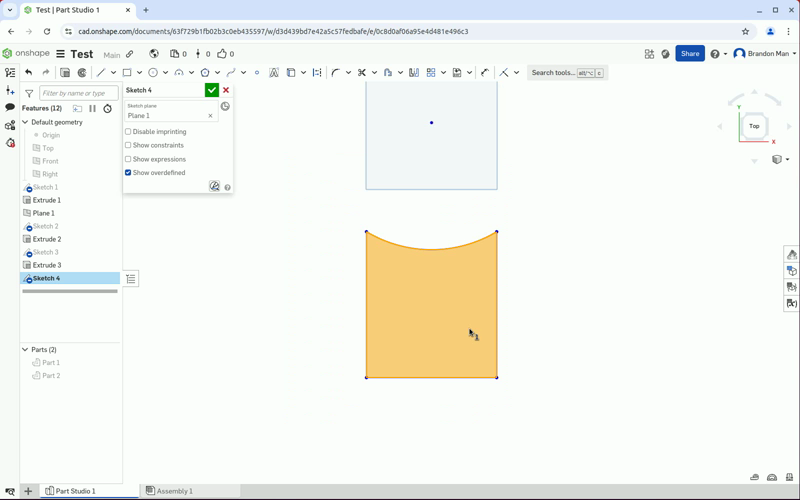
scroll(-6)
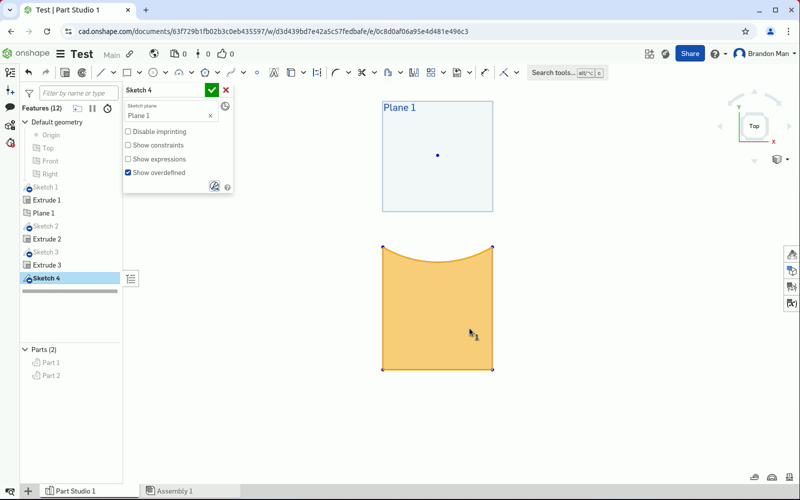
scroll(-6)
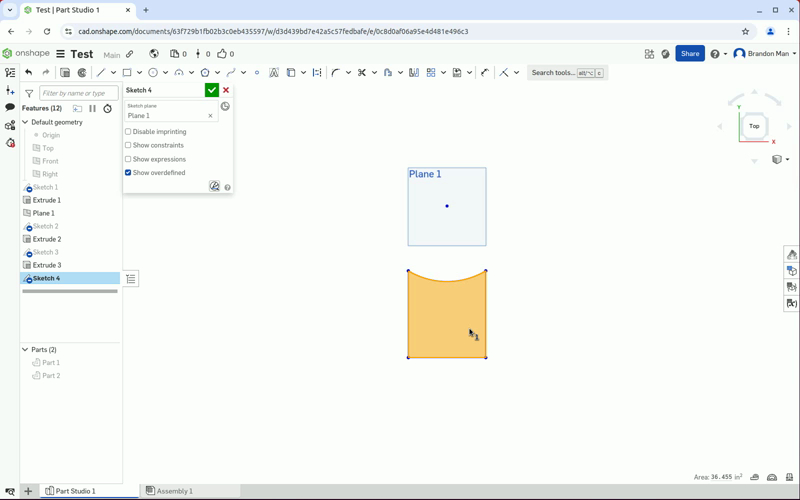
scroll(-6)
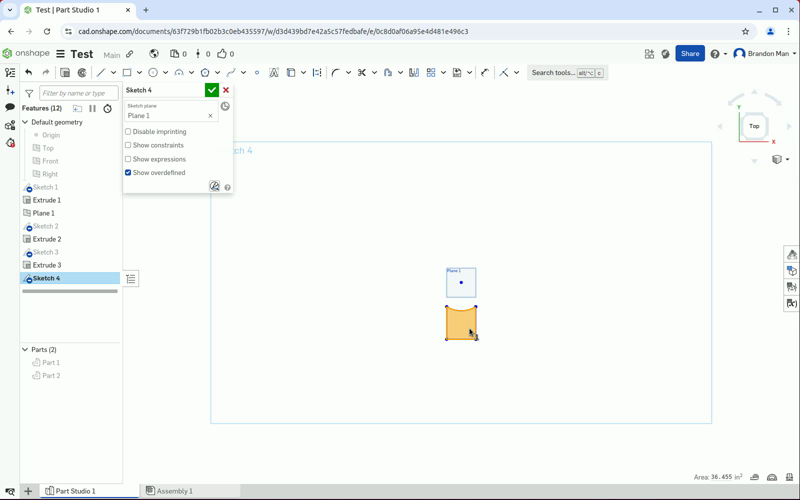
mouse_move(73, 352)
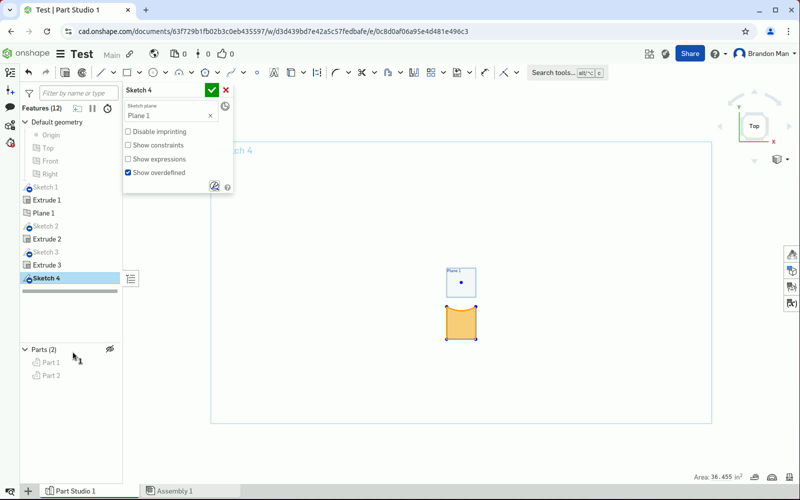
key(shift+y)
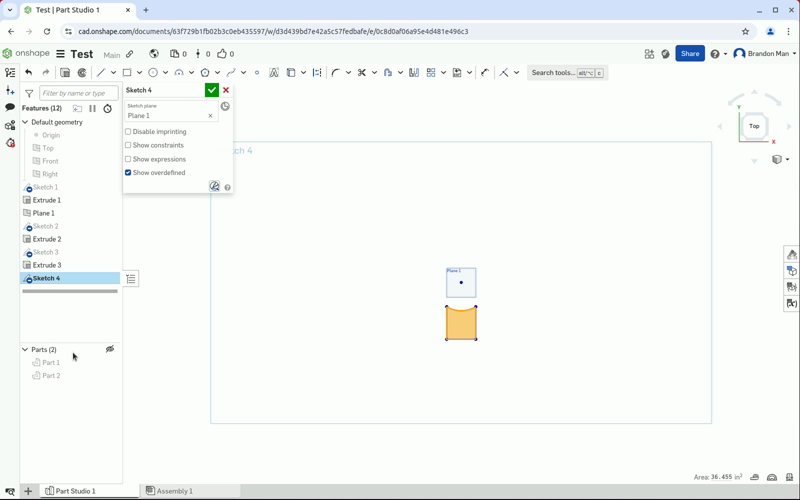
key(shift+e)
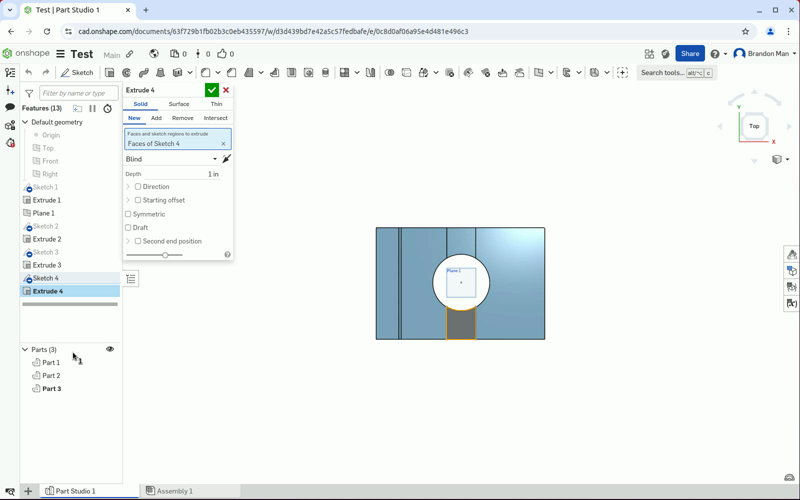
mouse_move(143, 106)
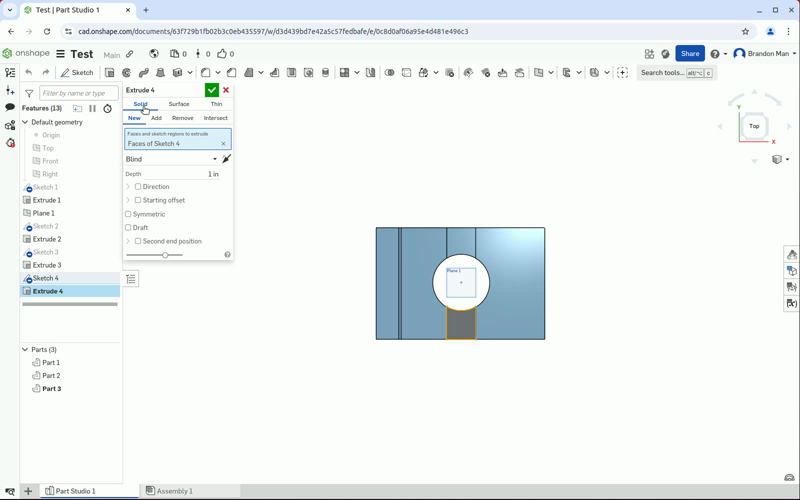
click(143, 106)
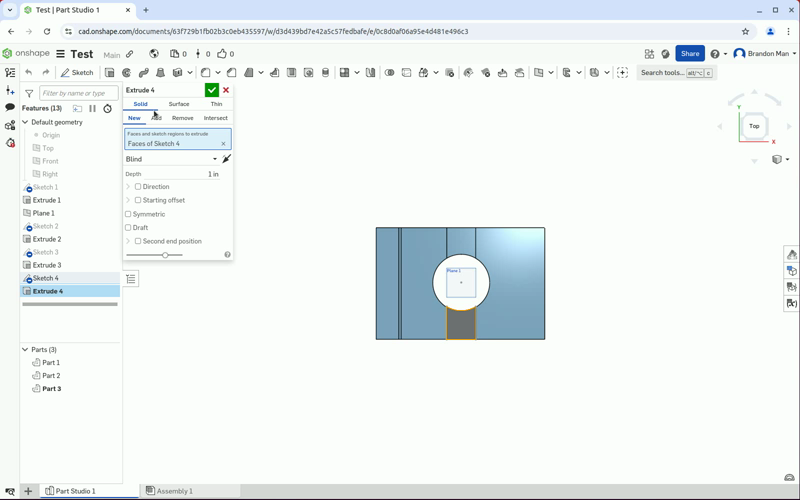
mouse_move(186, 120)
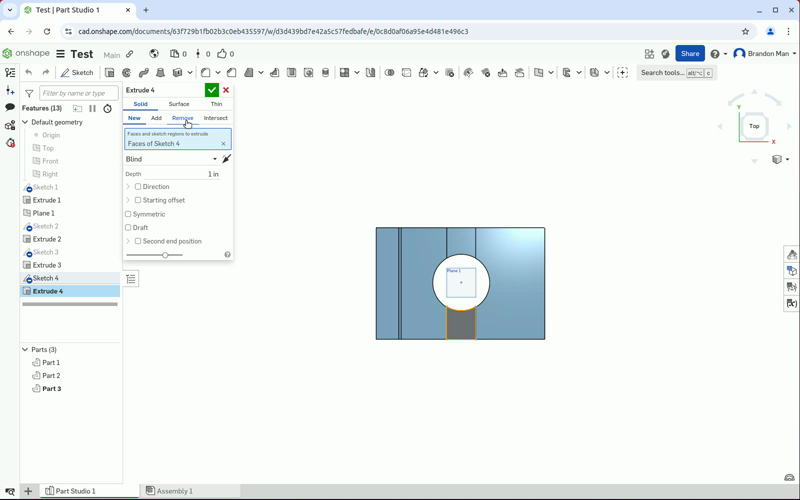
click(186, 120)
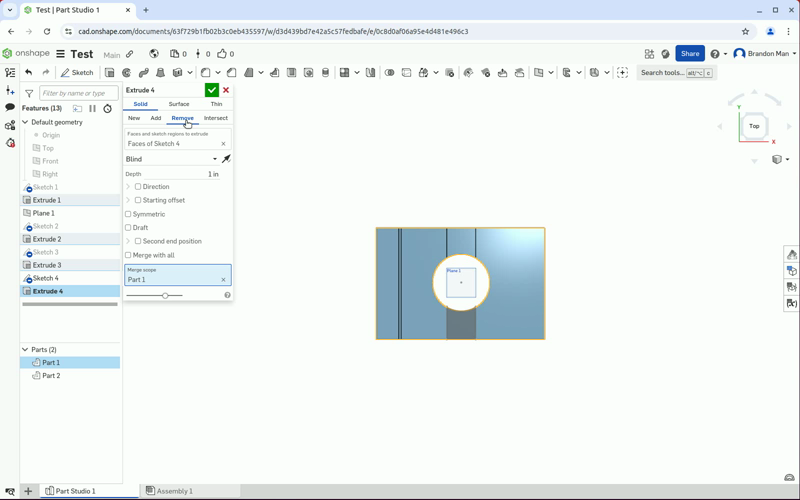
key(tab, 4)
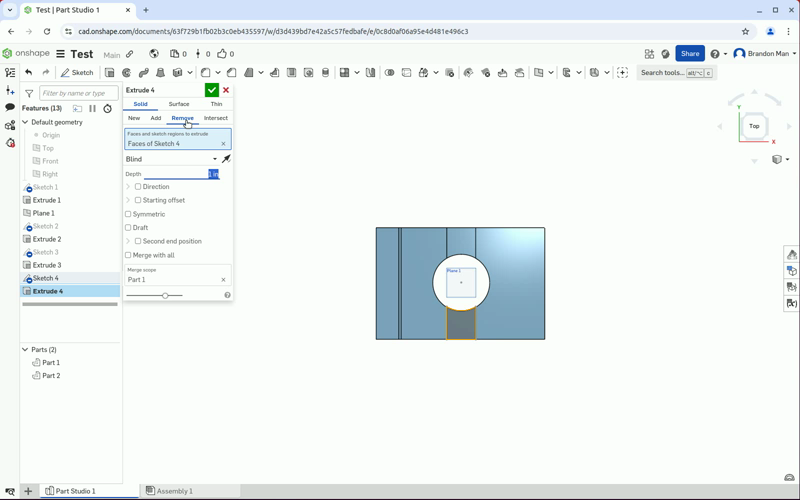
text(2.407)
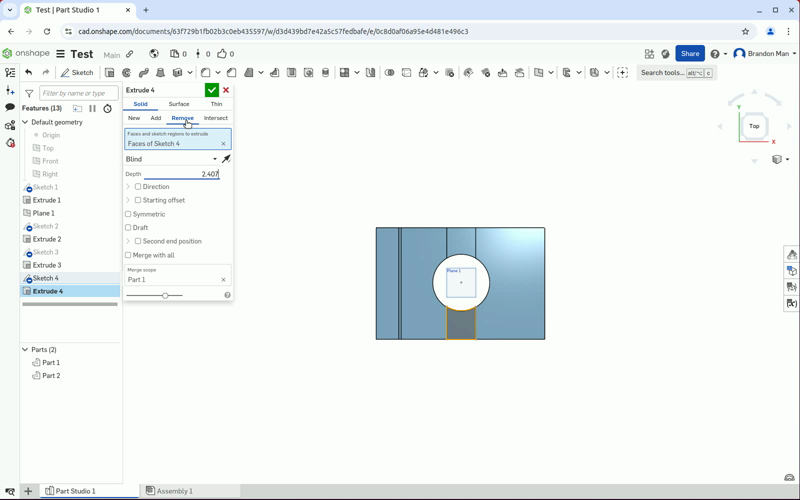
key(tab, 6)
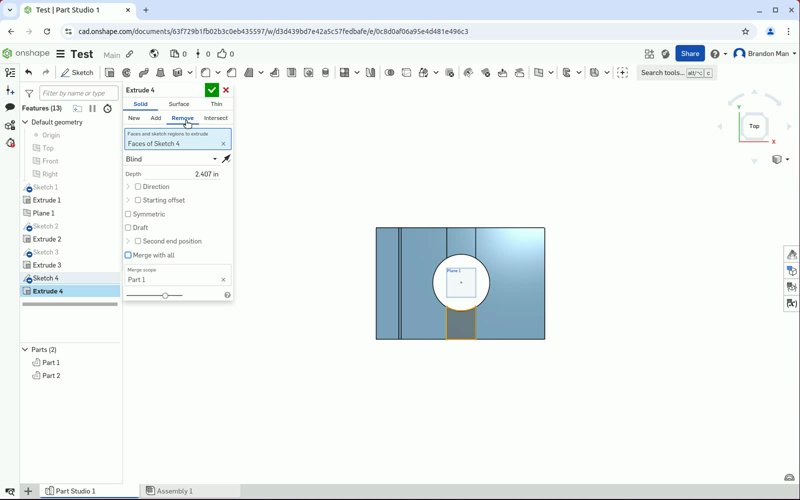
key(space)
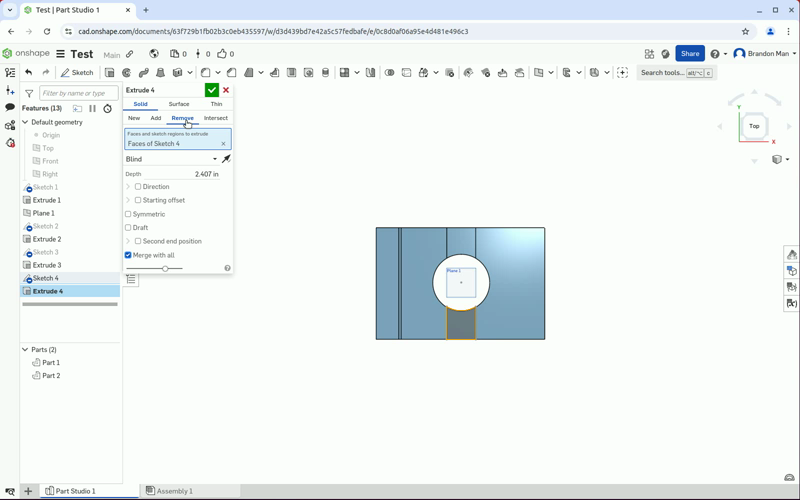
key(enter)
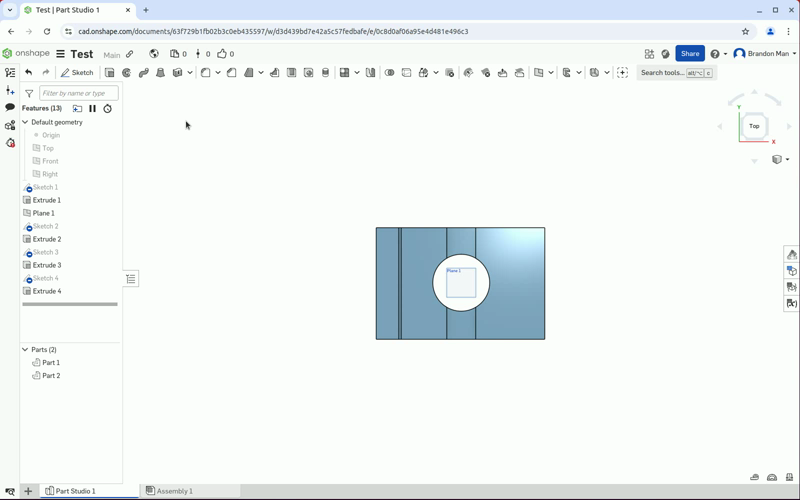
key(shift+h)
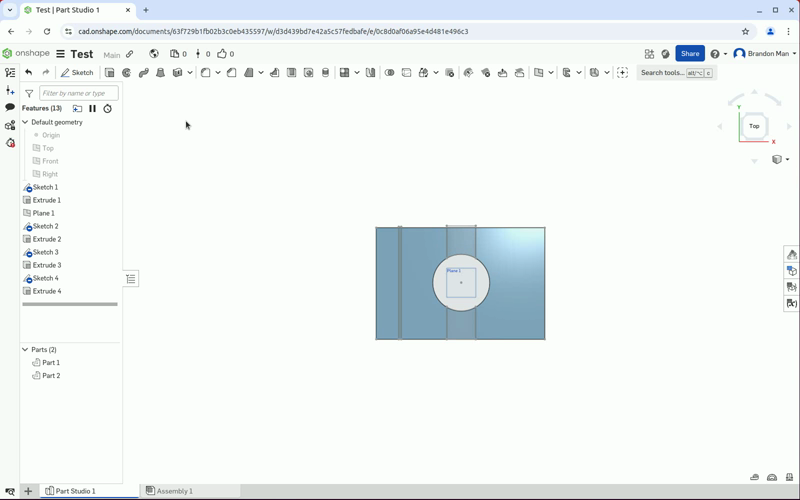
key(shift+h)
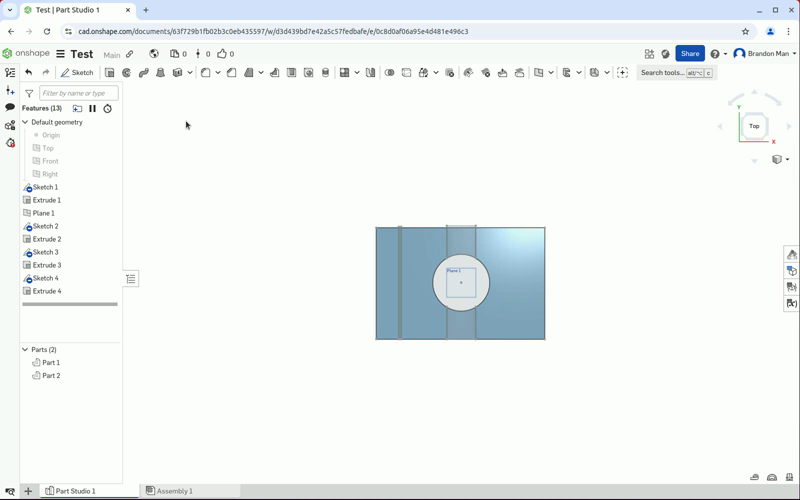
key(shift+7)
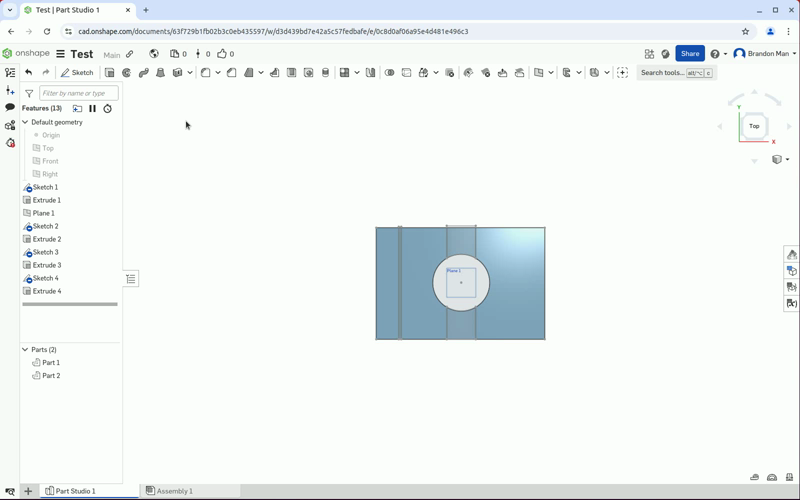
key(up, 3)
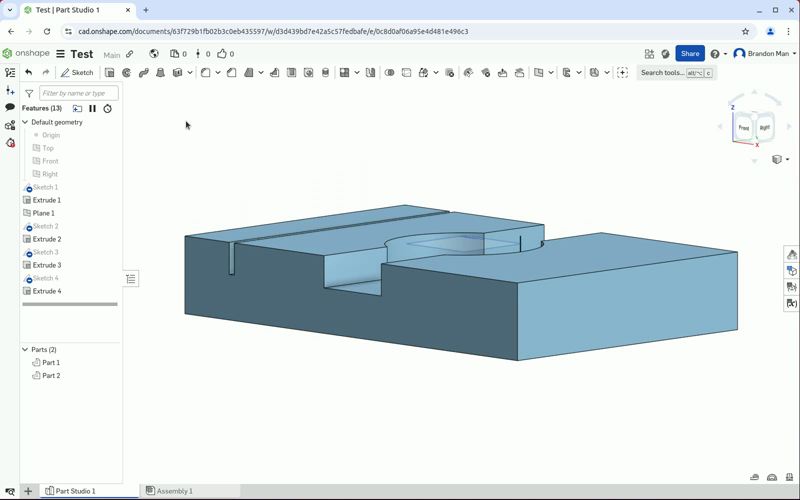
key(left, 3)
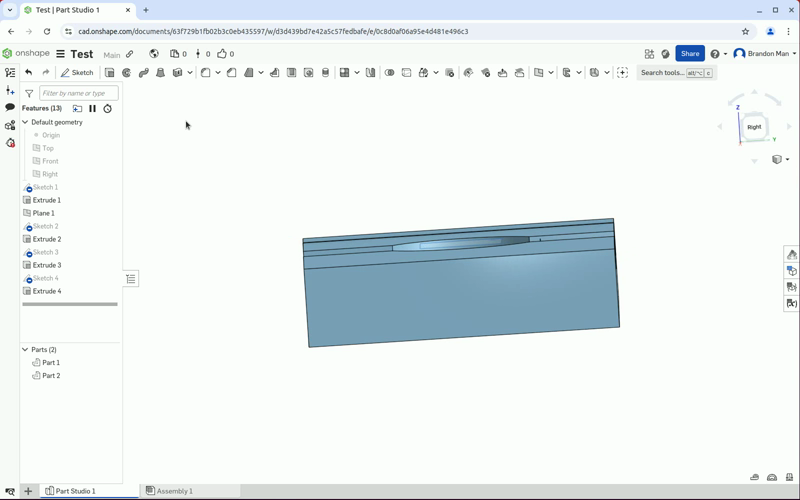
key(right, 3)
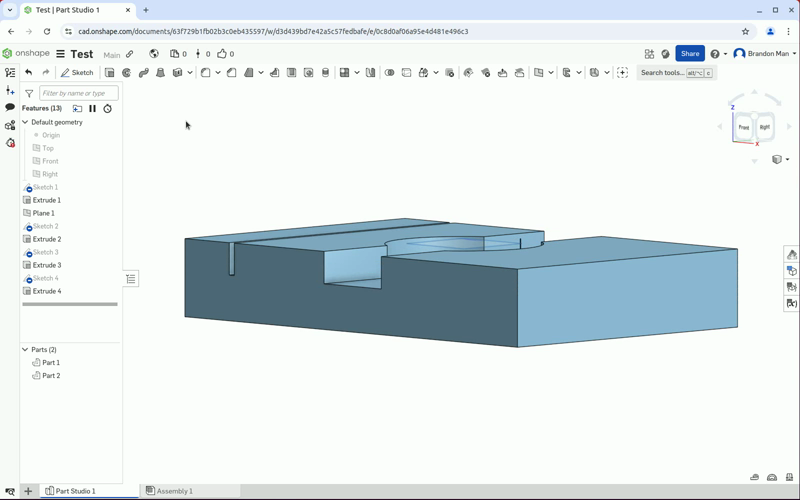
key(down, 3)
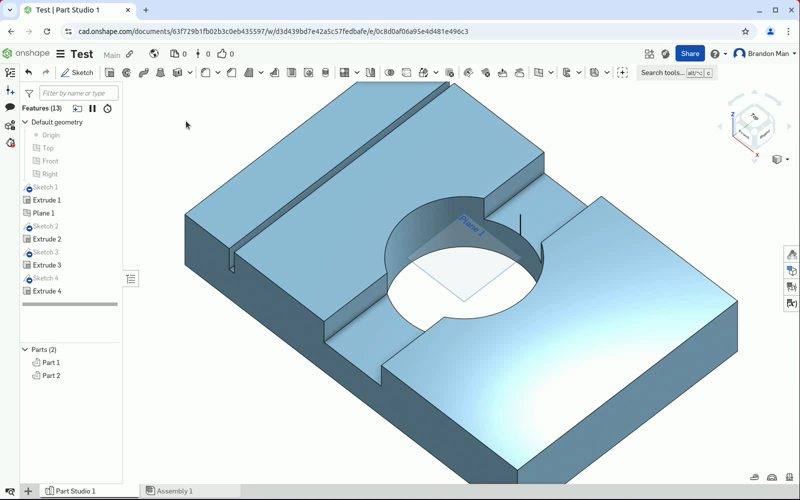
mouse_move(73, 189)
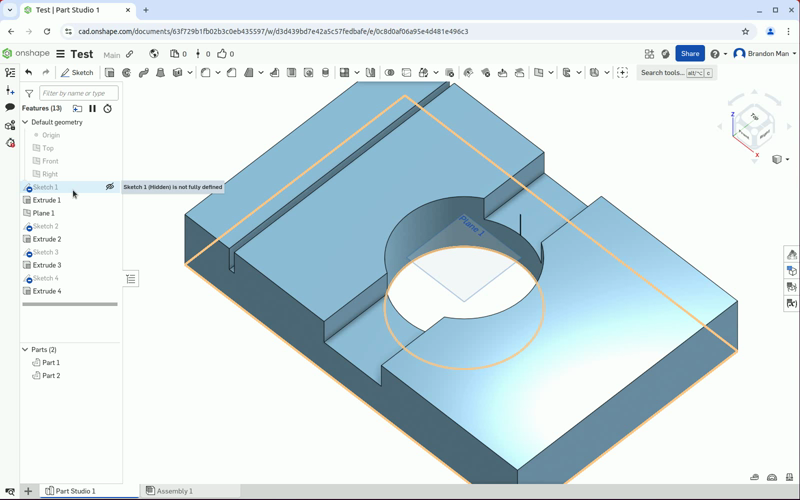
click(73, 189)